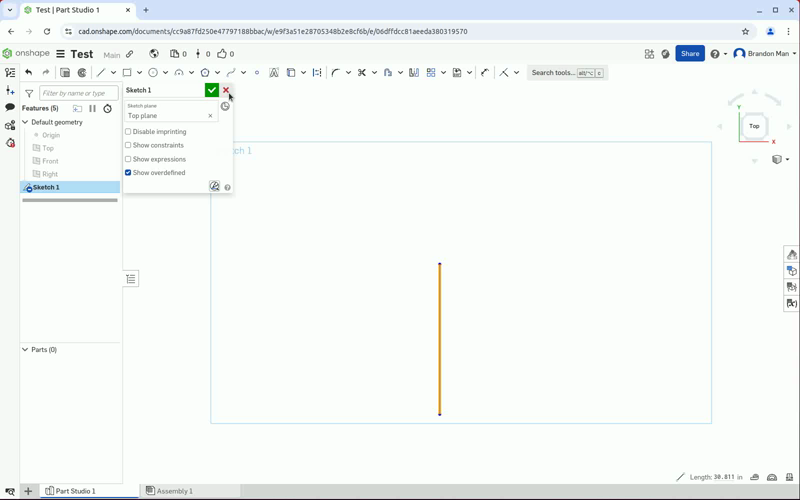
key(shift+h)
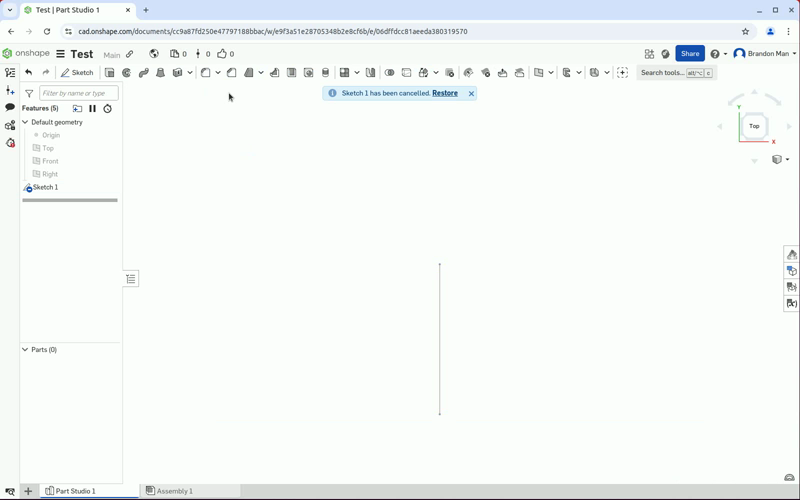
key(shift+s)
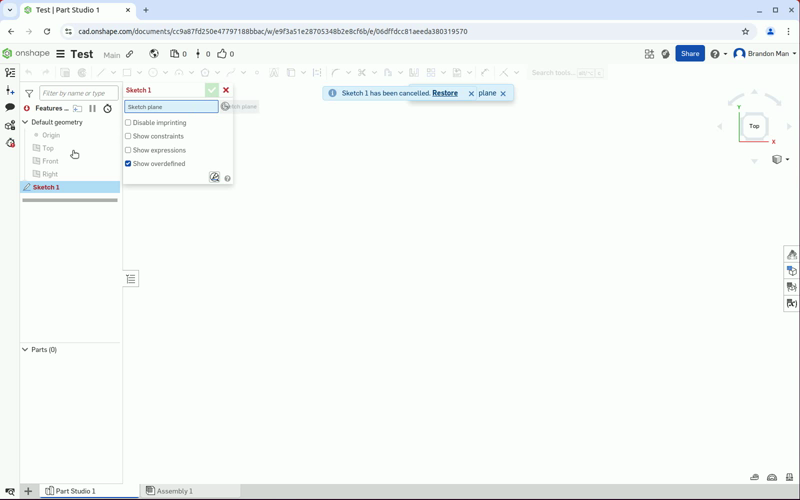
mouse_move(73, 150)
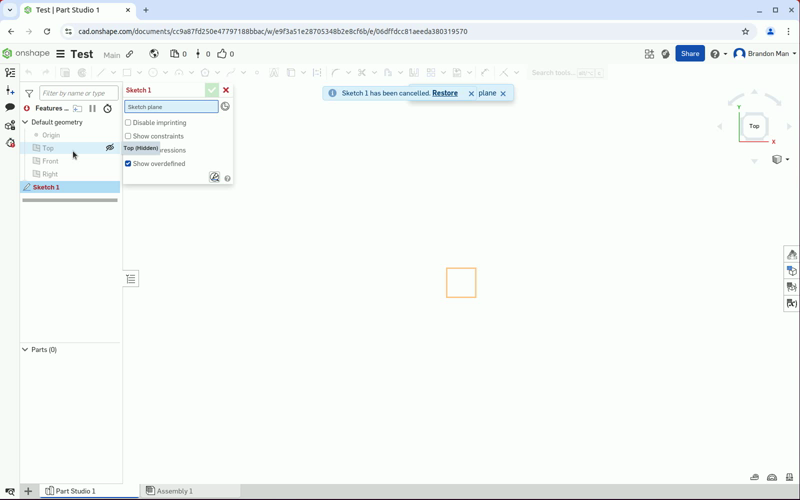
click(73, 150)
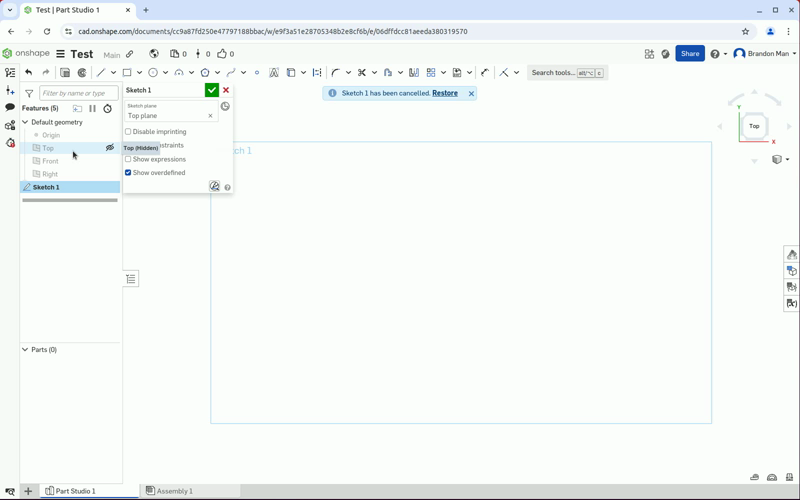
mouse_move(73, 352)
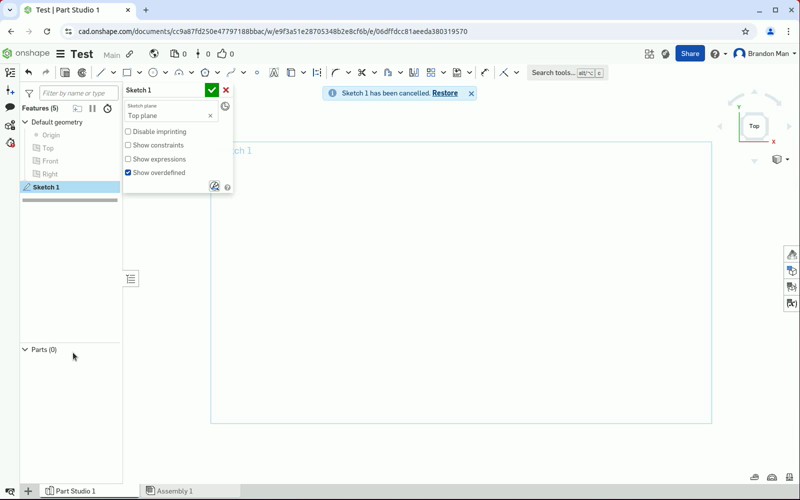
key(y)
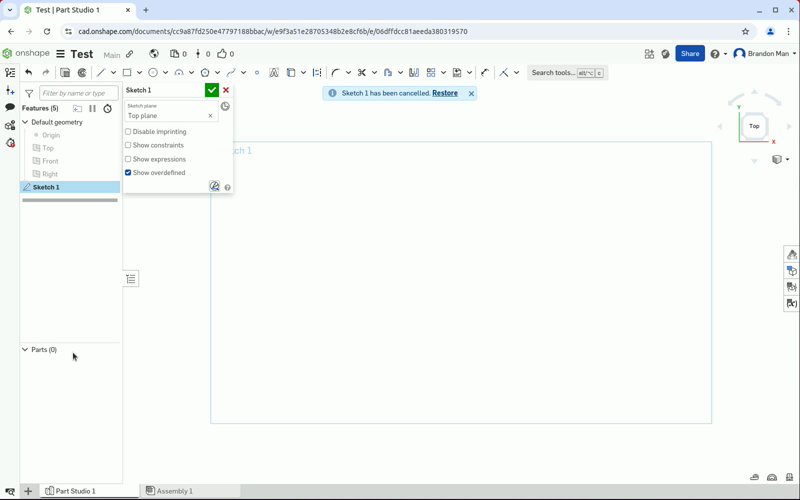
key(l)
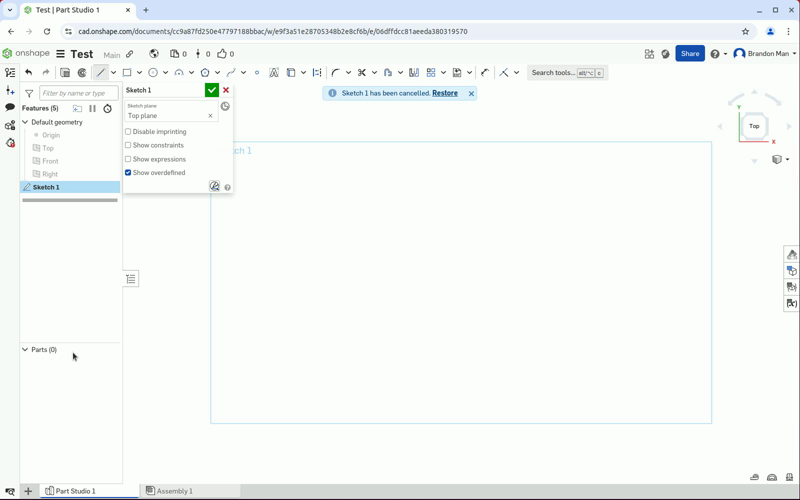
key_down(shift)
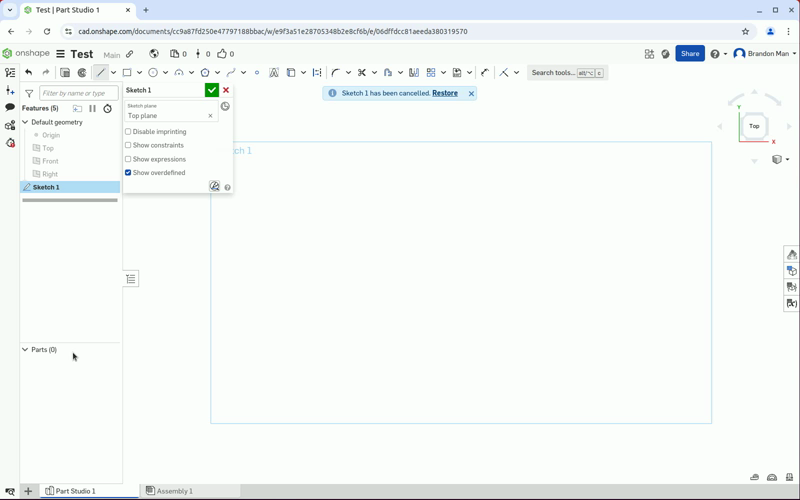
mouse_move(423, 245)
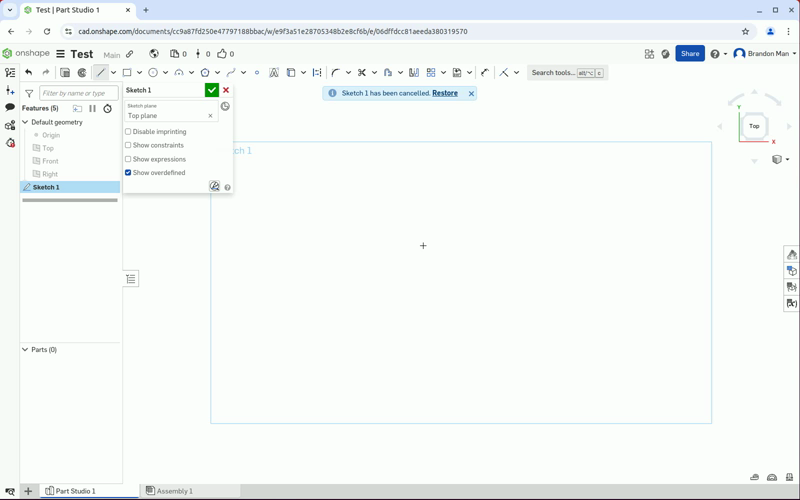
click(423, 245)
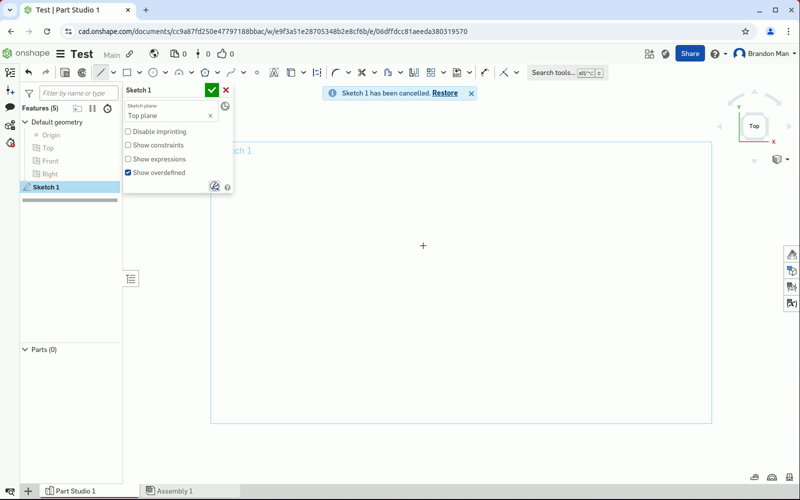
key_up(shift)
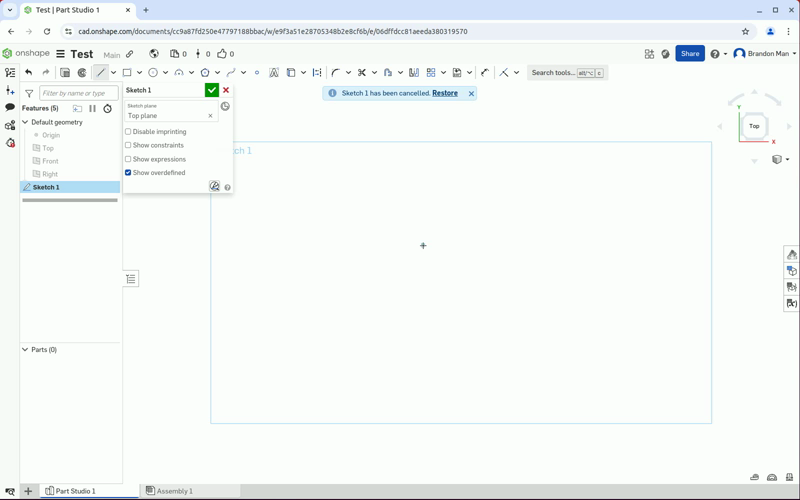
key_down(shift)
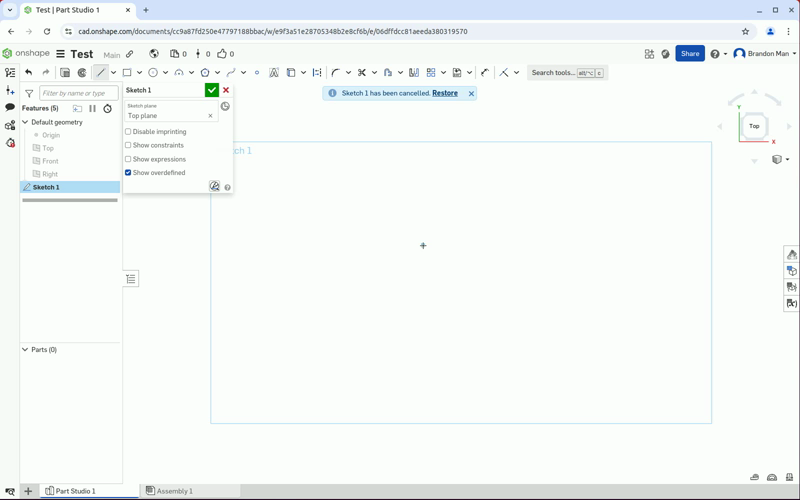
mouse_move(453, 245)
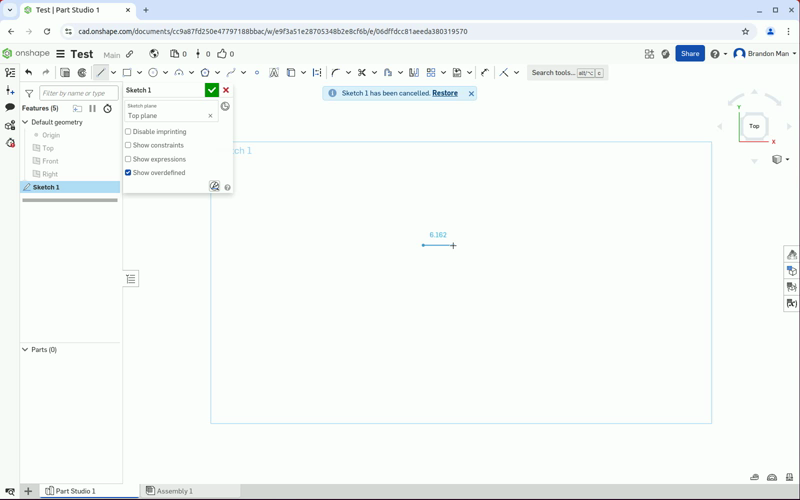
mouse_move(461, 245)
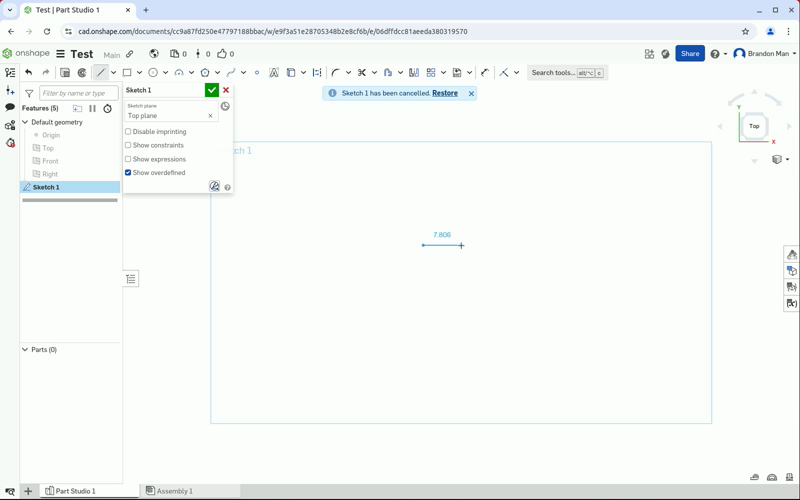
click(461, 245)
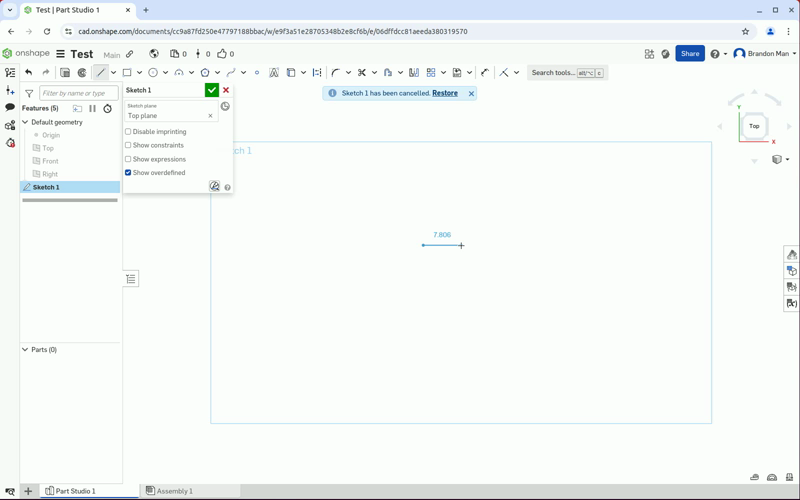
key_up(shift)
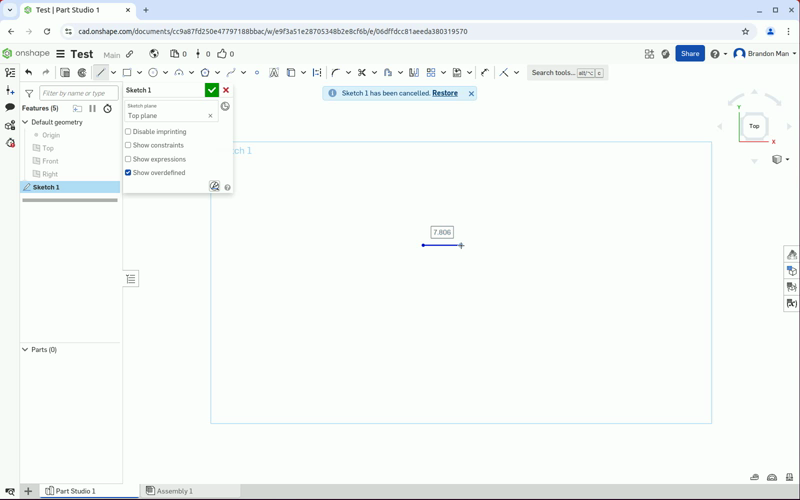
key_down(shift)
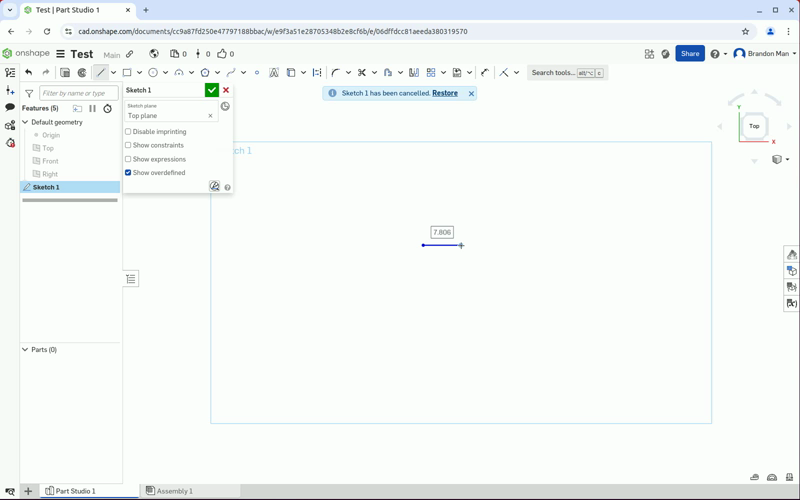
mouse_move(491, 245)
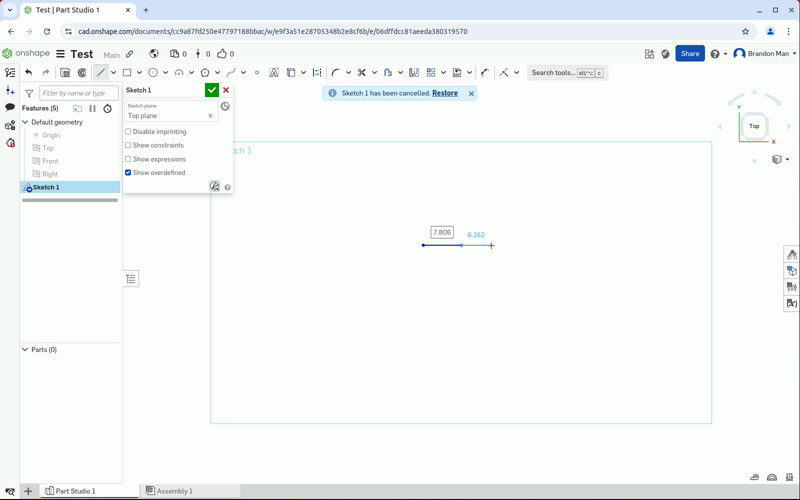
mouse_move(498, 245)
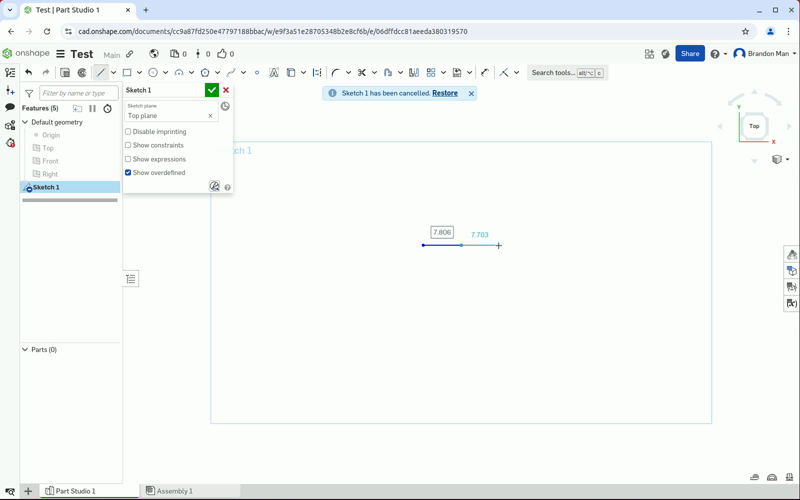
click(498, 245)
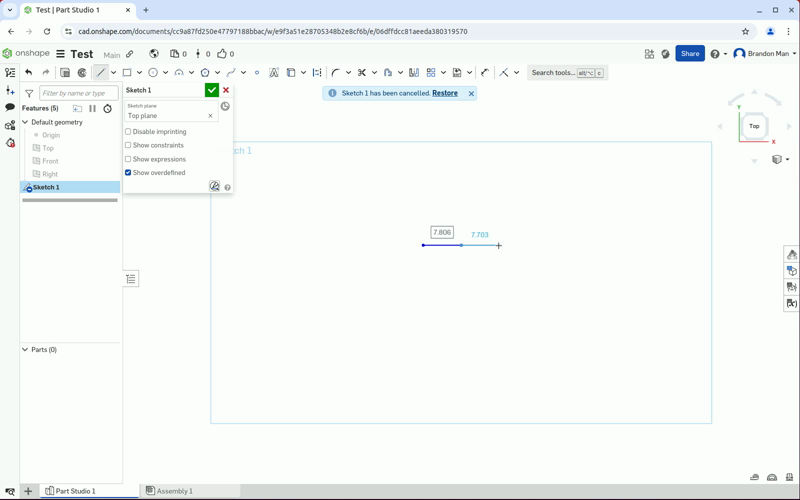
key_up(shift)
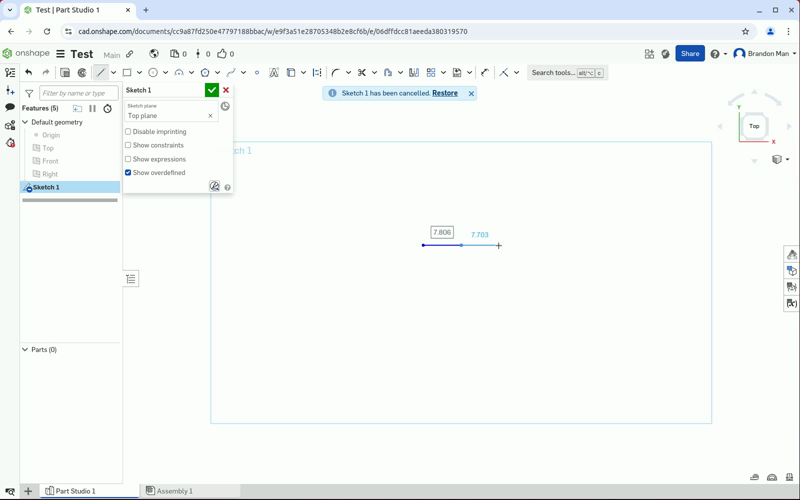
key_down(shift)
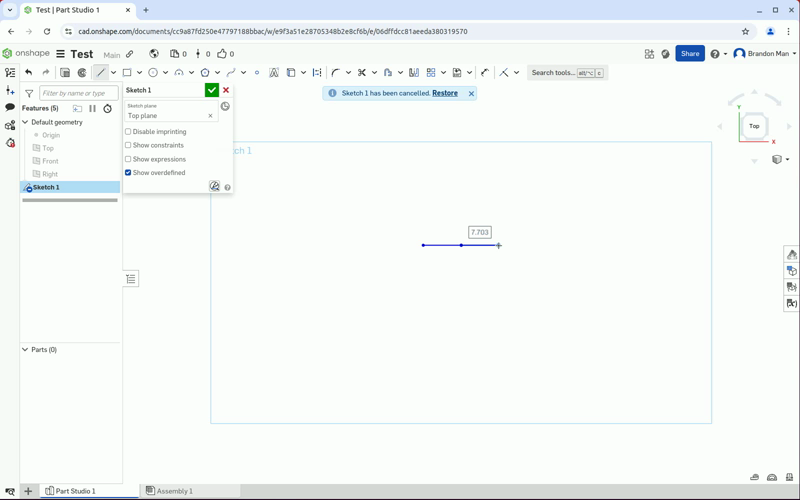
mouse_move(498, 179)
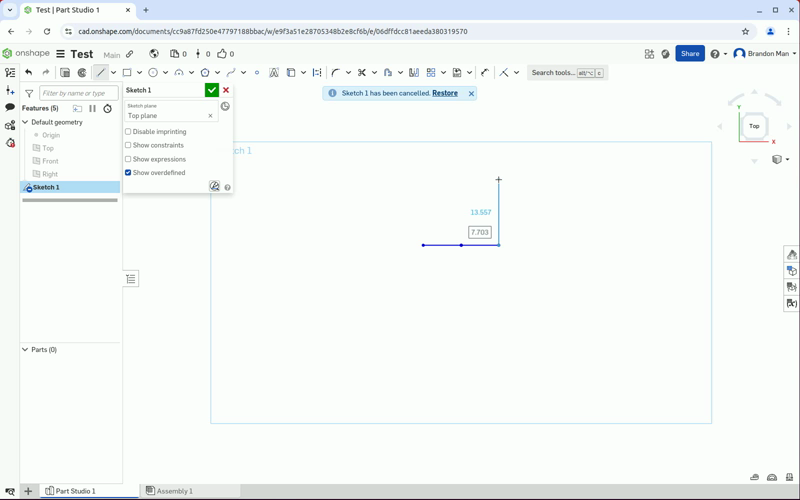
click(498, 179)
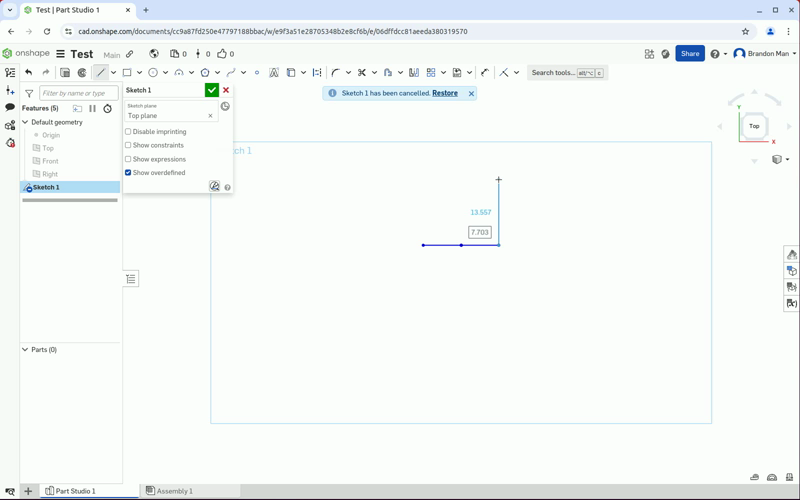
key_up(shift)
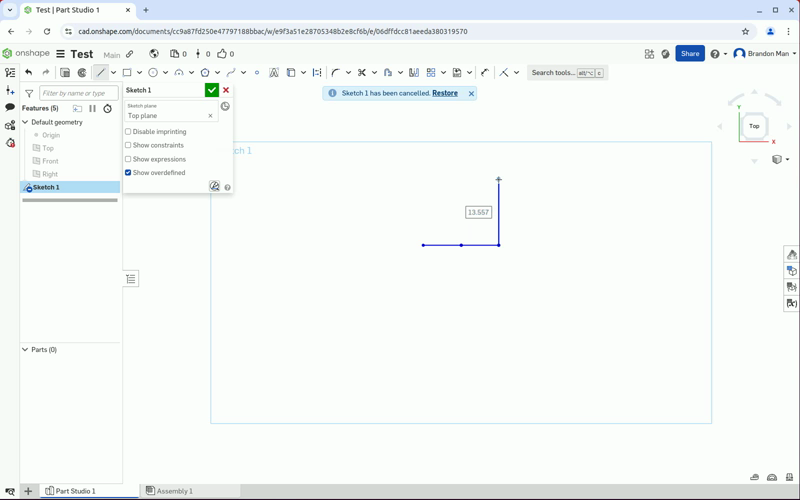
key(esc)
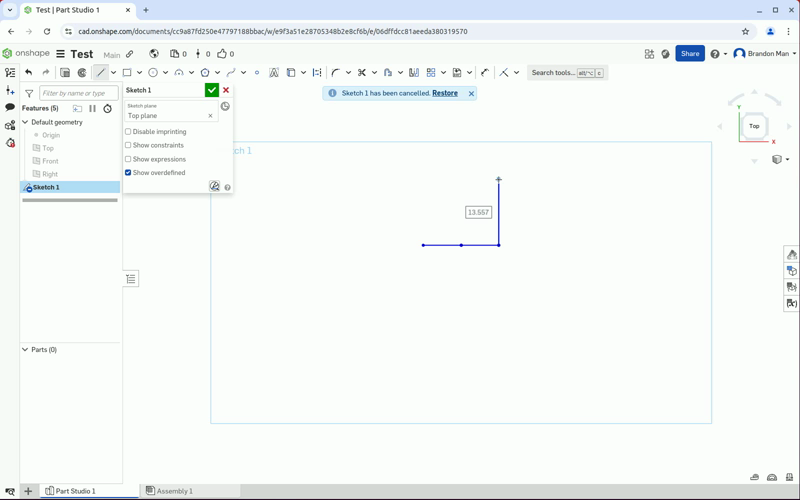
key(a)
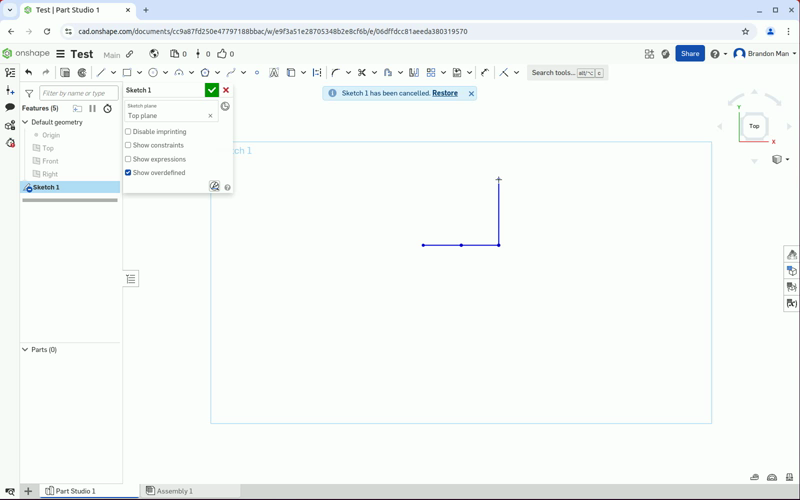
mouse_move(498, 179)
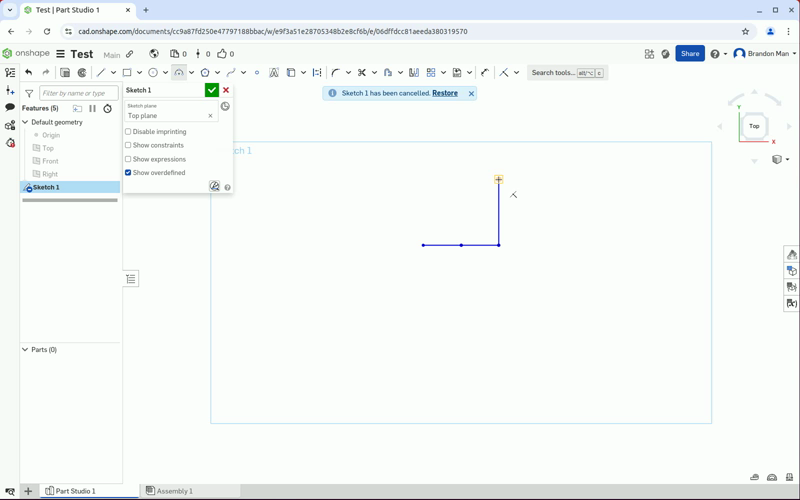
click(498, 179)
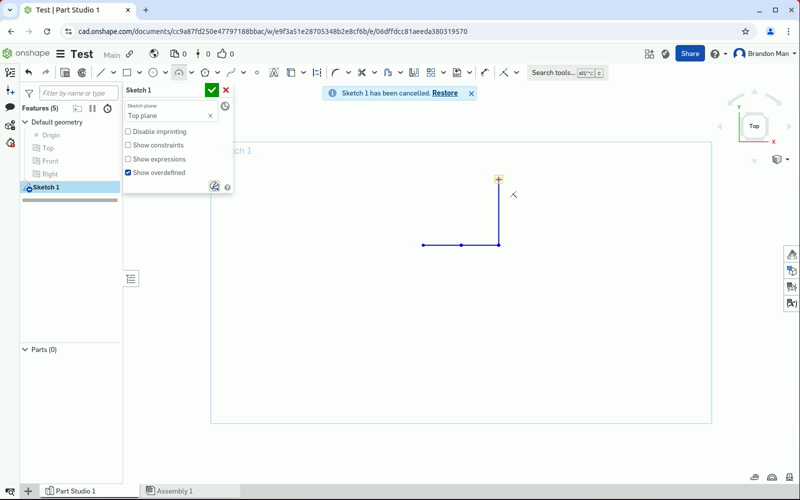
key_down(shift)
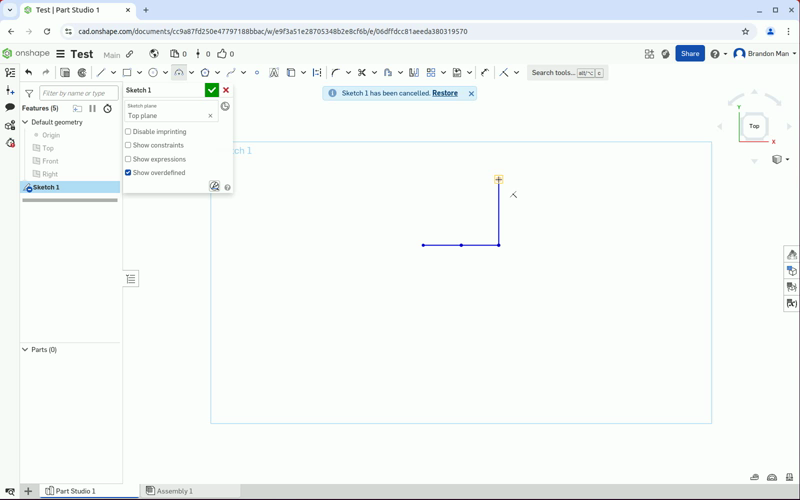
mouse_move(489, 170)
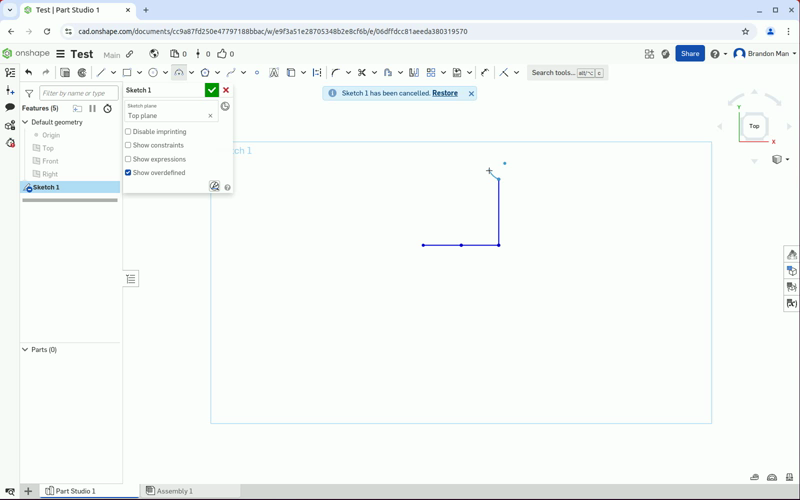
click(489, 170)
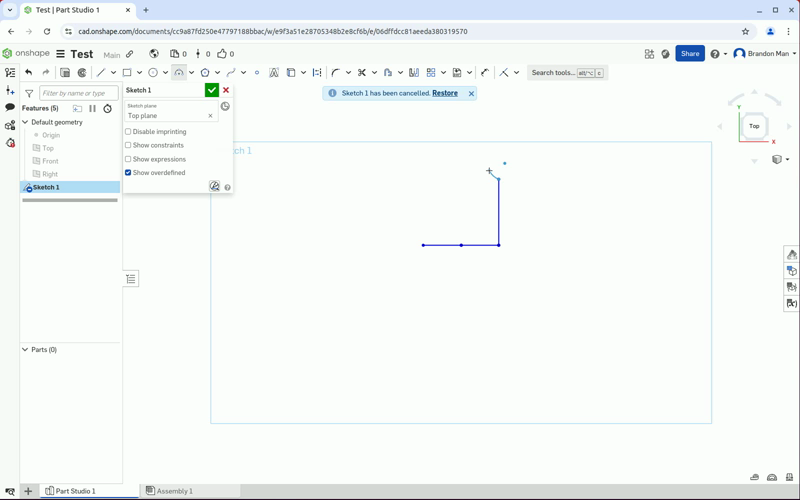
mouse_move(495, 172)
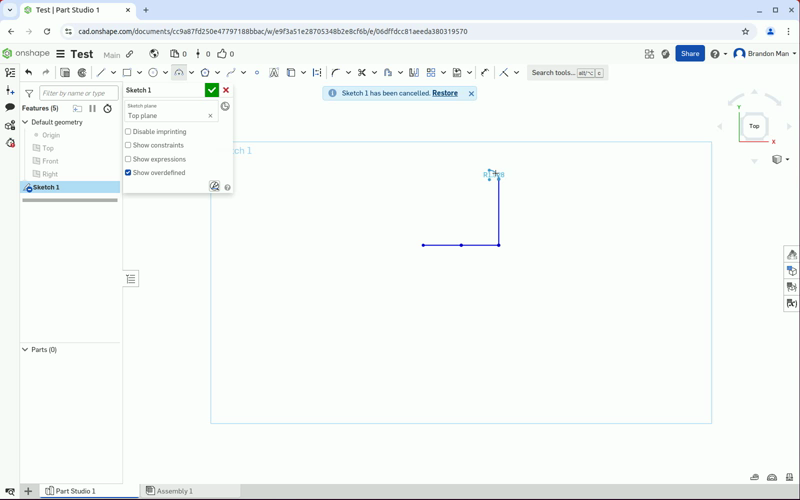
click(495, 172)
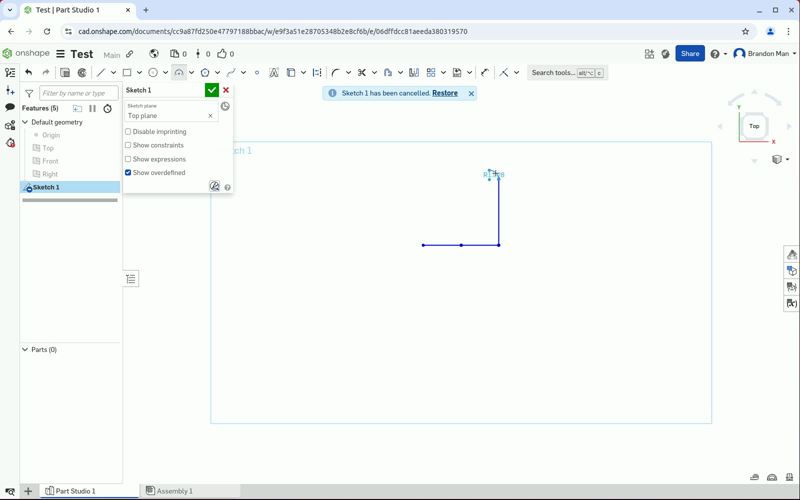
key_up(shift)
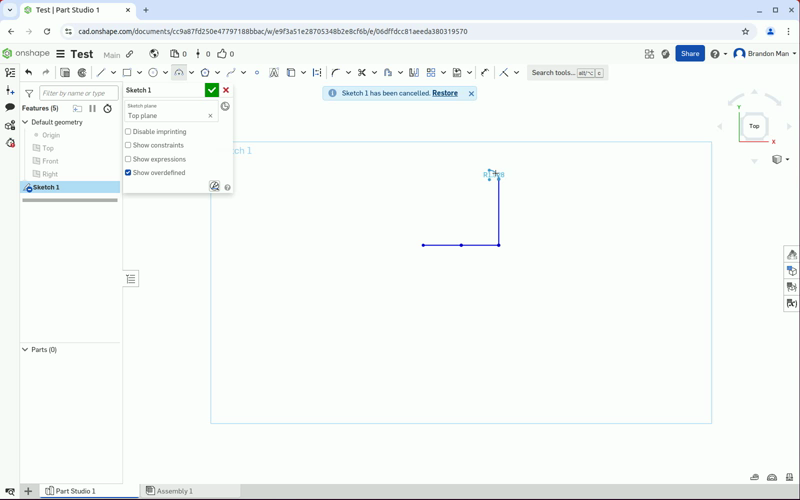
key(esc)
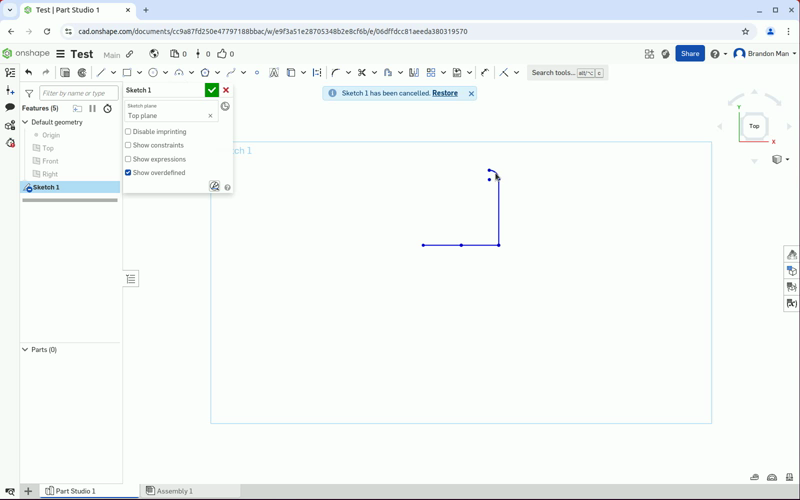
key(l)
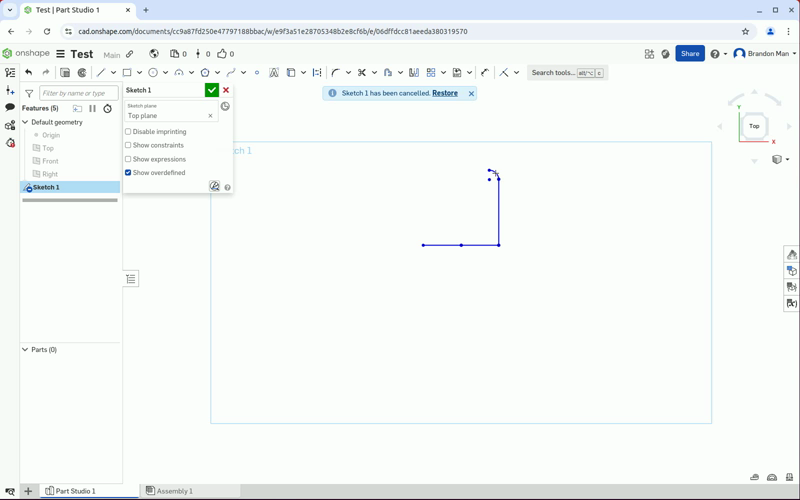
mouse_move(489, 170)
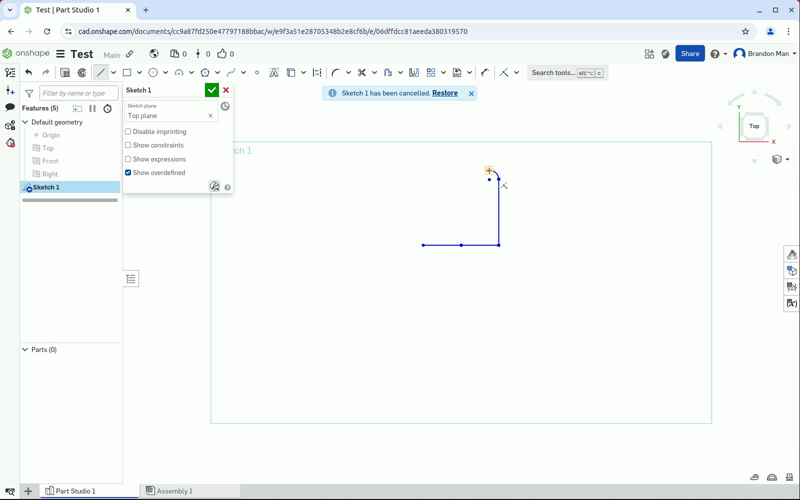
click(489, 170)
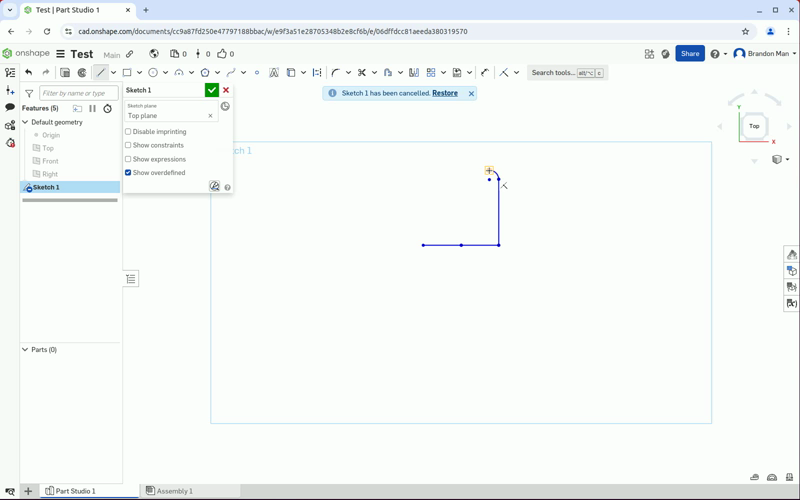
key_down(shift)
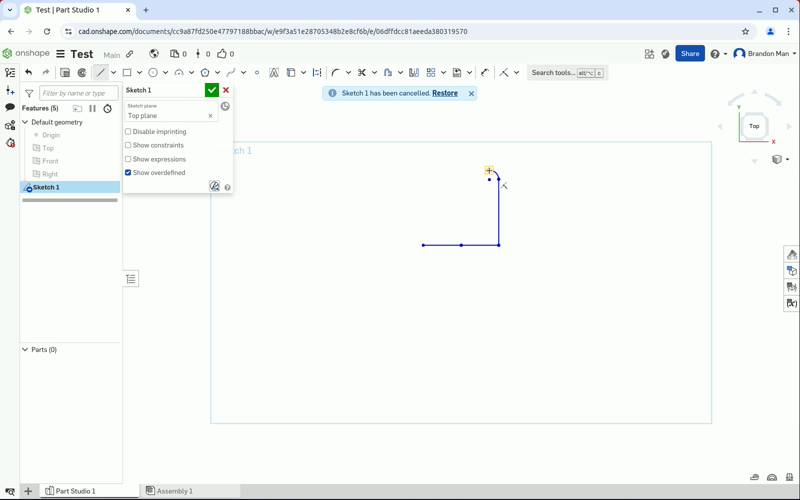
mouse_move(519, 170)
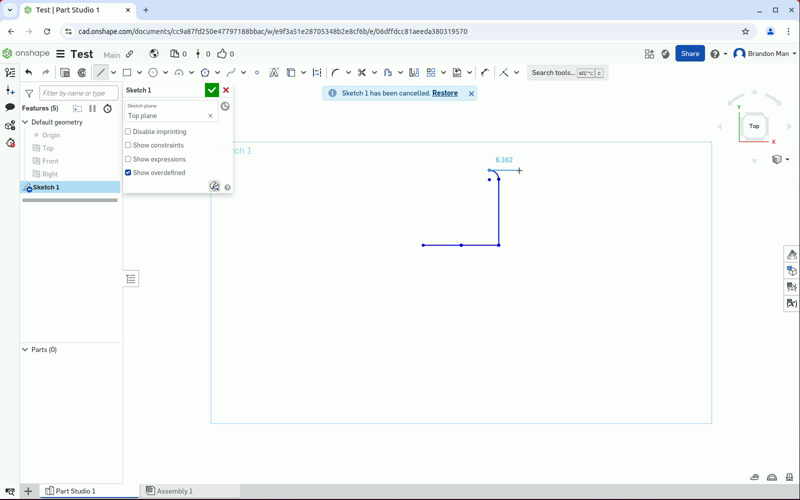
mouse_move(432, 170)
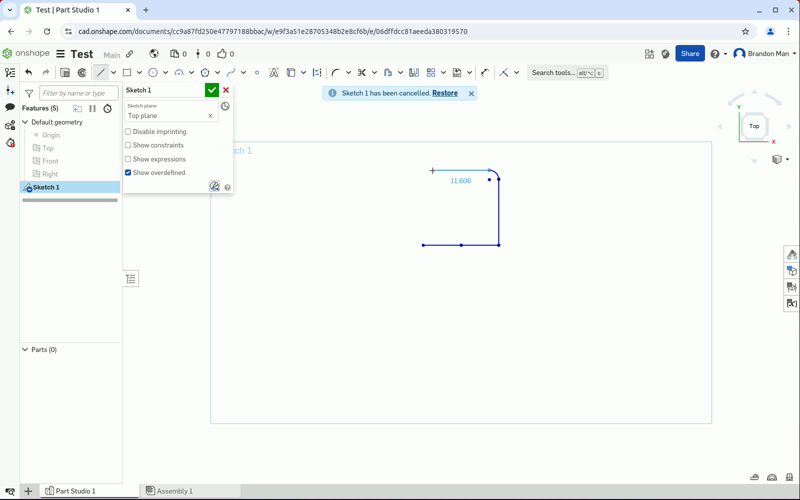
click(432, 170)
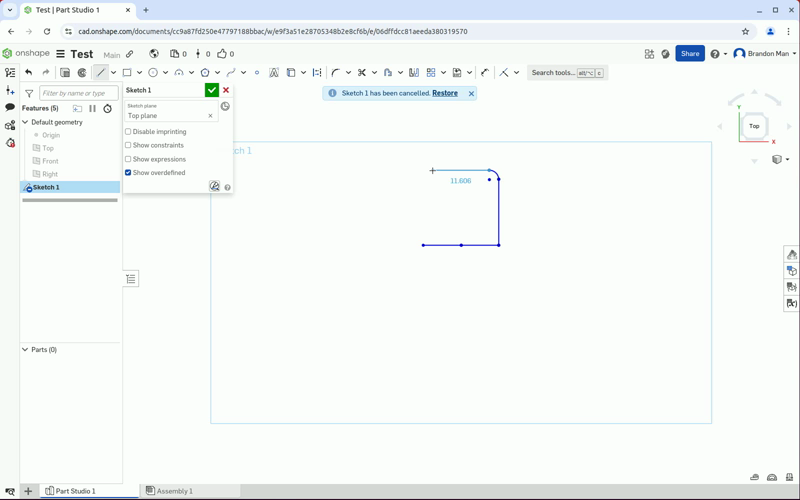
key_up(shift)
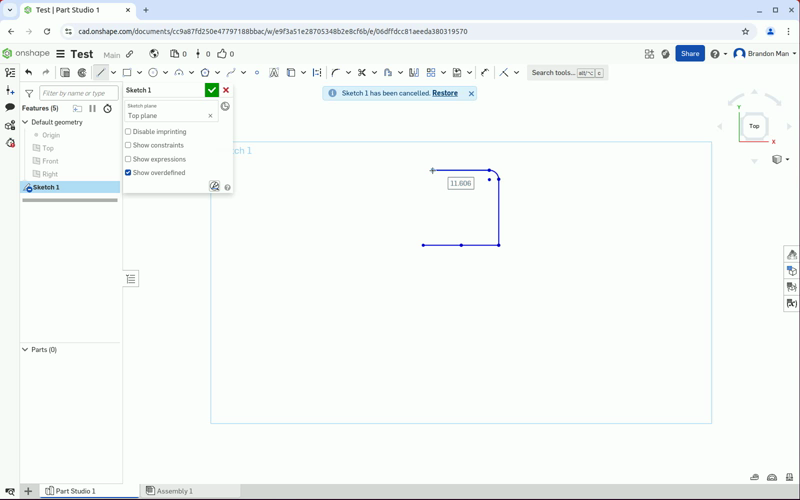
key(esc)
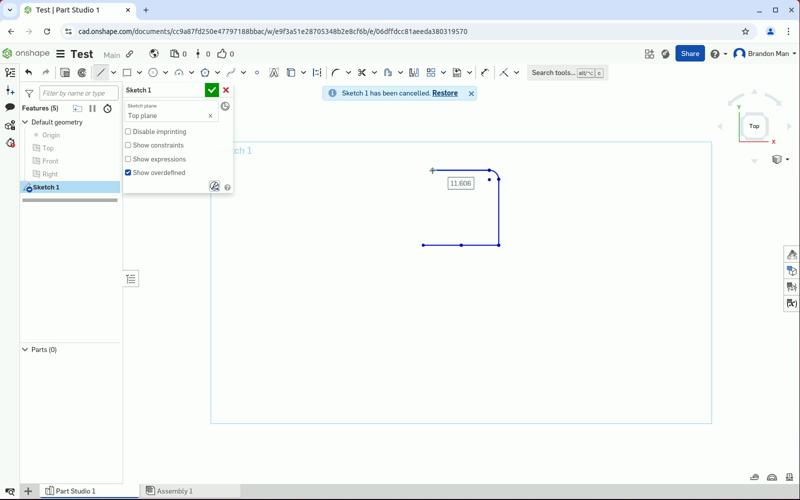
key(a)
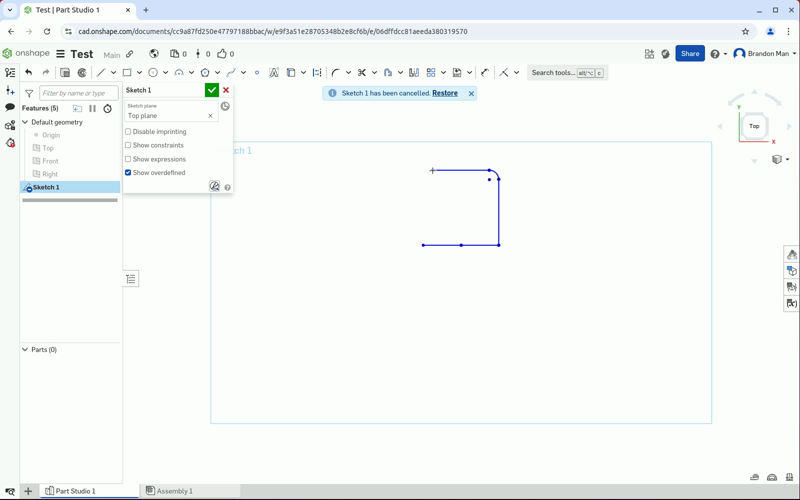
mouse_move(432, 170)
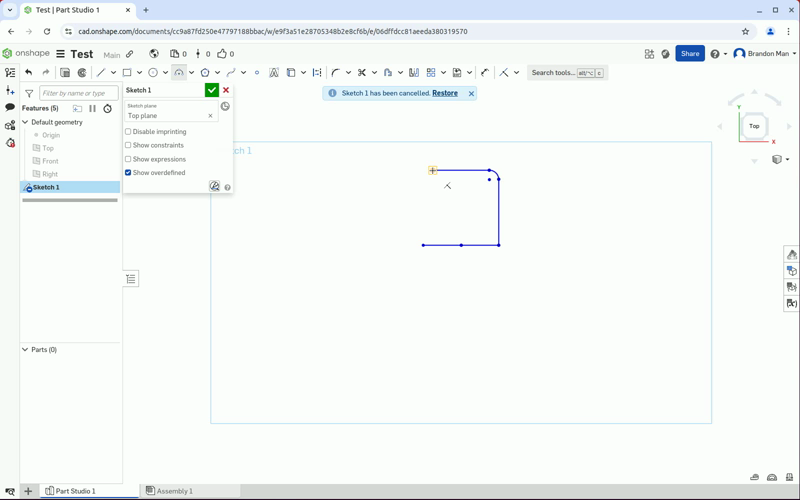
click(432, 170)
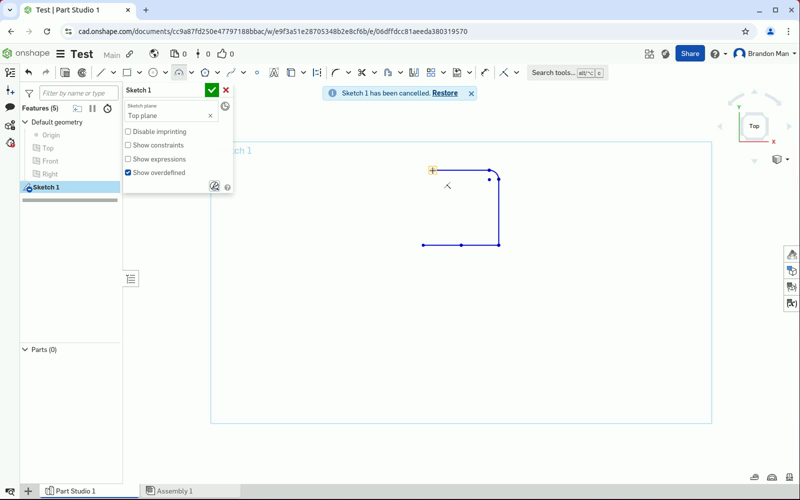
key_down(shift)
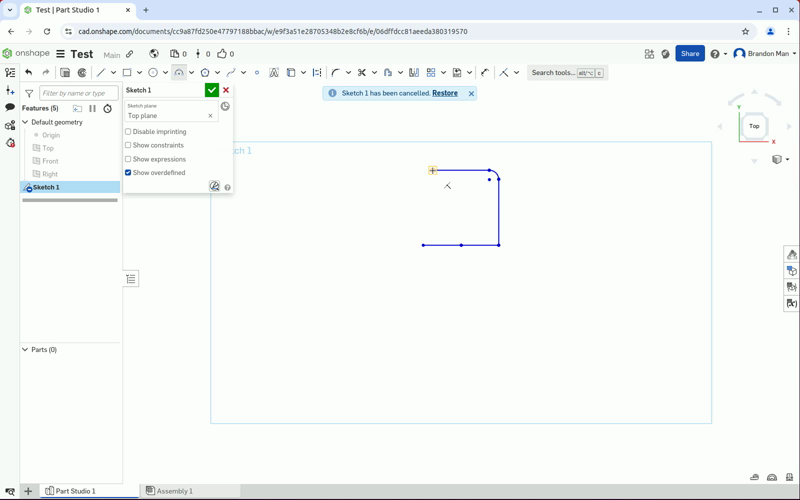
mouse_move(423, 179)
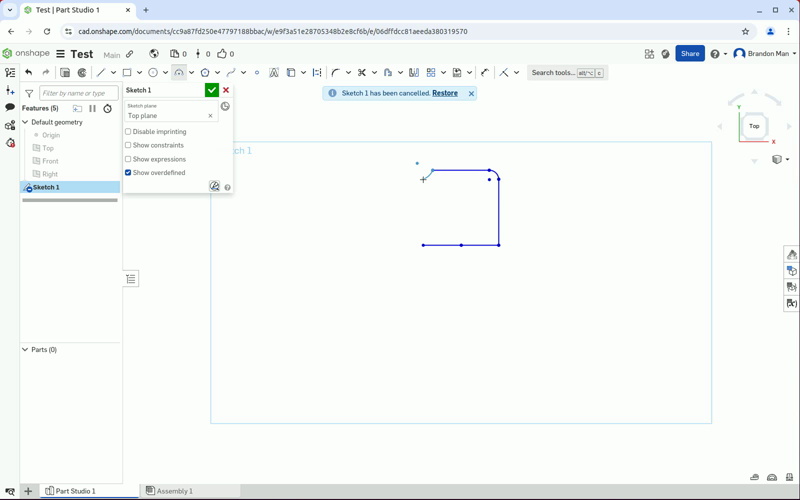
click(423, 179)
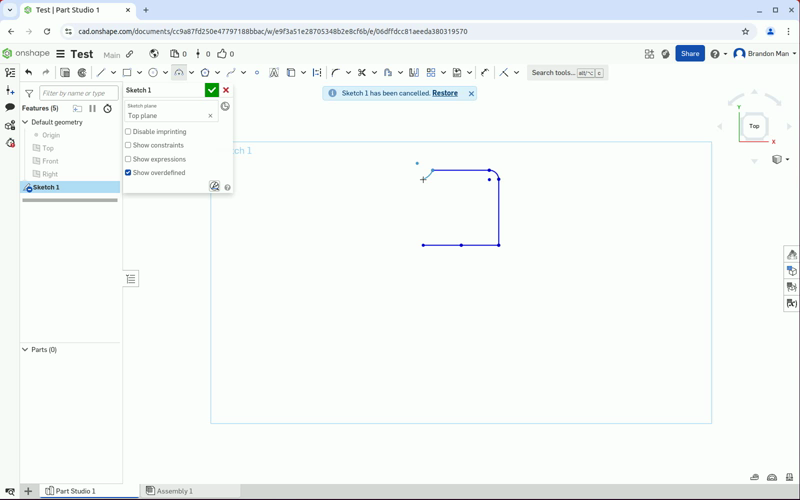
mouse_move(426, 172)
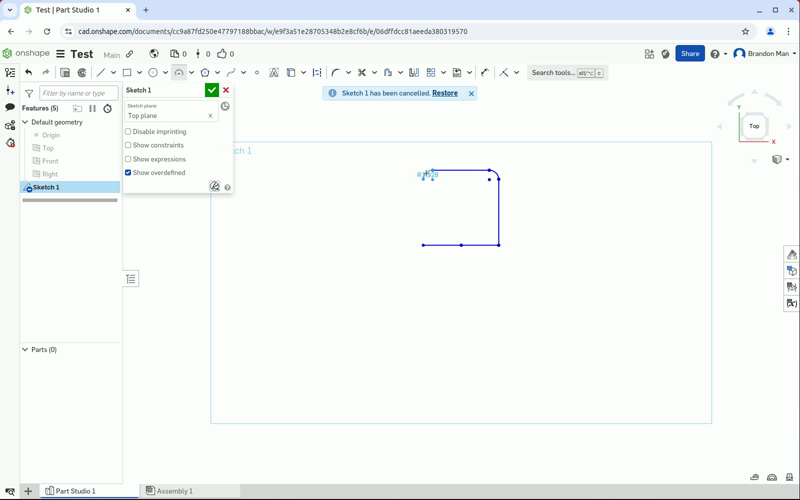
click(426, 172)
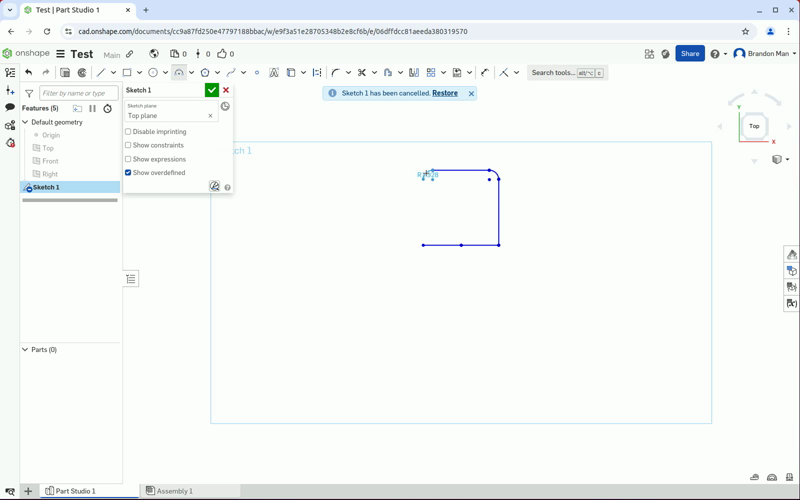
key_up(shift)
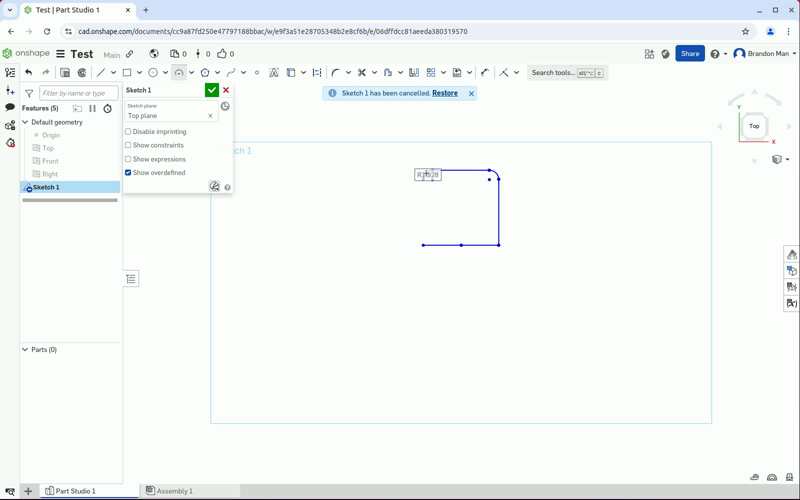
key(esc)
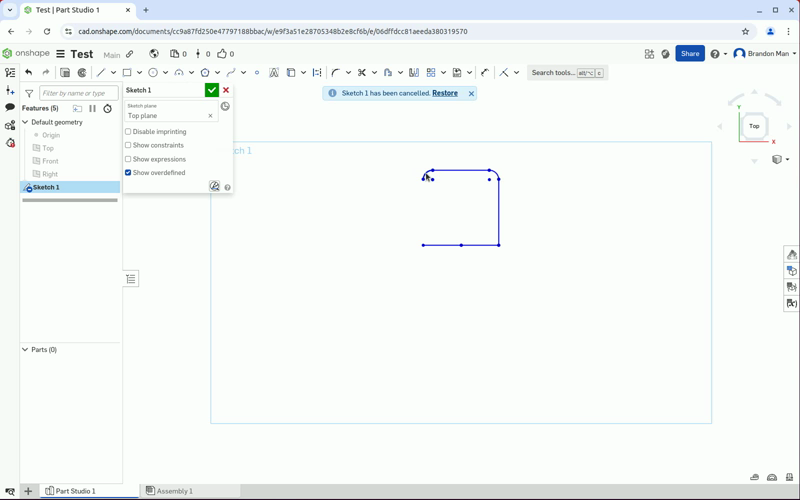
key(l)
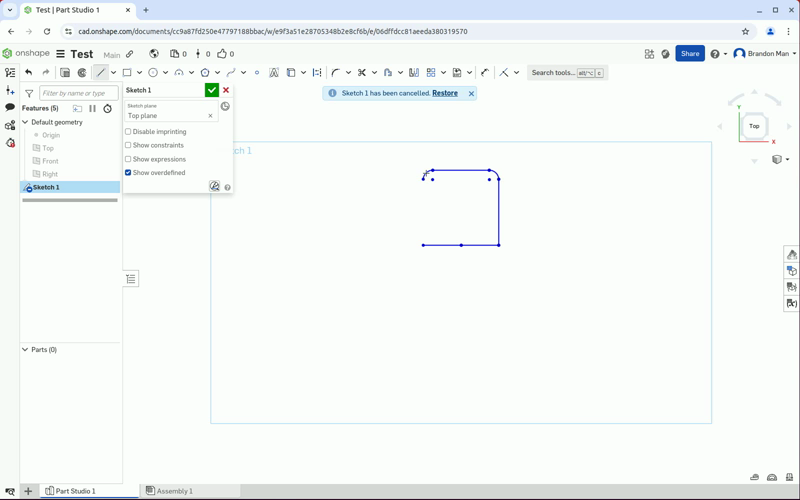
mouse_move(423, 179)
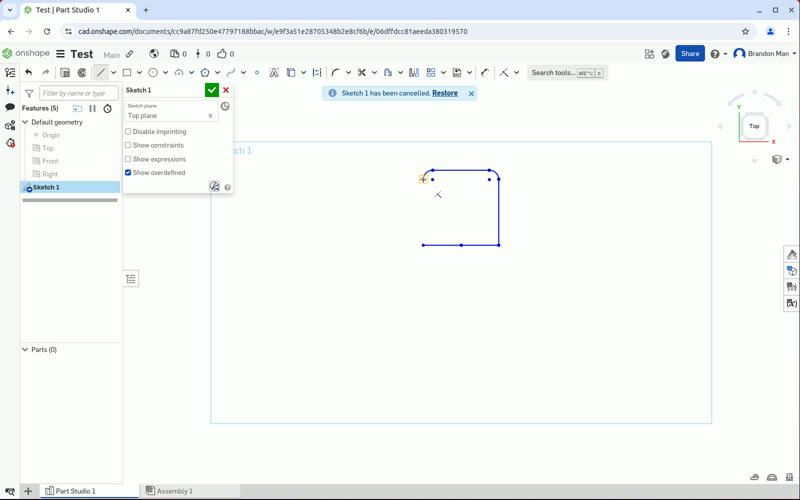
click(423, 179)
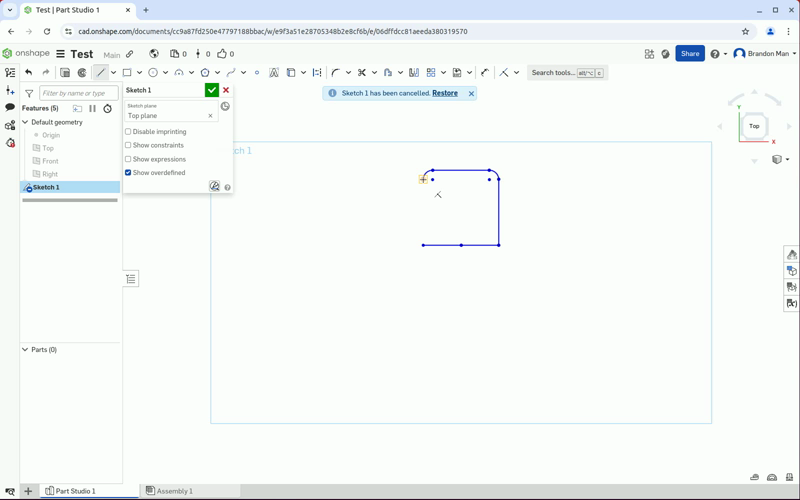
key_down(shift)
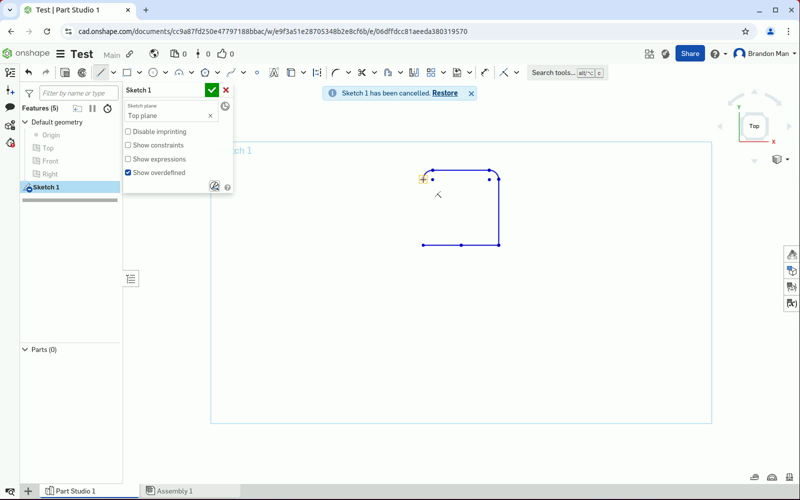
mouse_move(423, 245)
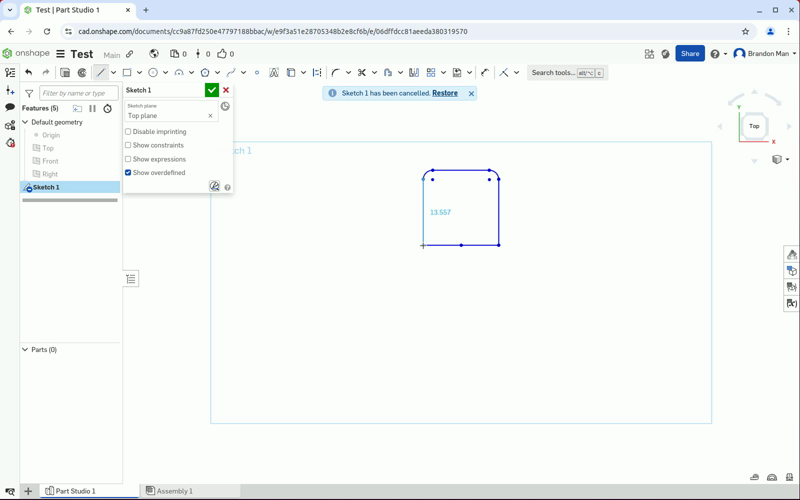
key_up(shift)
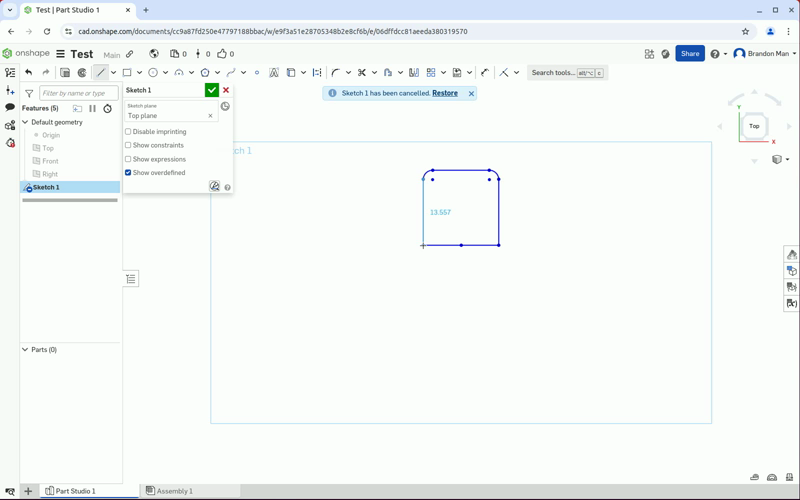
click(423, 245)
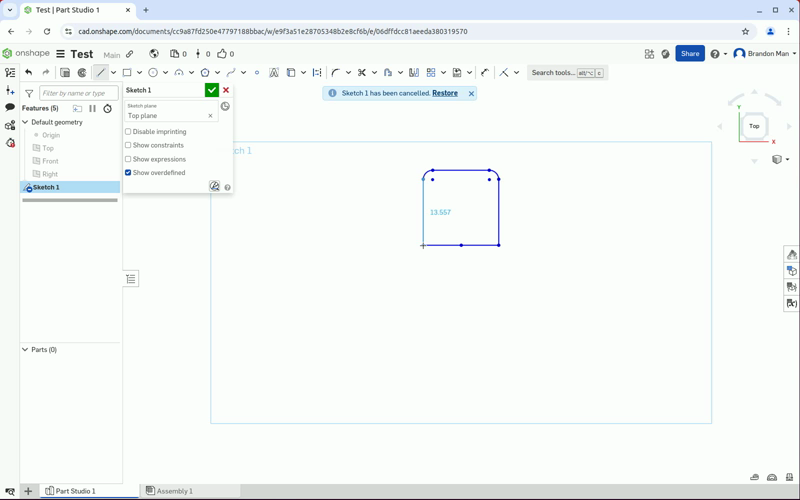
key(esc)
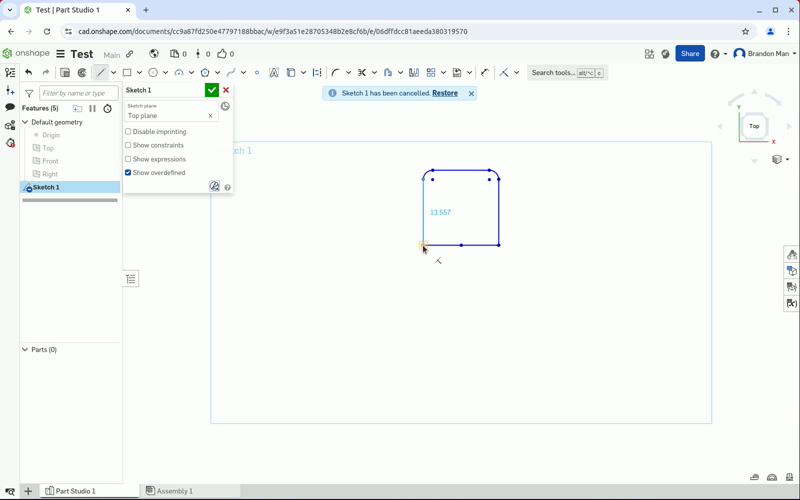
mouse_move(434, 202)
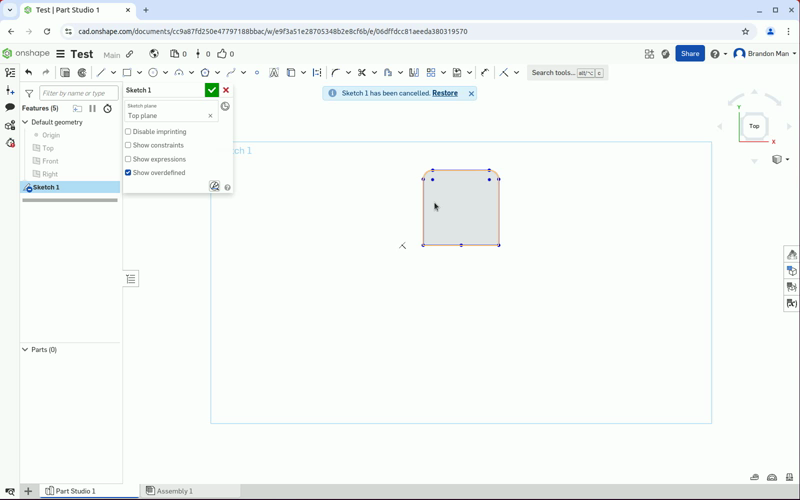
click(434, 202)
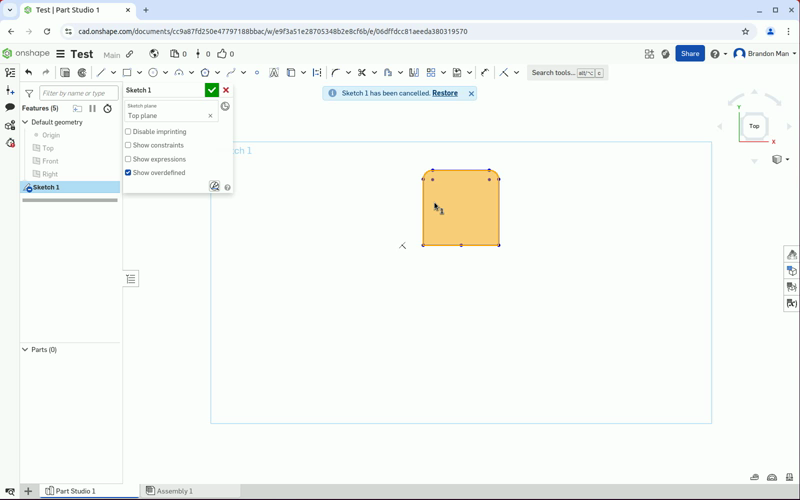
mouse_move(73, 352)
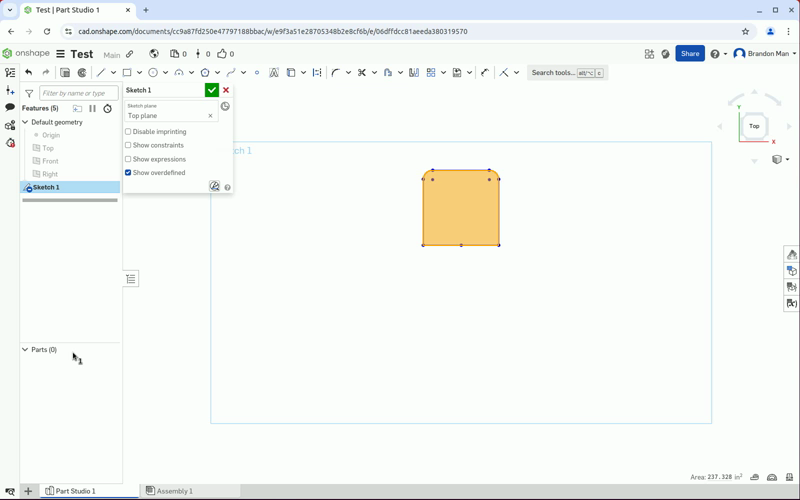
key(shift+y)
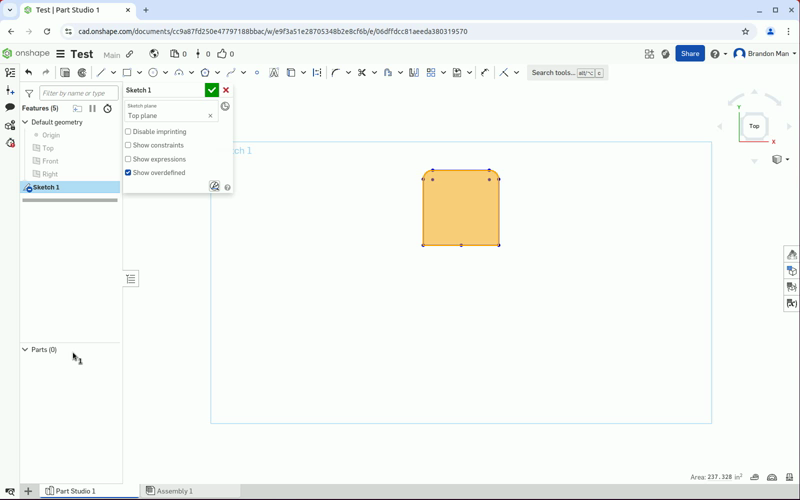
key(shift+e)
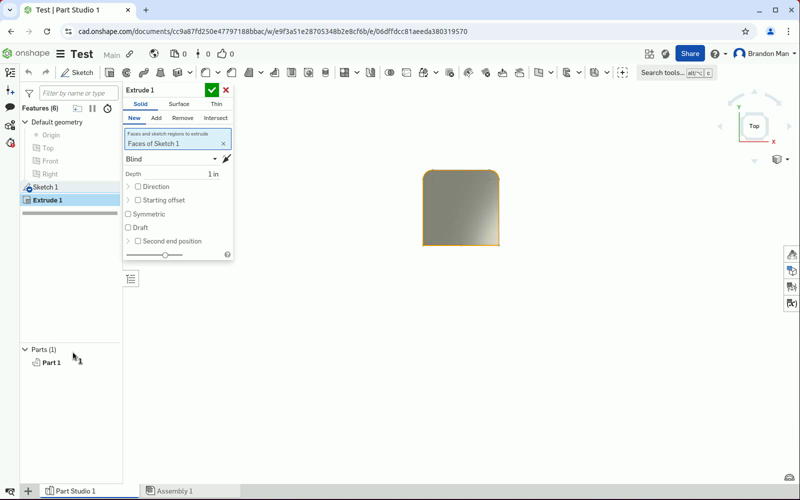
mouse_move(143, 106)
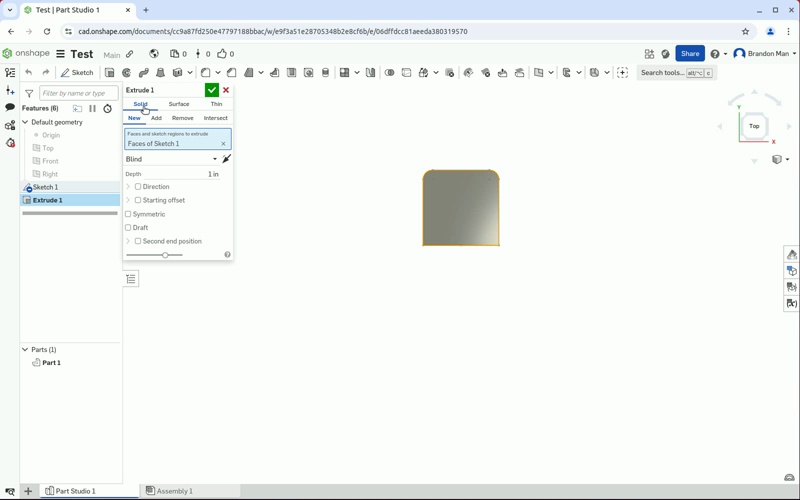
click(143, 106)
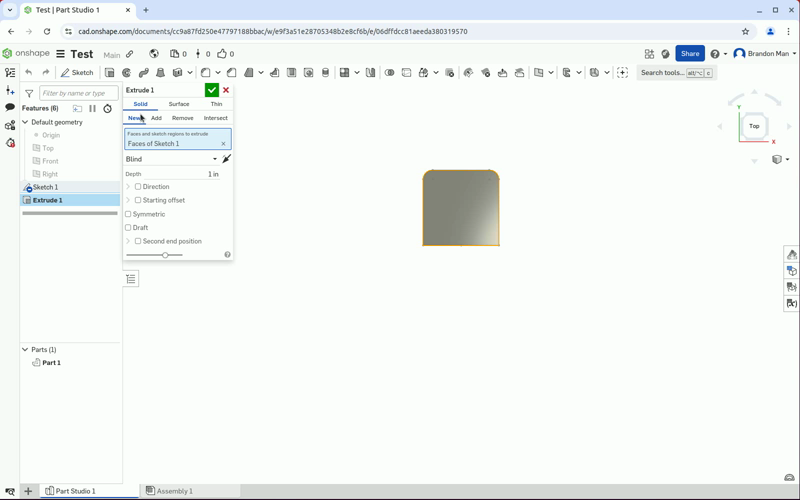
mouse_move(137, 120)
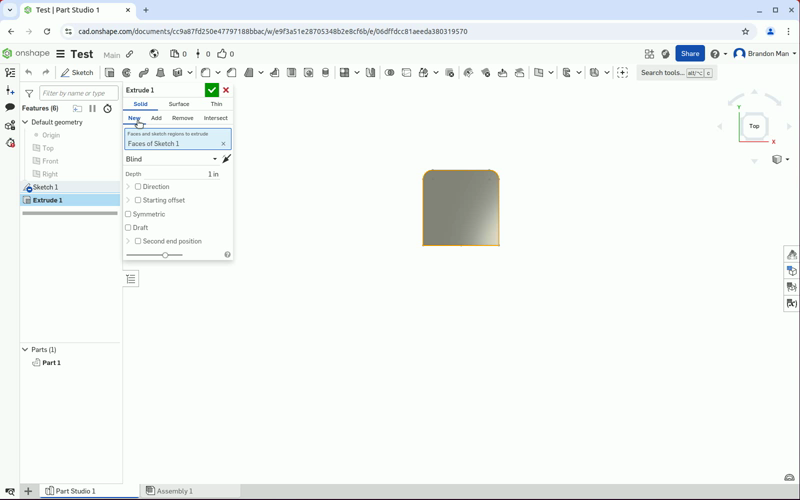
click(137, 120)
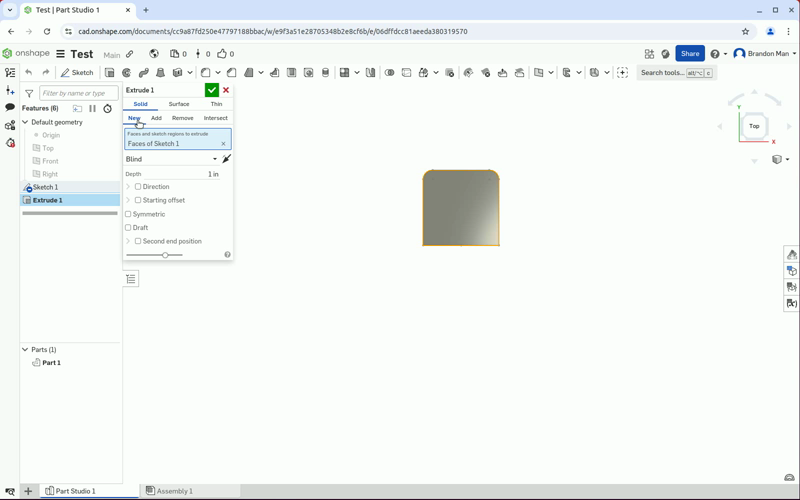
key(tab, 4)
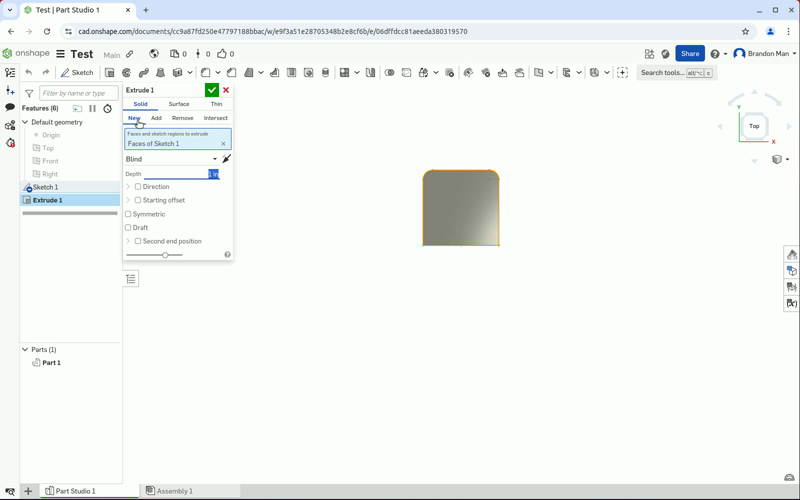
text(4.332)
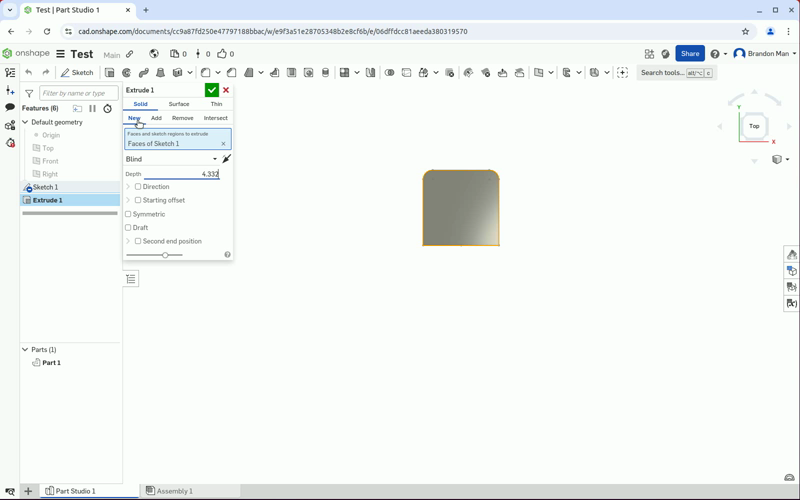
key(tab, 3)
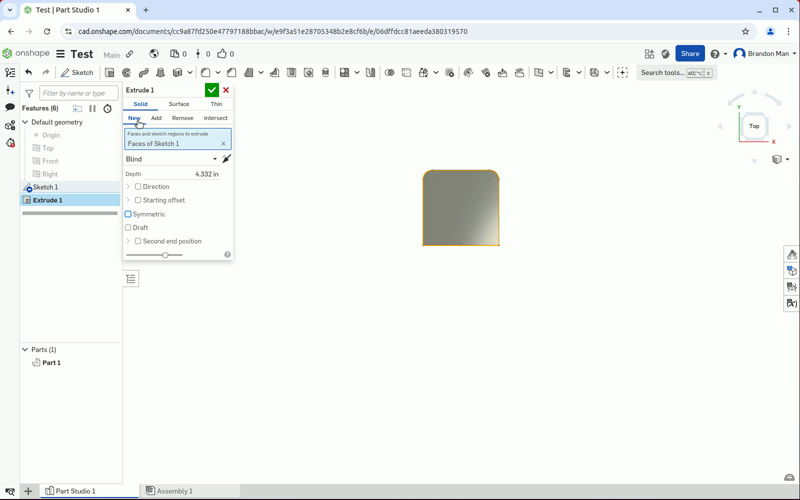
key(space)
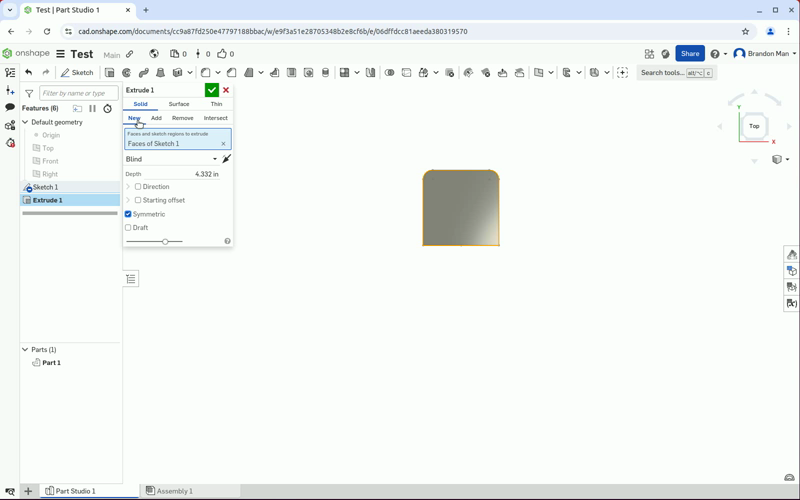
key(enter)
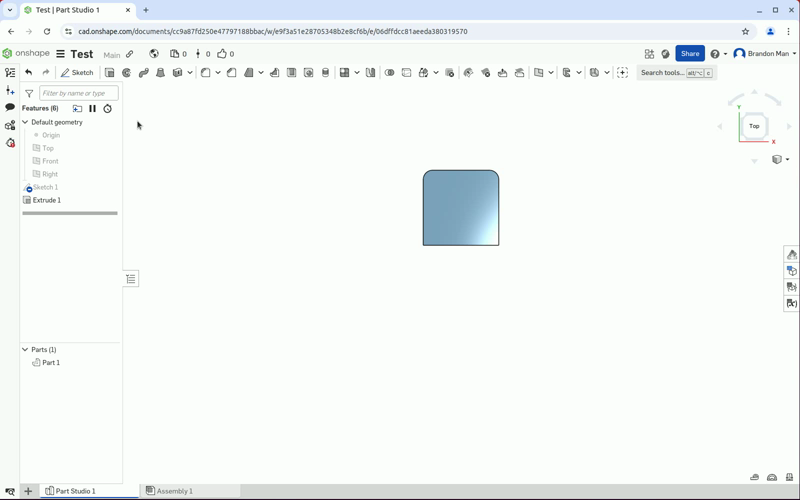
key(shift+h)
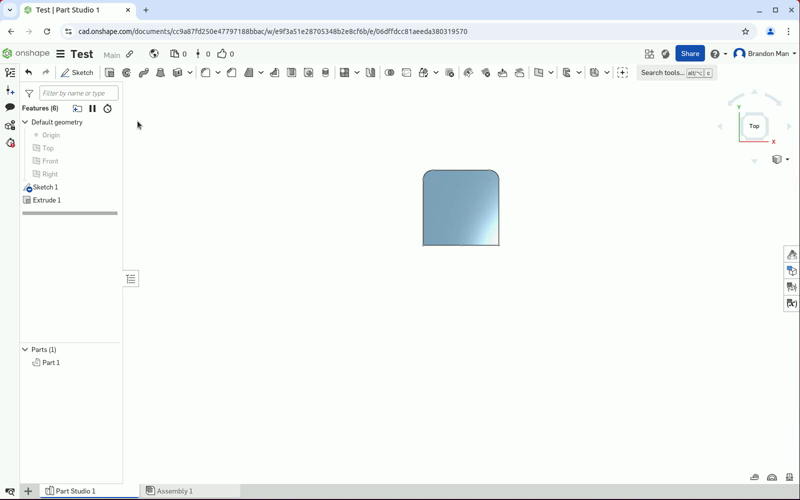
key(shift+h)
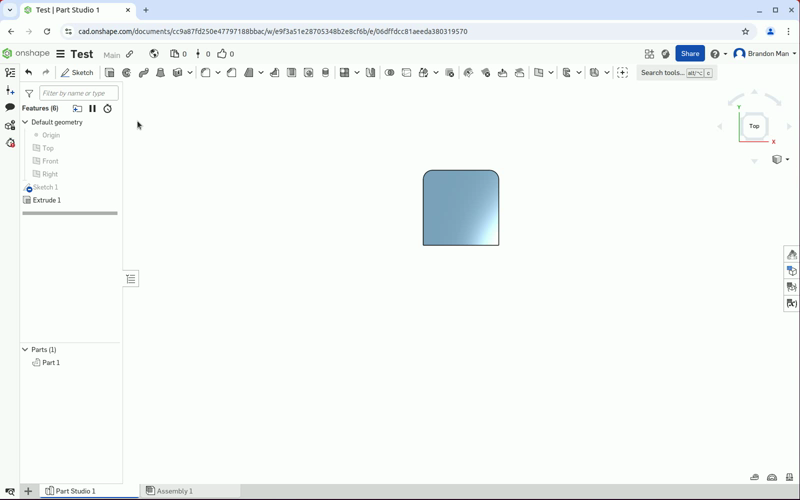
mouse_move(73, 189)
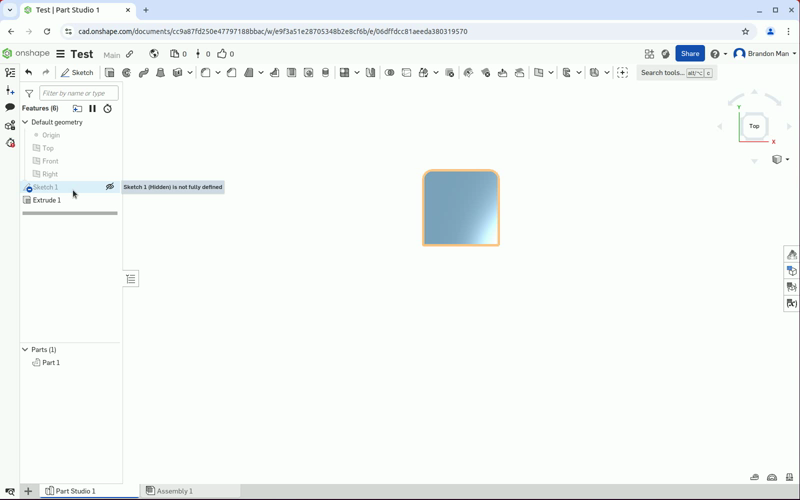
click(73, 189)
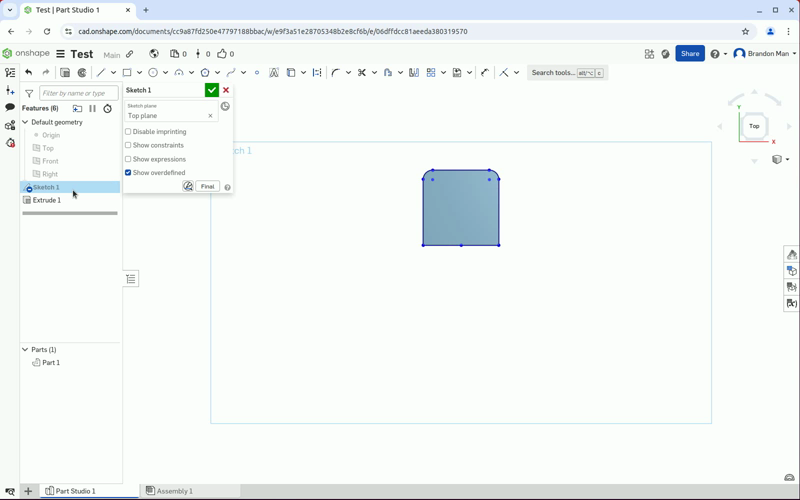
mouse_move(229, 92)
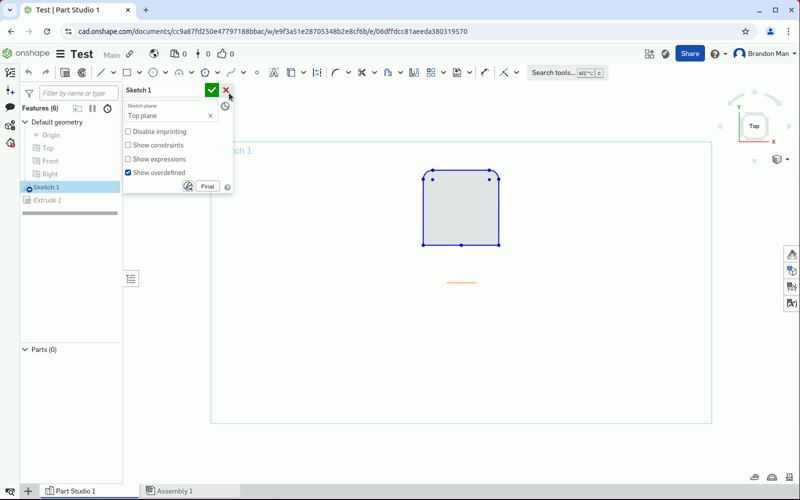
click(229, 92)
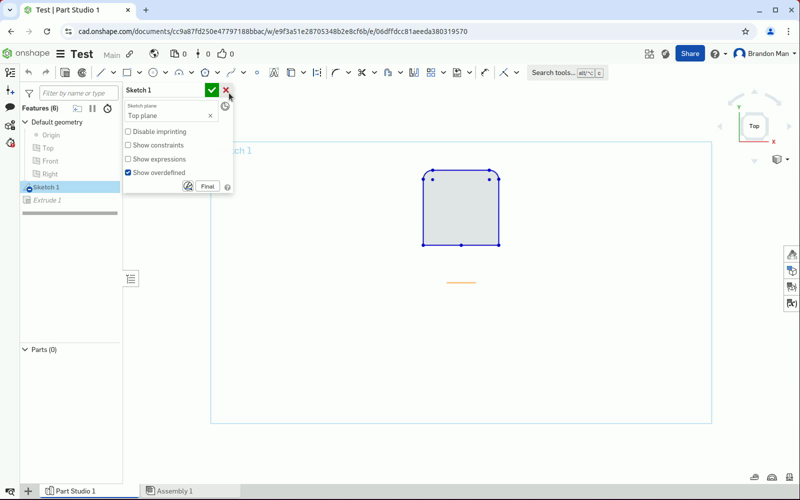
key(shift+s)
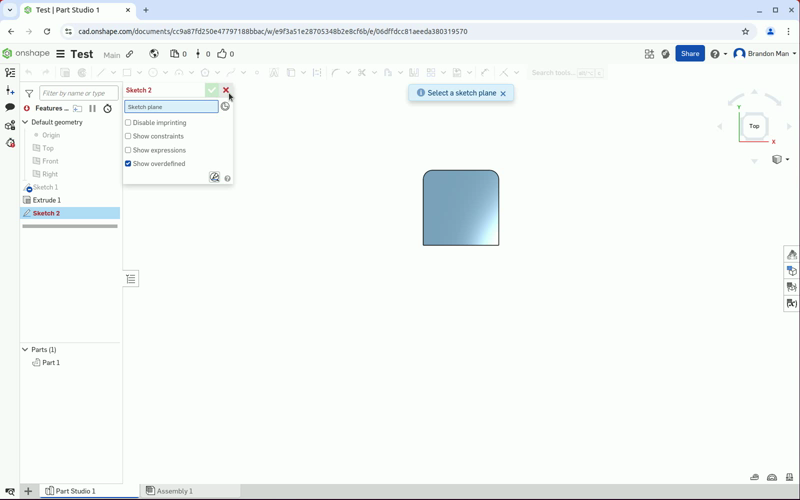
mouse_move(73, 150)
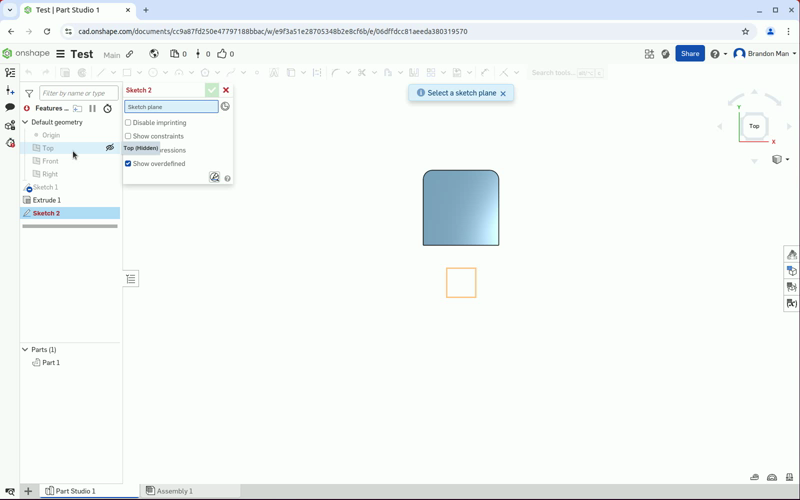
click(73, 150)
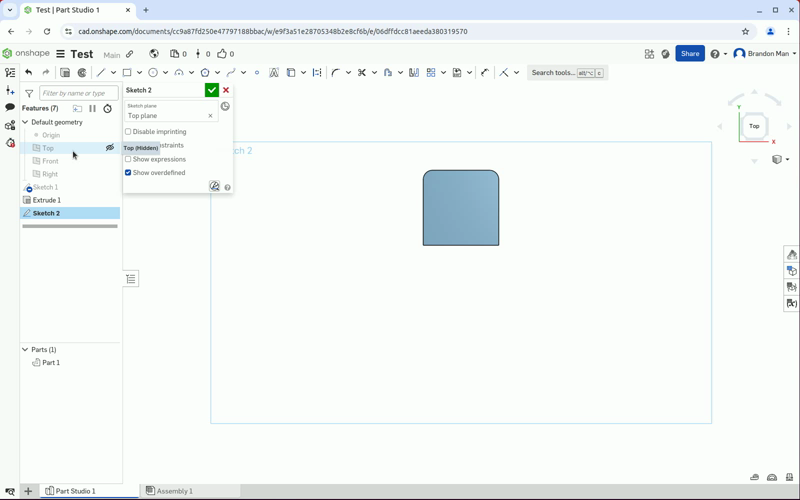
mouse_move(73, 352)
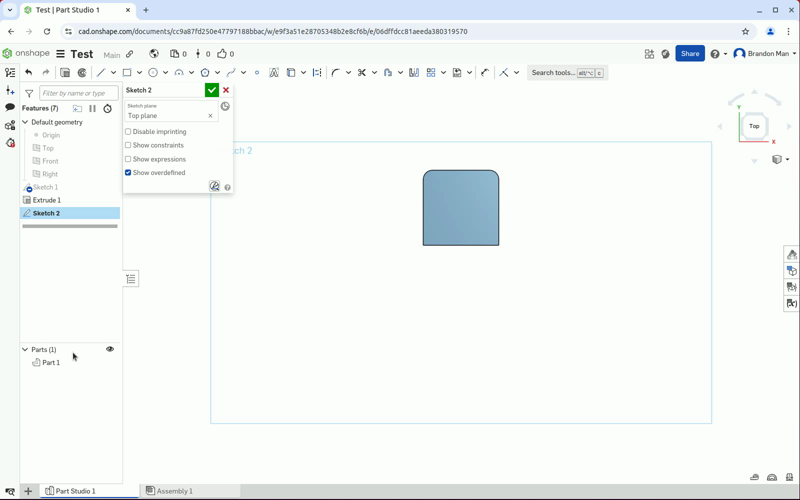
key(y)
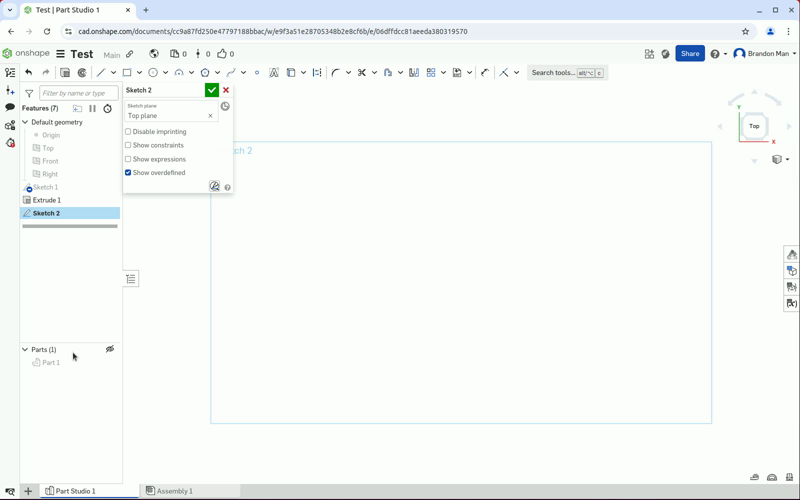
key(l)
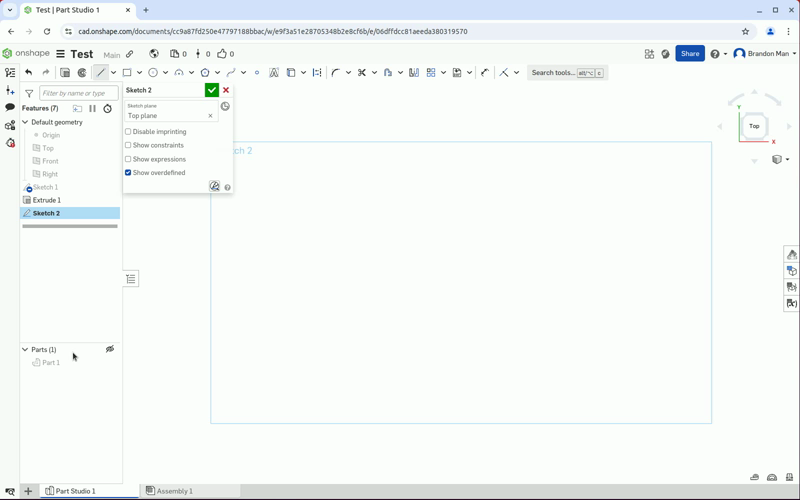
key_down(shift)
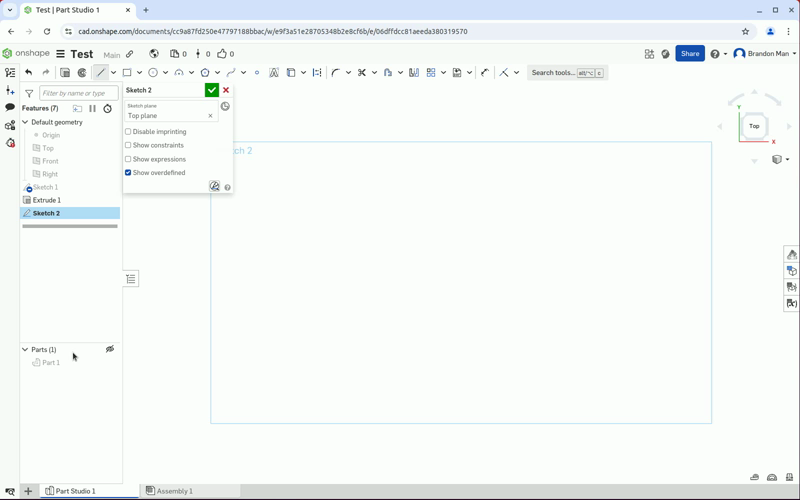
mouse_move(349, 314)
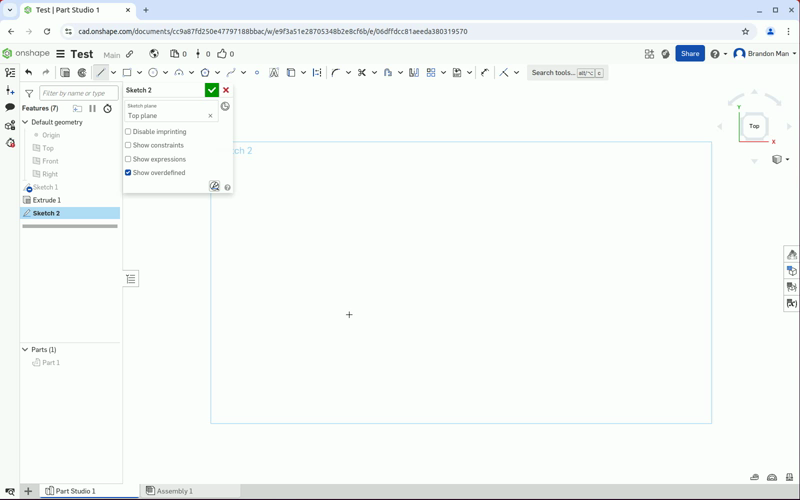
click(349, 314)
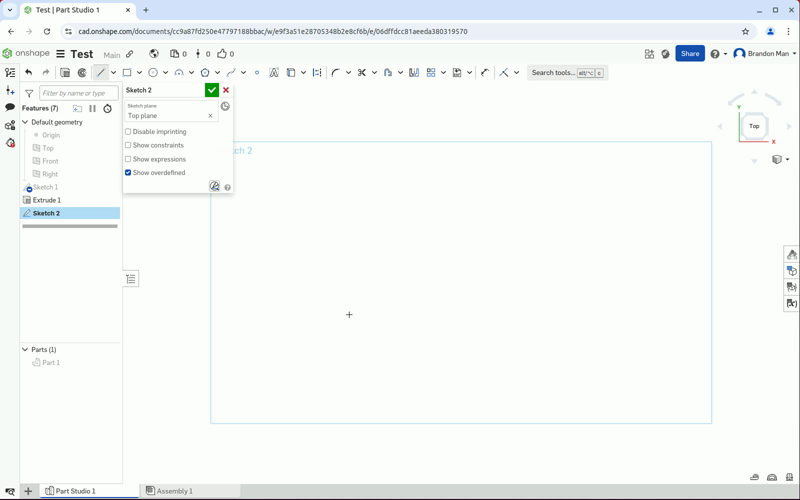
key_up(shift)
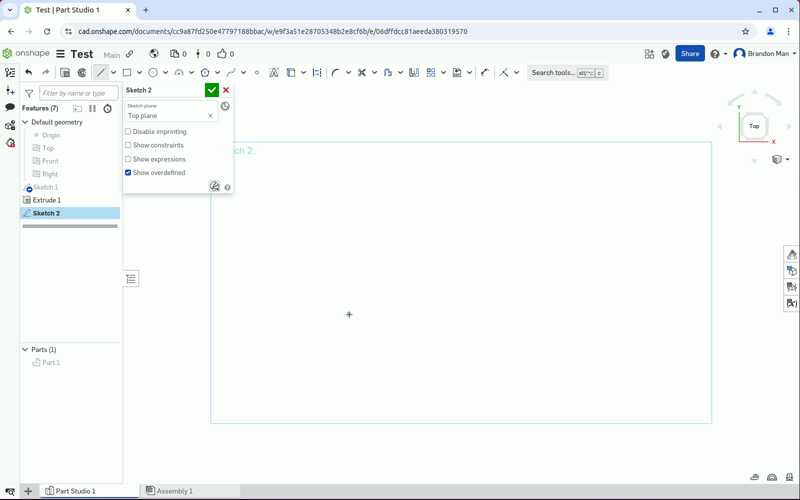
key_down(shift)
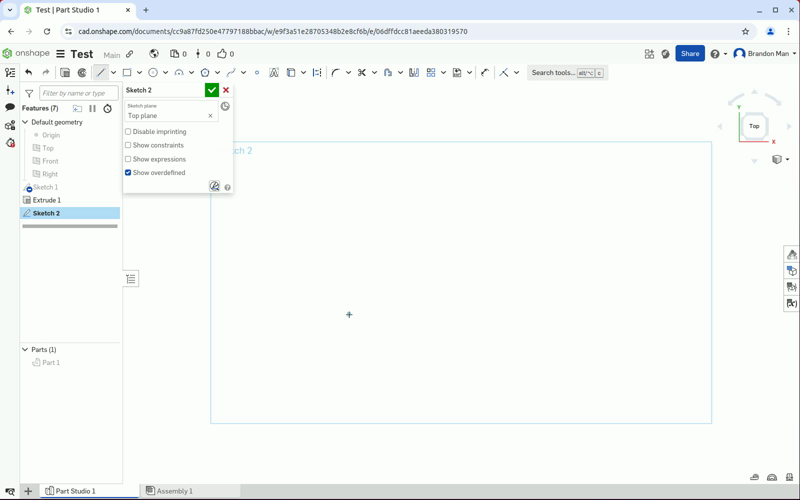
mouse_move(379, 314)
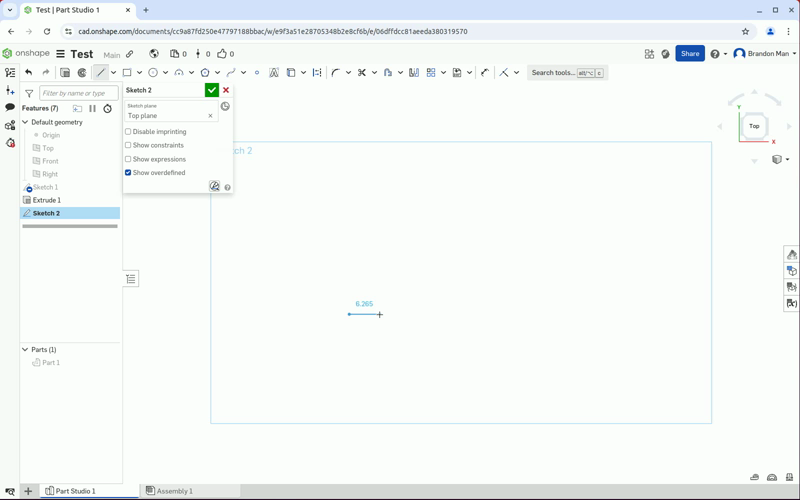
mouse_move(377, 362)
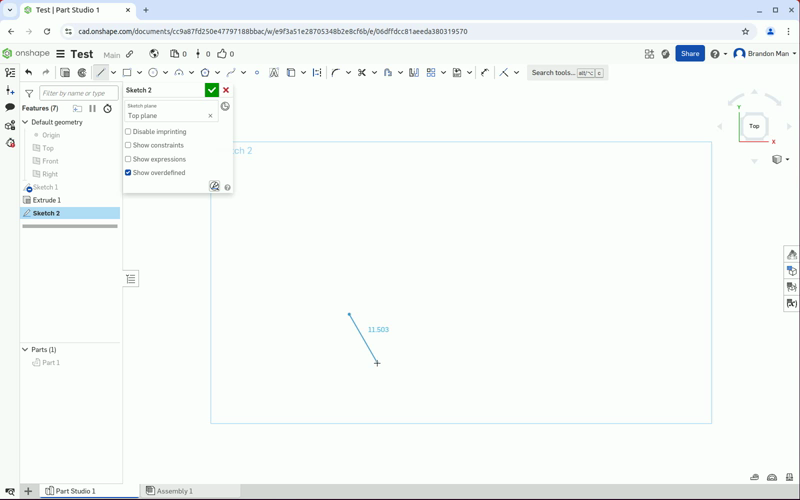
click(377, 362)
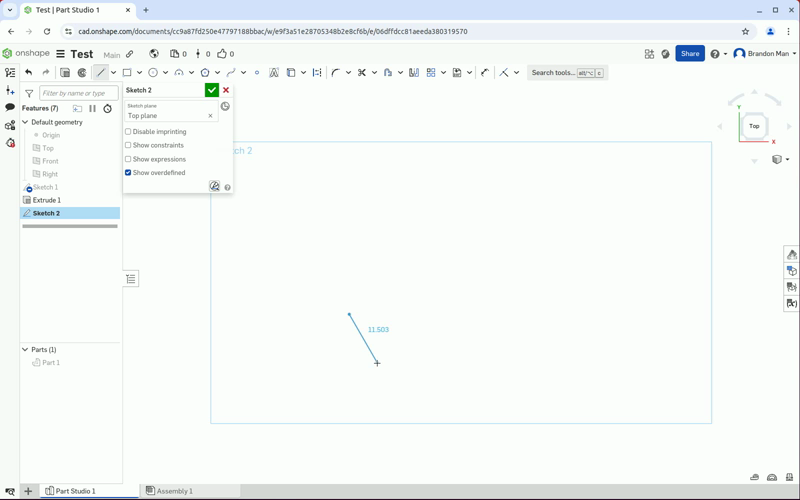
key_up(shift)
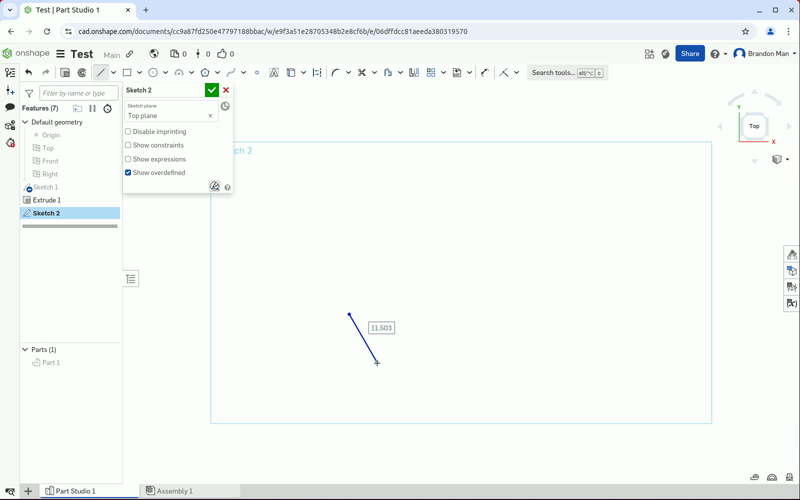
key(esc)
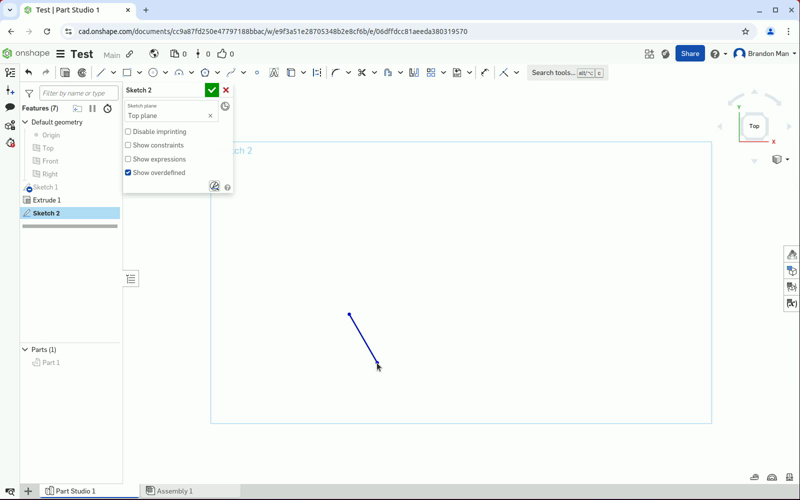
key(a)
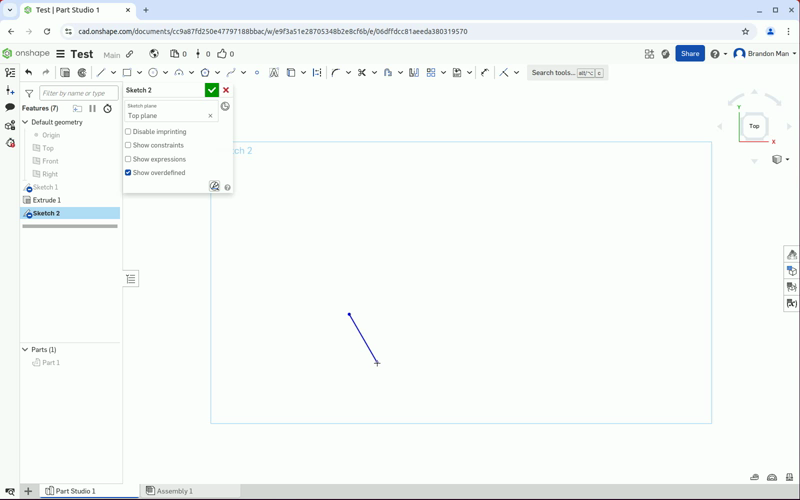
mouse_move(377, 362)
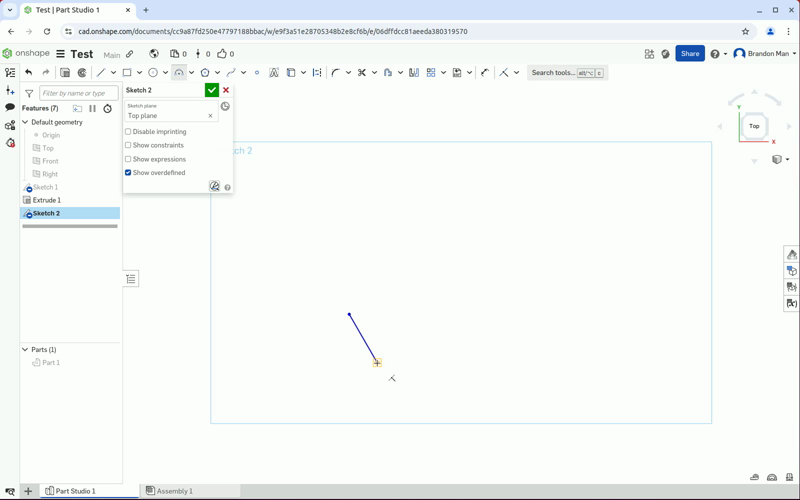
click(377, 362)
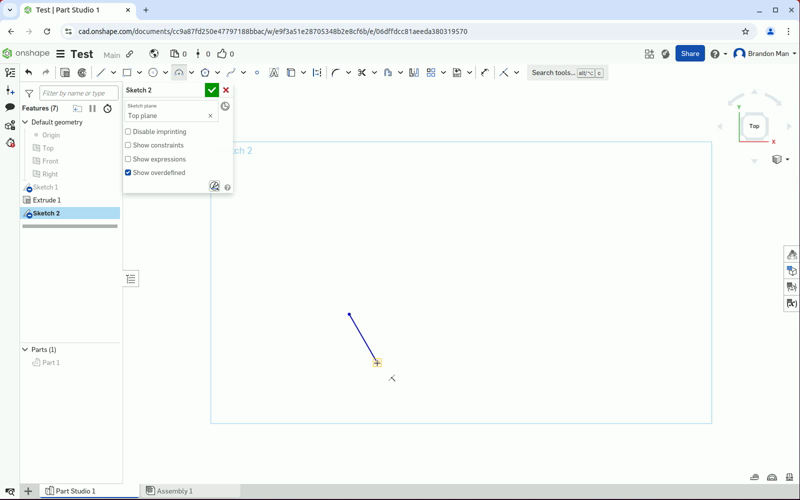
key_down(shift)
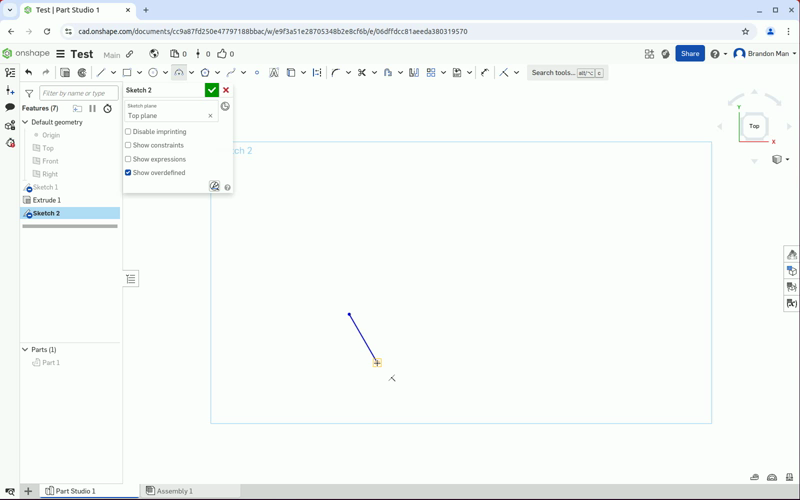
mouse_move(390, 366)
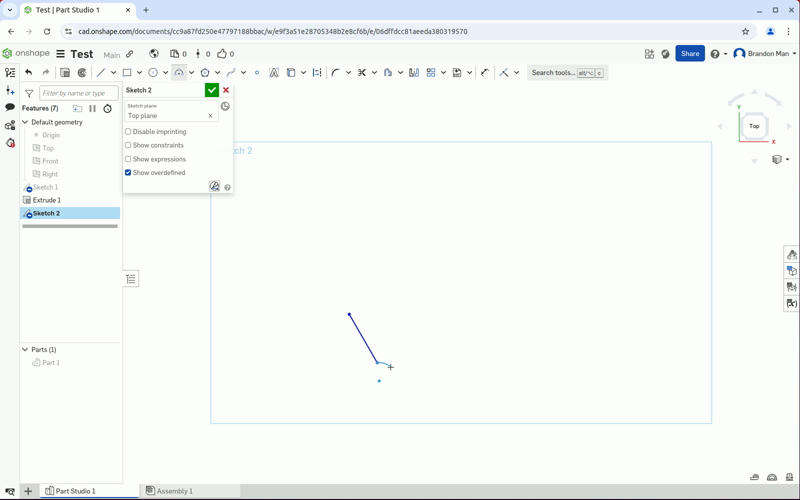
click(390, 366)
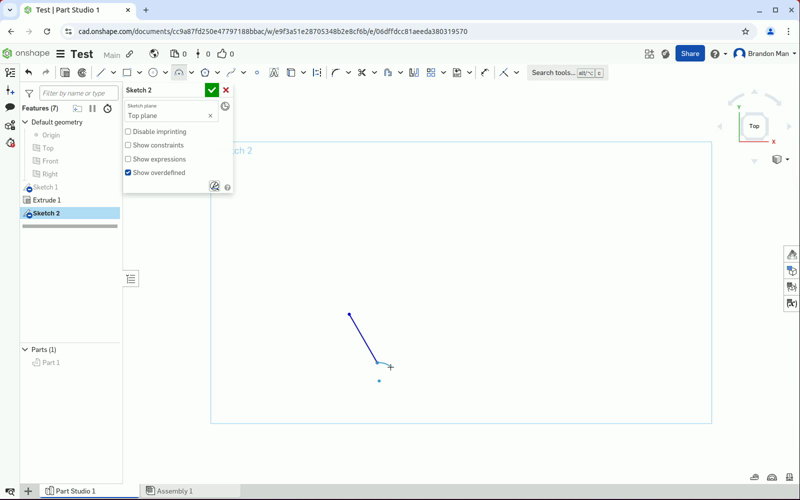
mouse_move(383, 367)
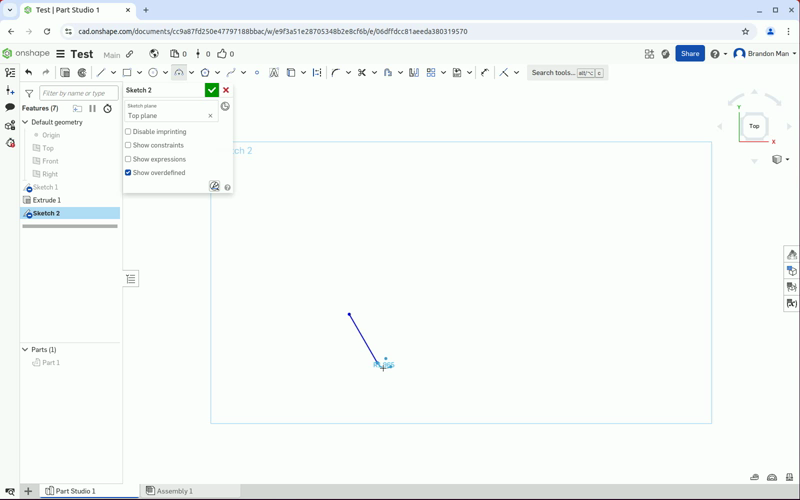
click(383, 367)
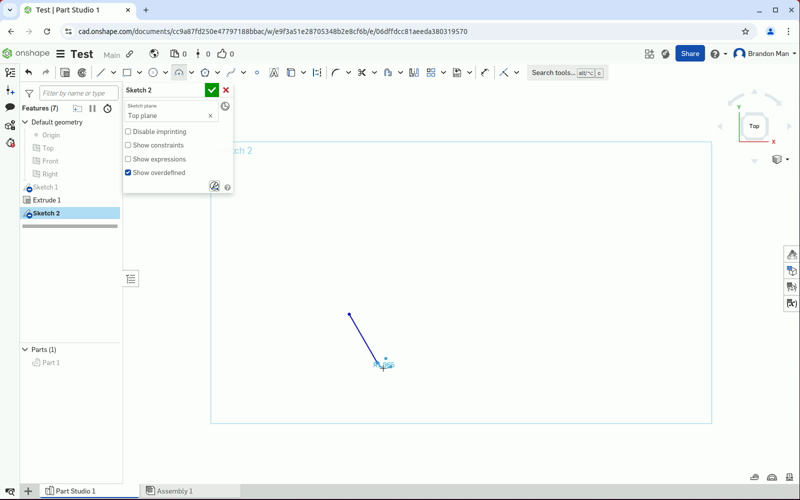
key_up(shift)
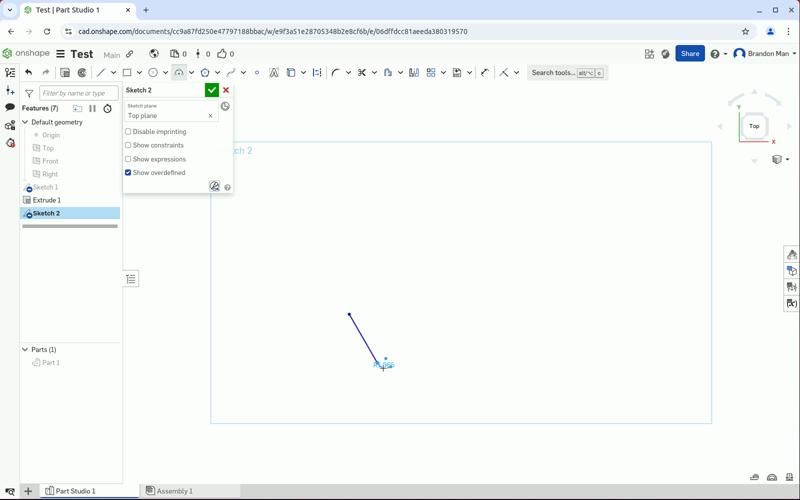
key(esc)
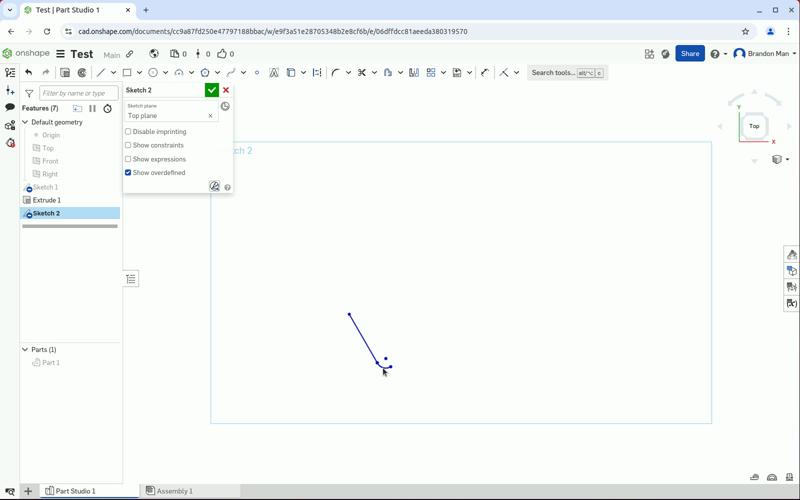
key(l)
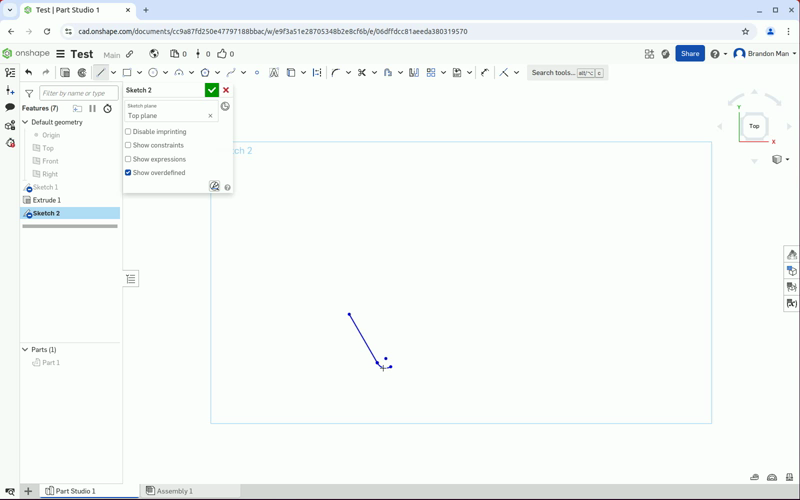
mouse_move(390, 366)
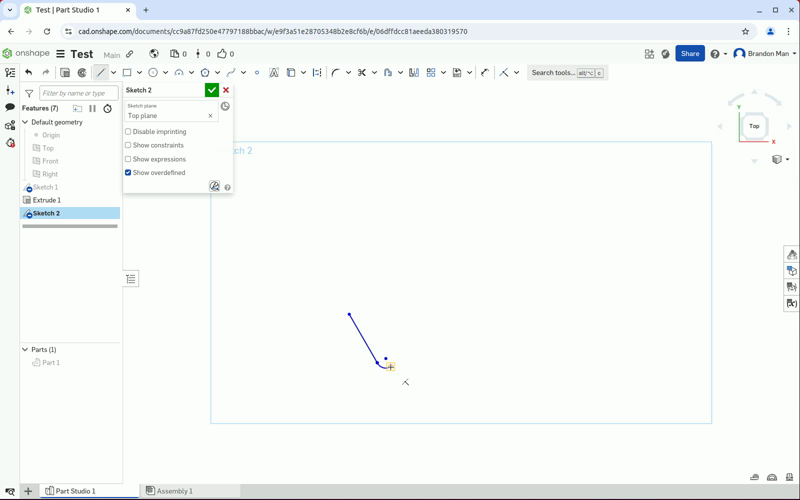
click(390, 366)
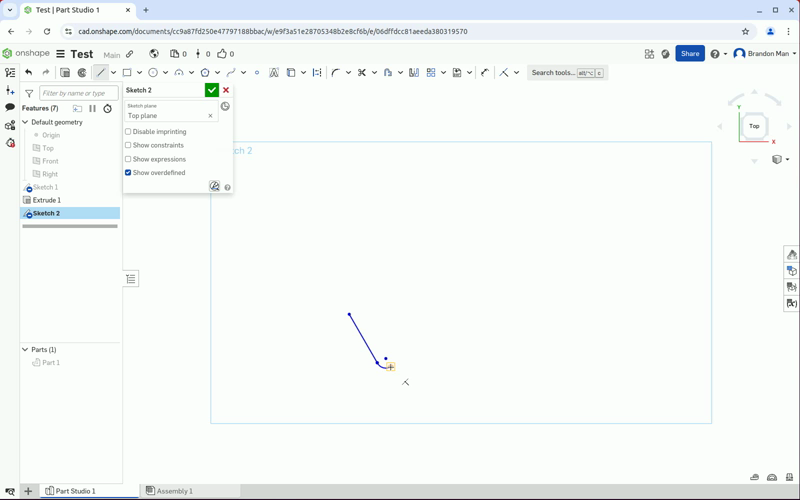
key_down(shift)
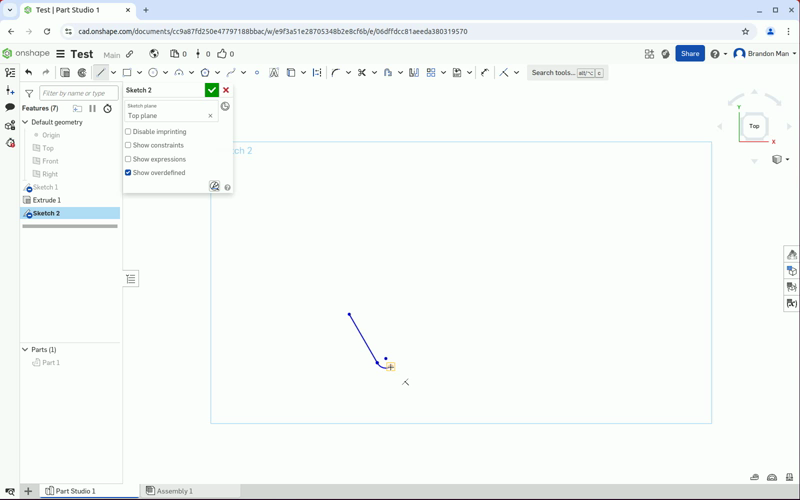
mouse_move(447, 333)
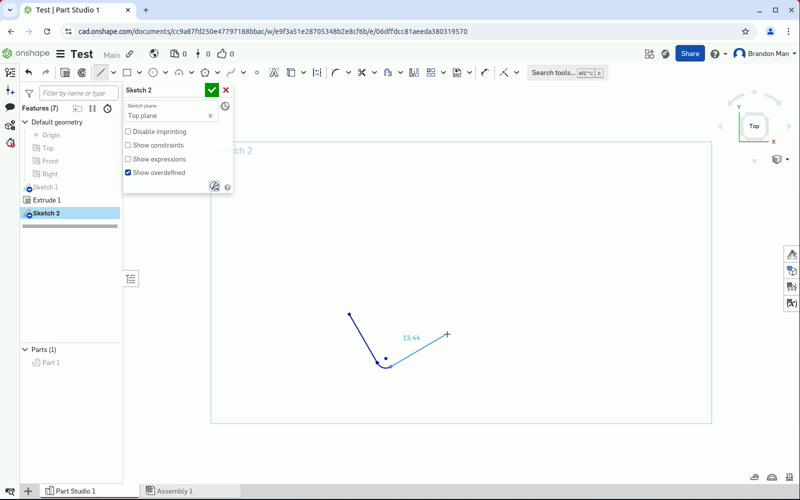
click(447, 333)
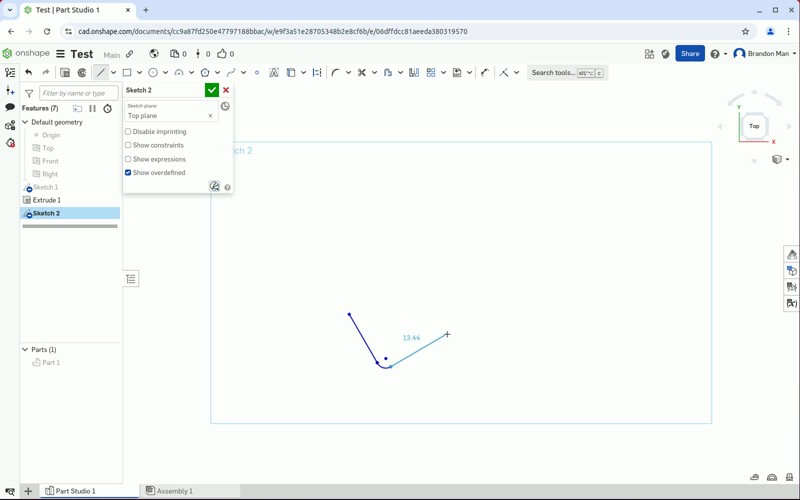
key_up(shift)
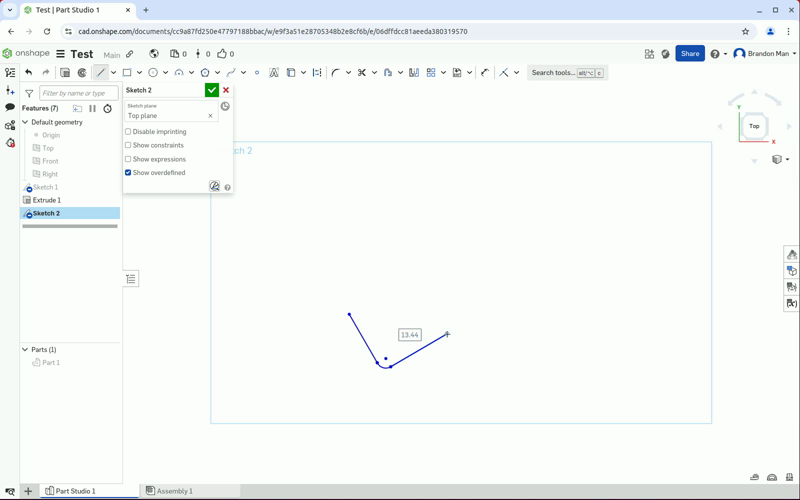
key_down(shift)
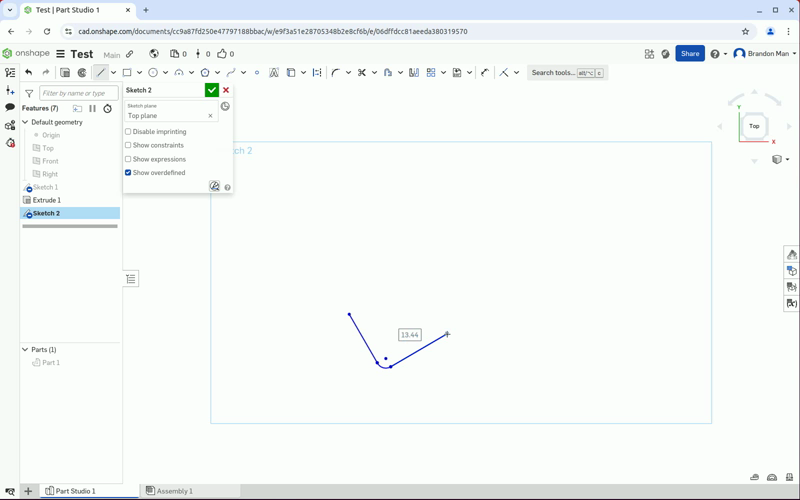
mouse_move(410, 269)
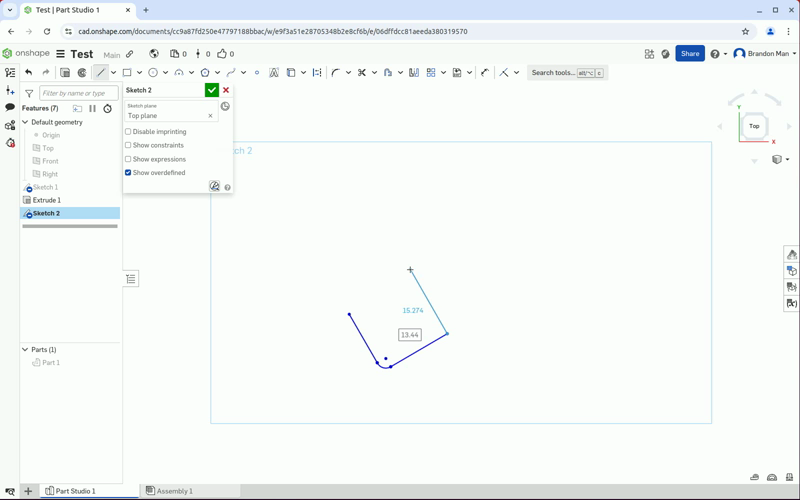
click(410, 269)
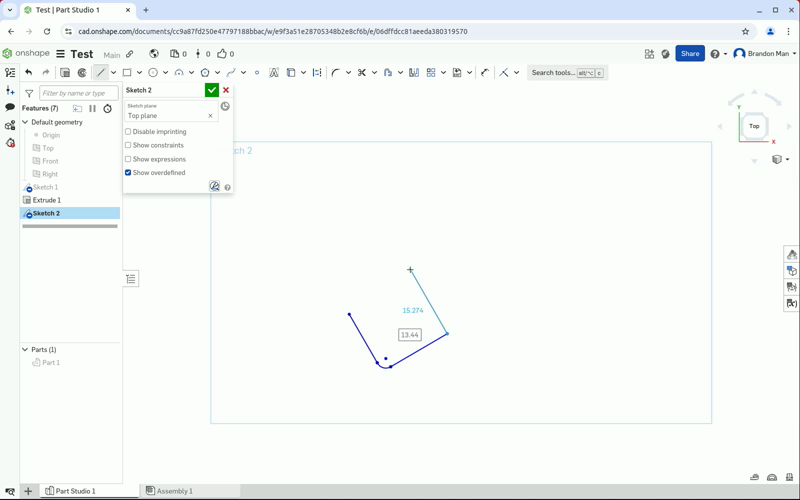
key_up(shift)
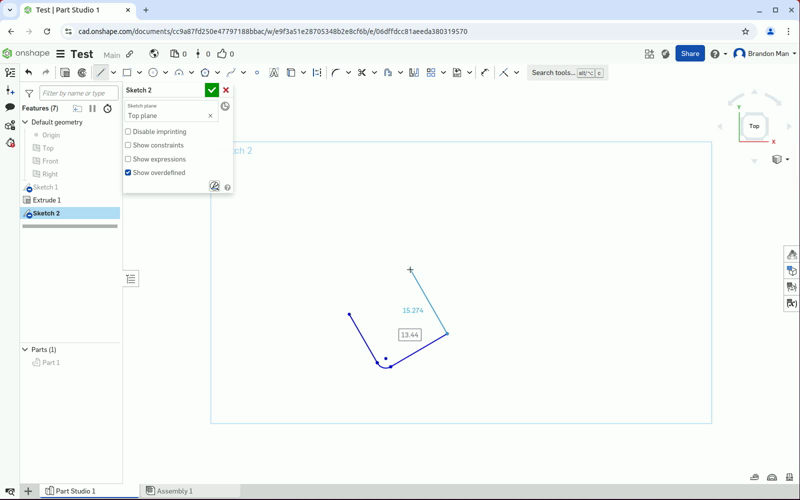
key_down(shift)
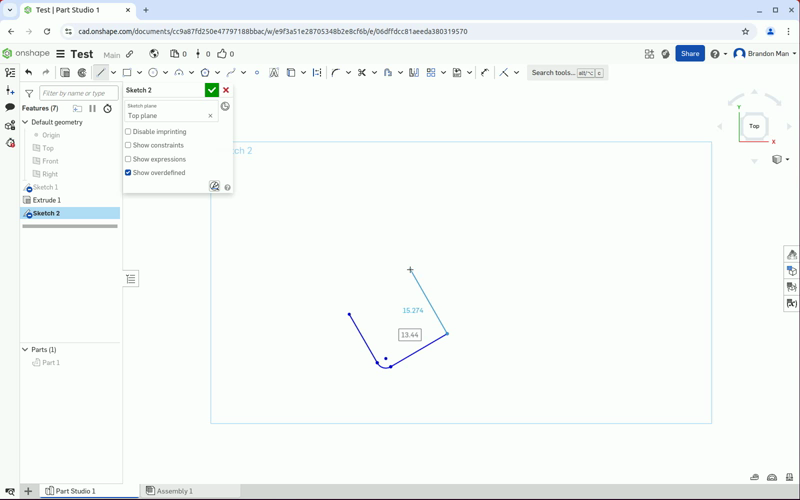
mouse_move(352, 302)
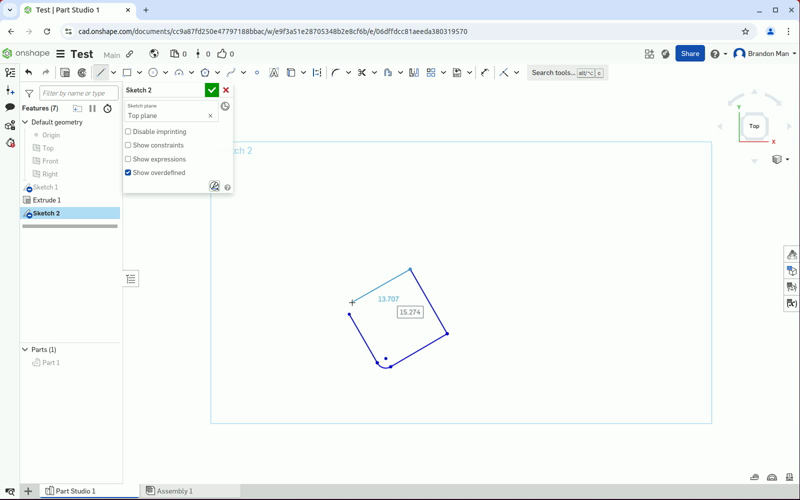
click(352, 302)
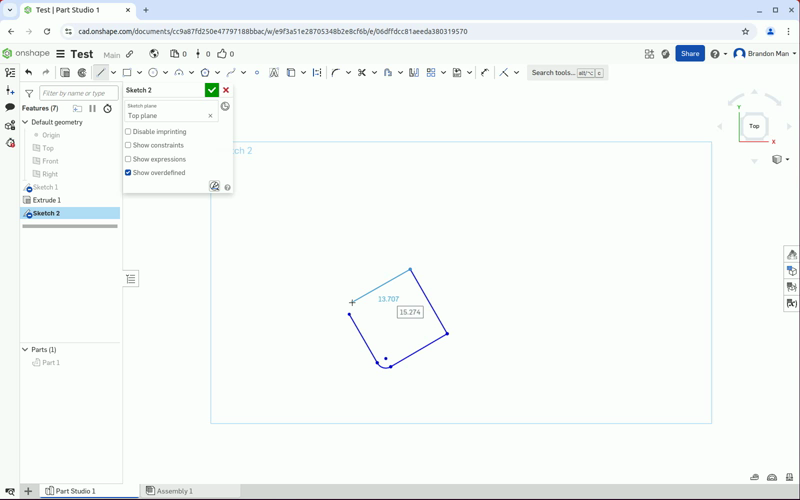
key_up(shift)
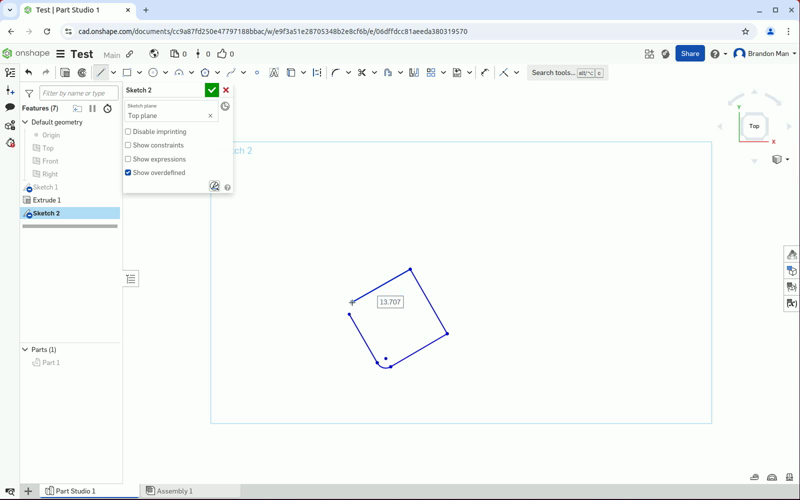
key(esc)
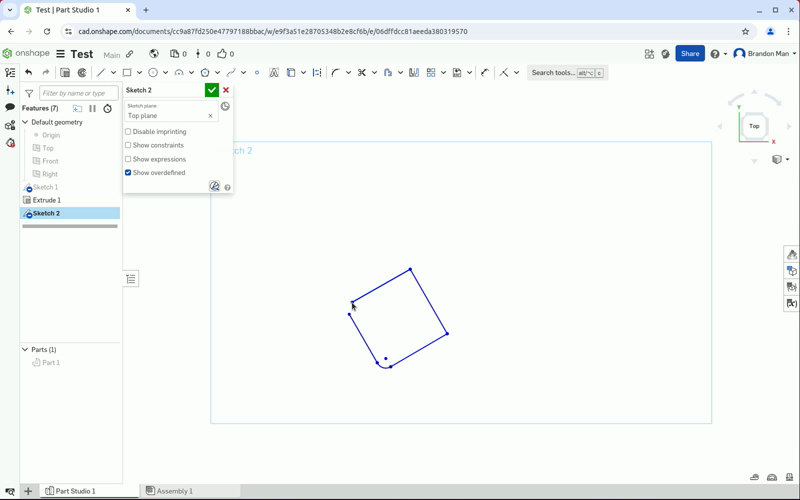
key(a)
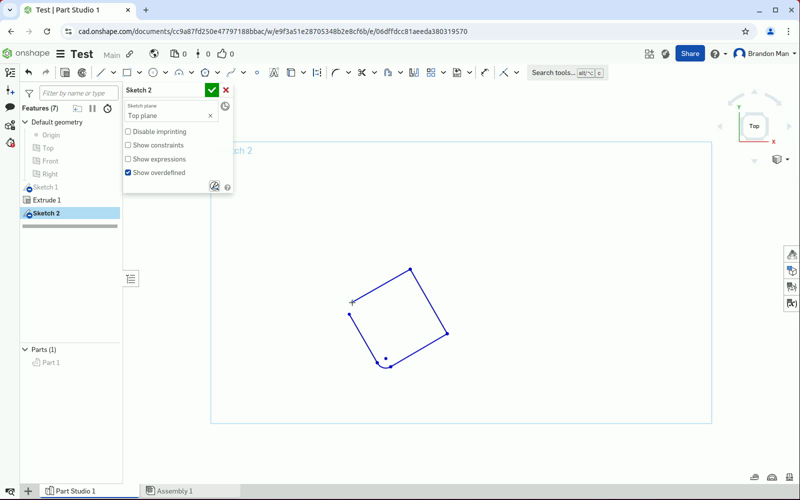
mouse_move(352, 302)
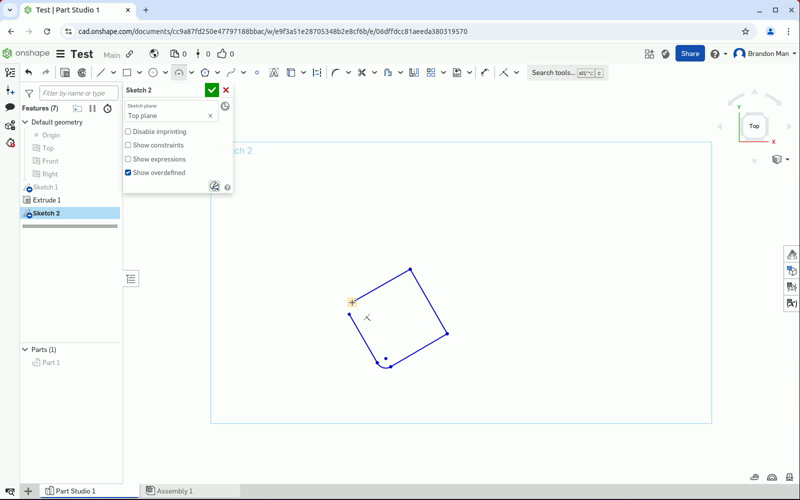
click(352, 302)
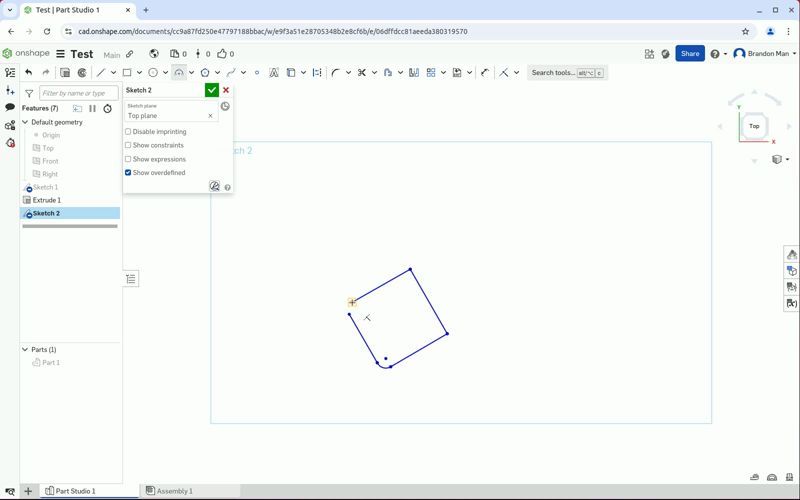
mouse_move(349, 314)
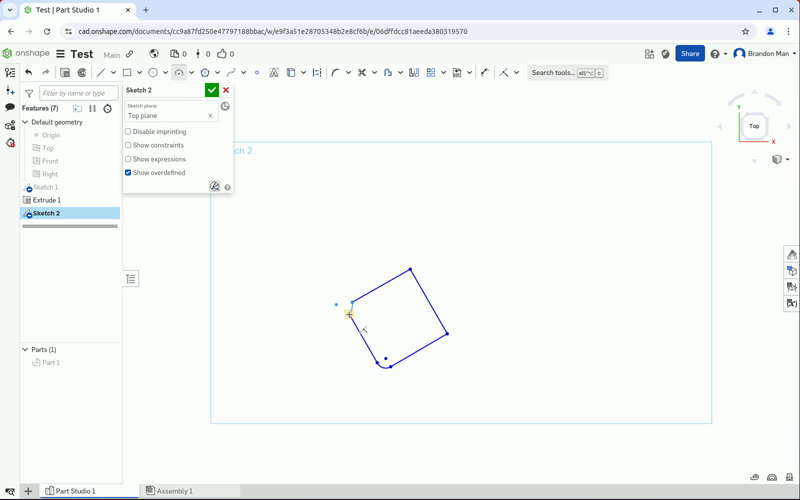
click(349, 314)
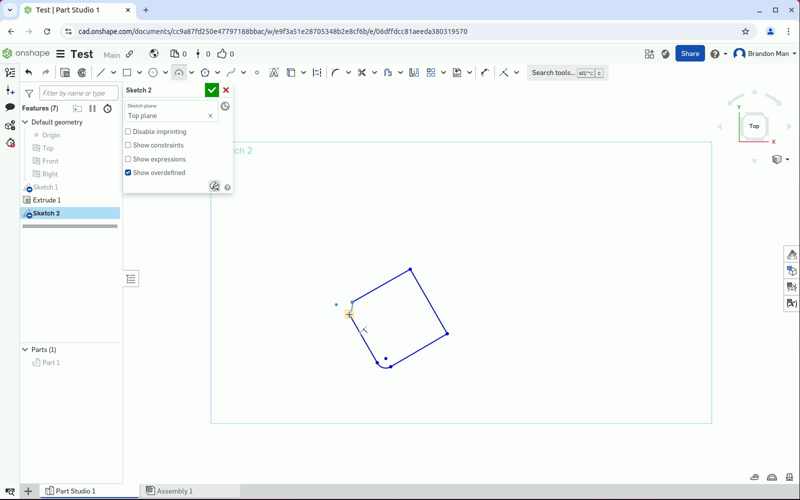
key_down(shift)
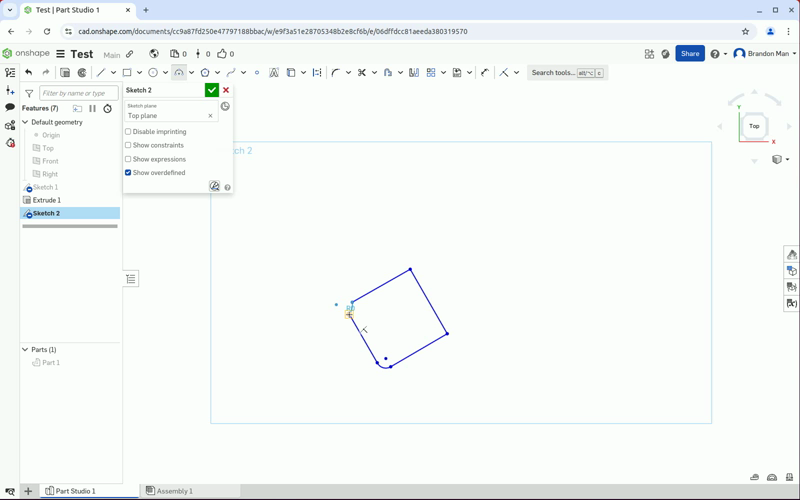
mouse_move(348, 307)
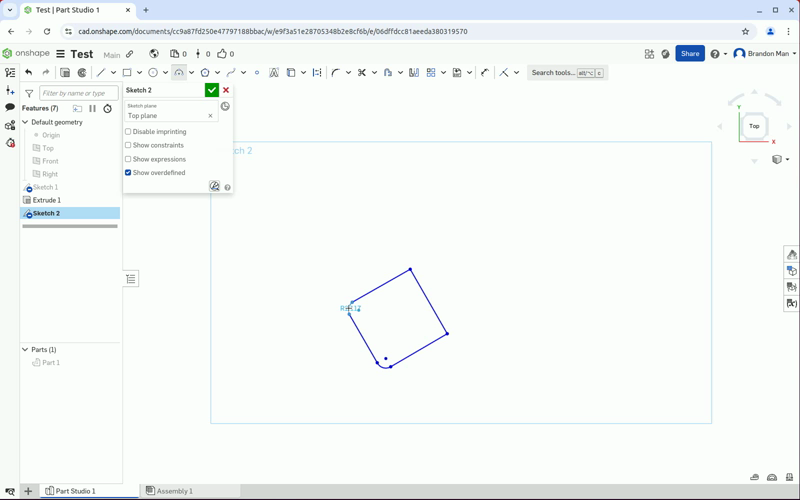
click(348, 307)
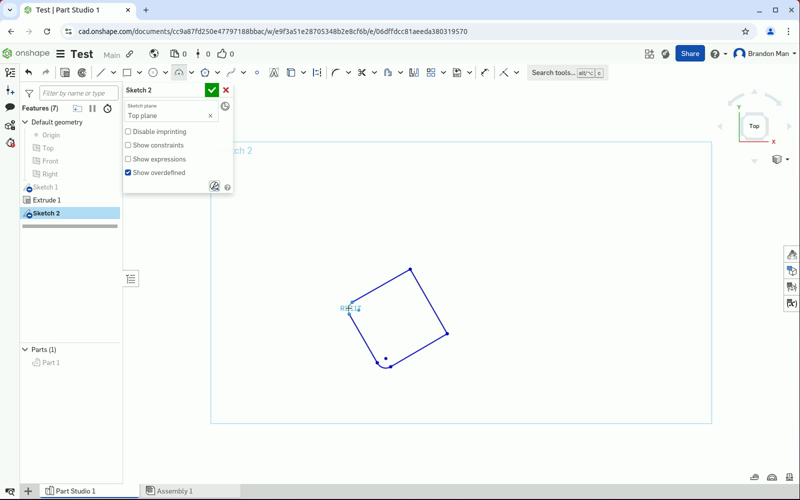
key_up(shift)
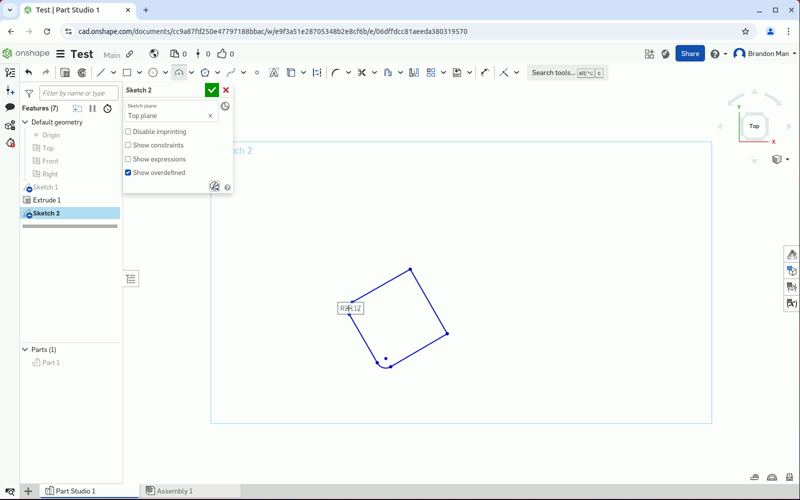
key(esc)
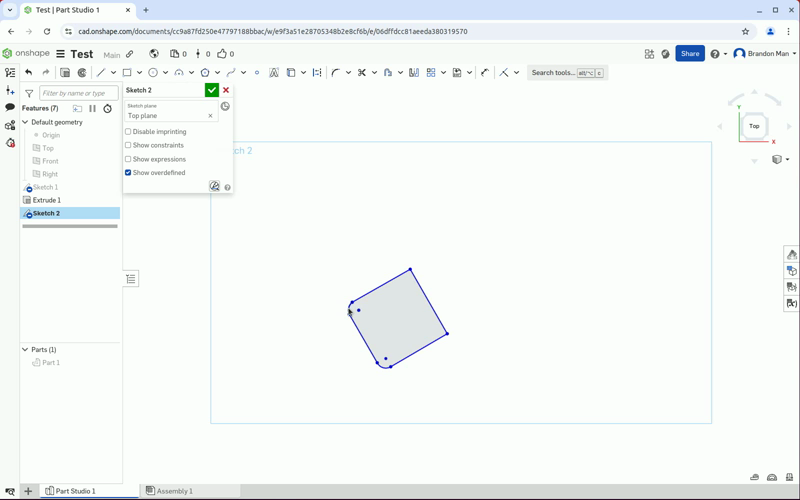
mouse_move(385, 314)
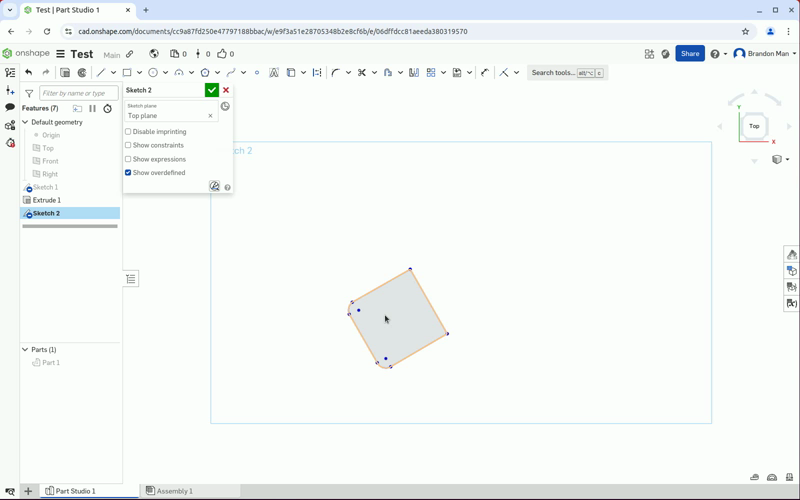
click(385, 314)
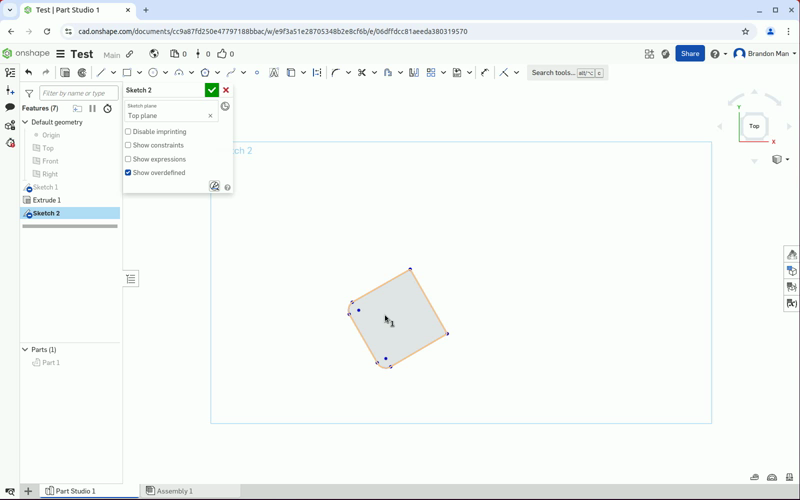
mouse_move(73, 352)
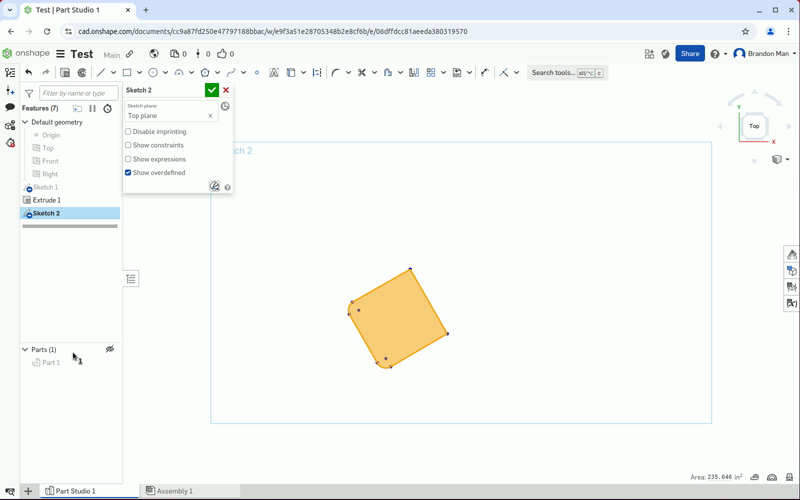
key(shift+y)
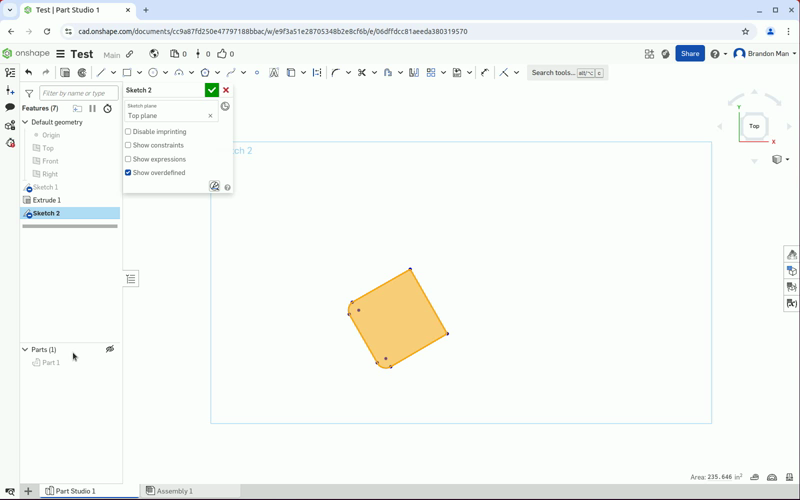
key(shift+e)
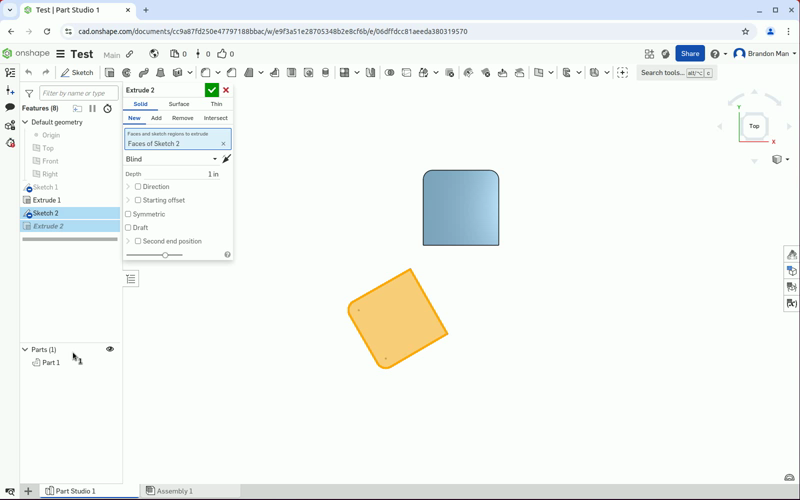
mouse_move(143, 106)
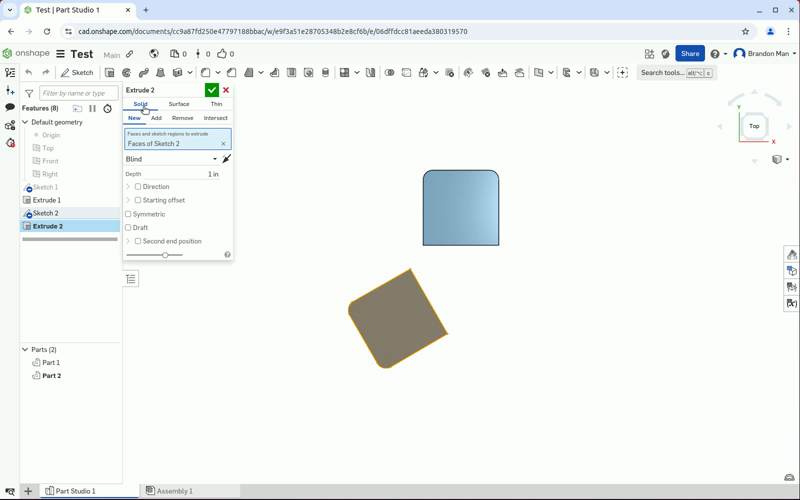
click(143, 106)
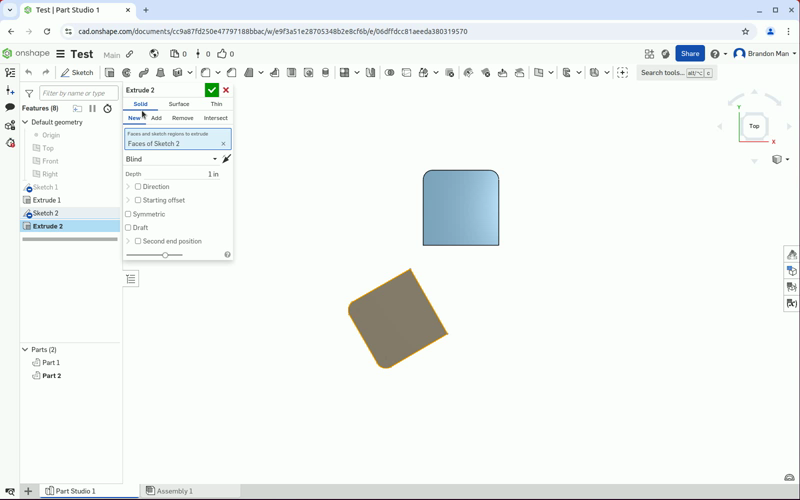
mouse_move(137, 120)
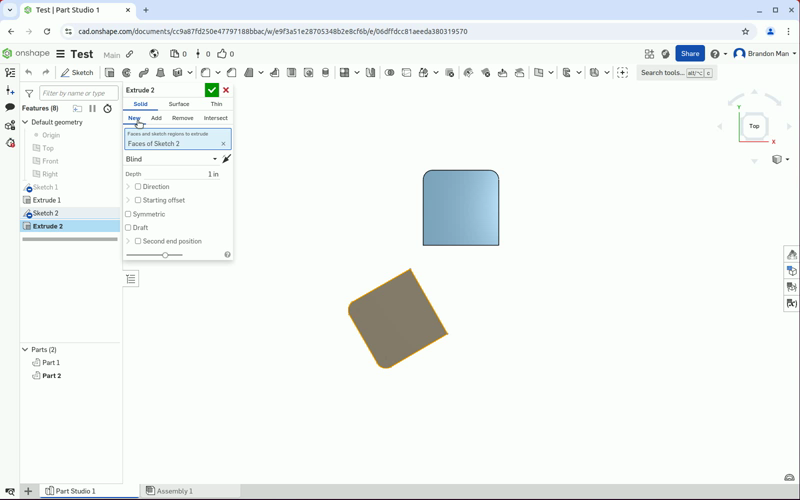
click(137, 120)
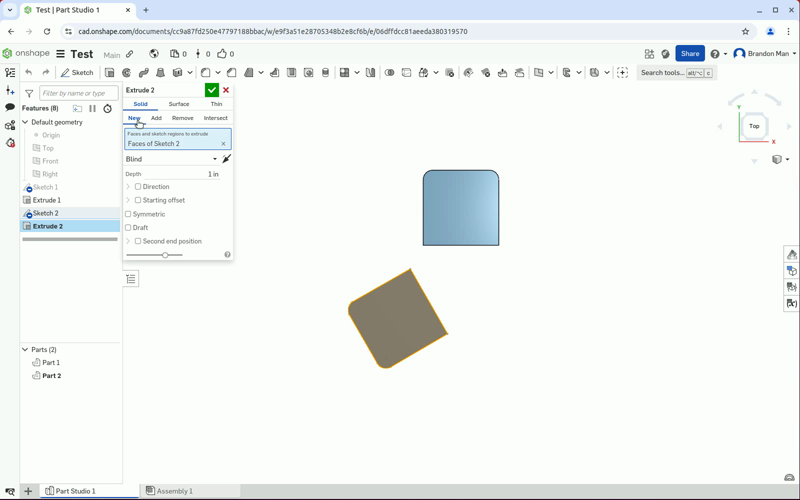
key(tab, 4)
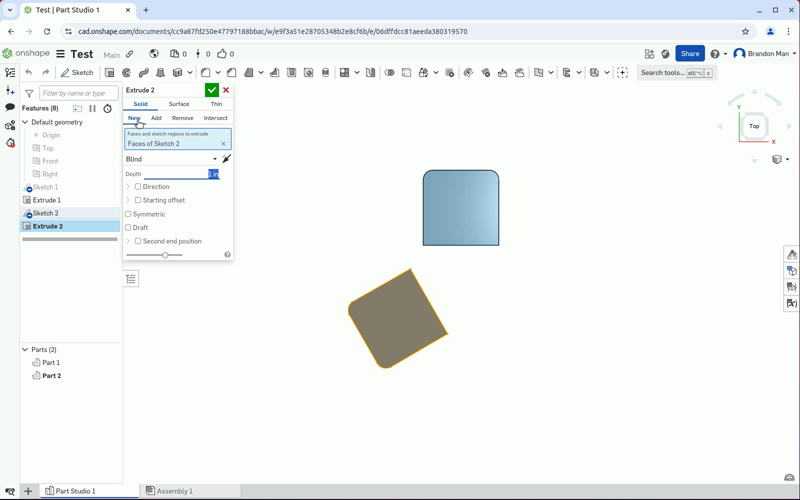
text(4.332)
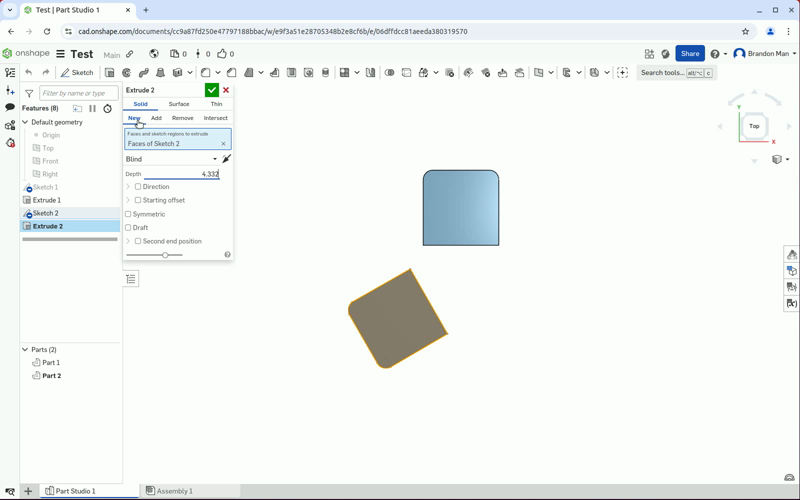
key(tab, 3)
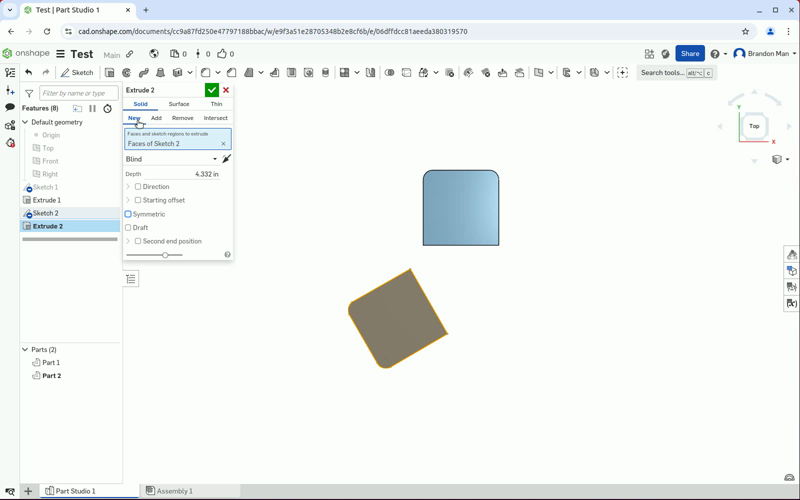
key(space)
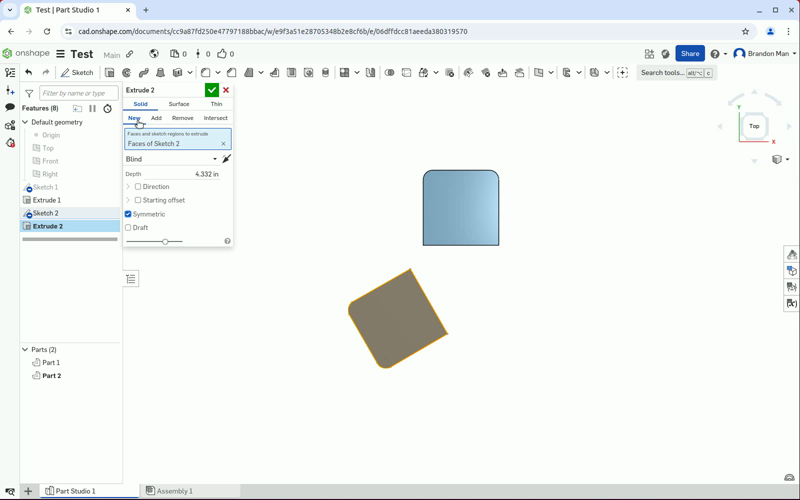
key(enter)
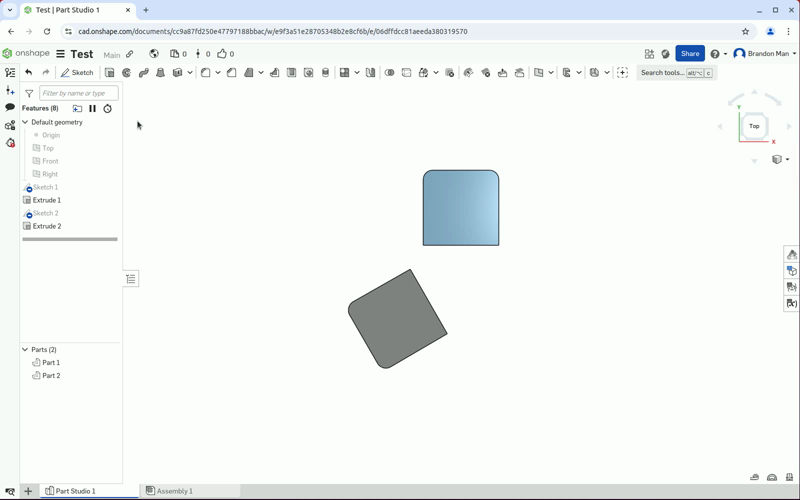
key(shift+h)
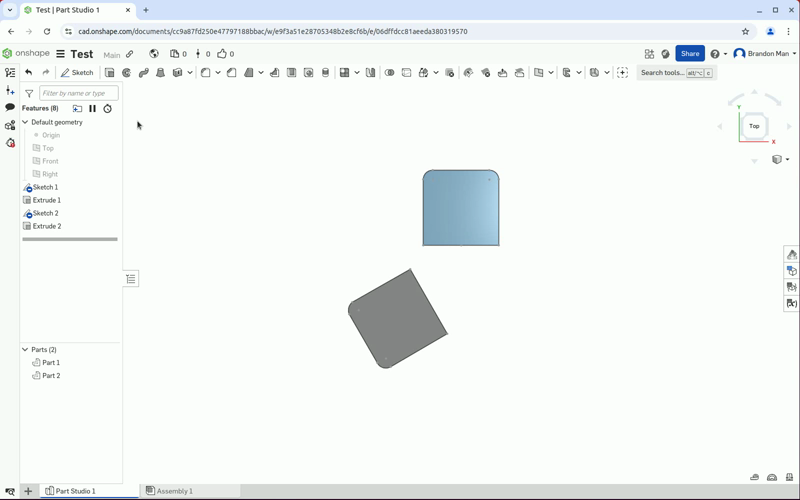
key(shift+h)
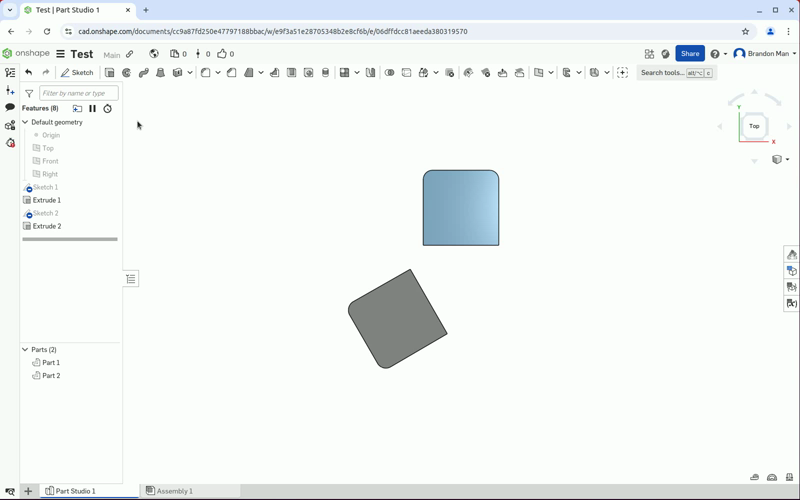
mouse_move(73, 189)
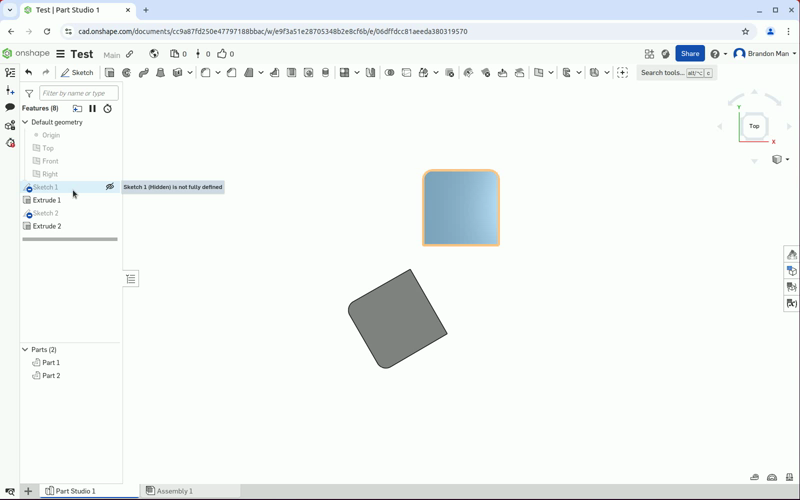
click(73, 189)
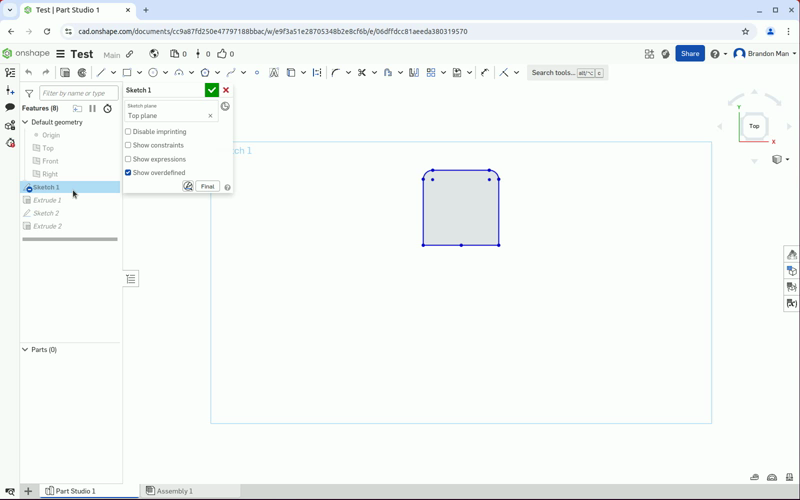
mouse_move(229, 92)
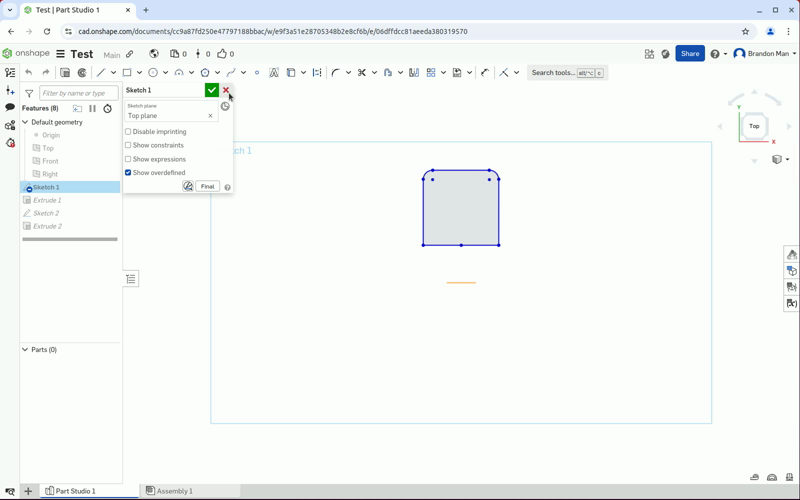
click(229, 92)
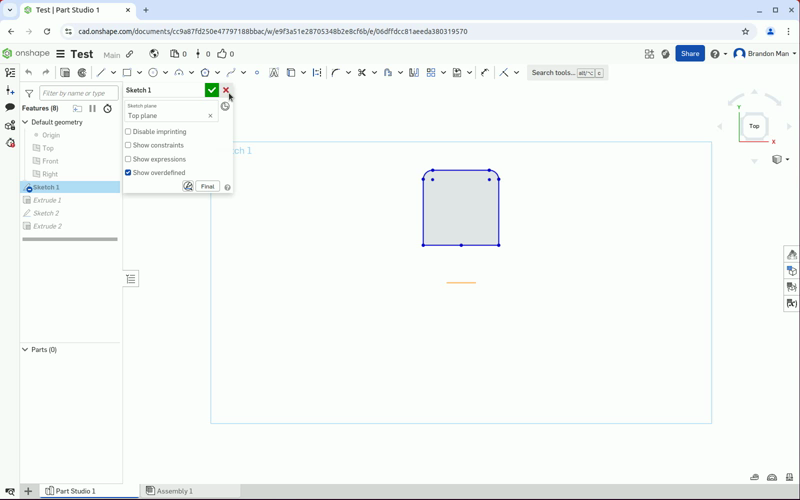
key(shift+s)
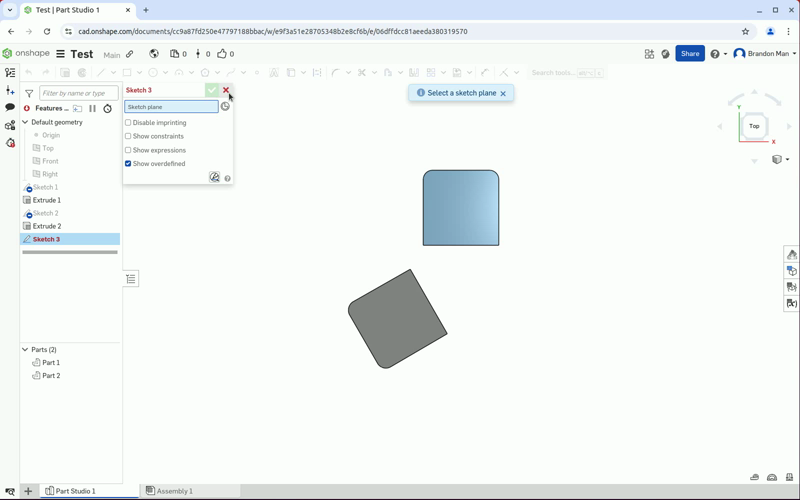
mouse_move(73, 150)
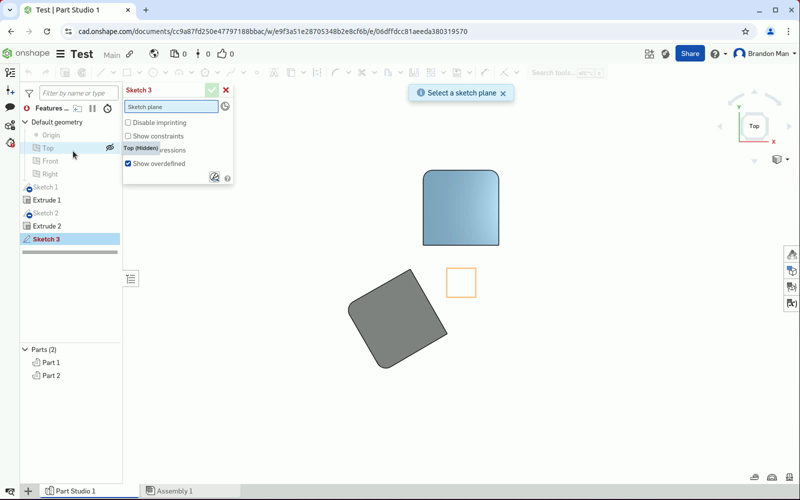
click(73, 150)
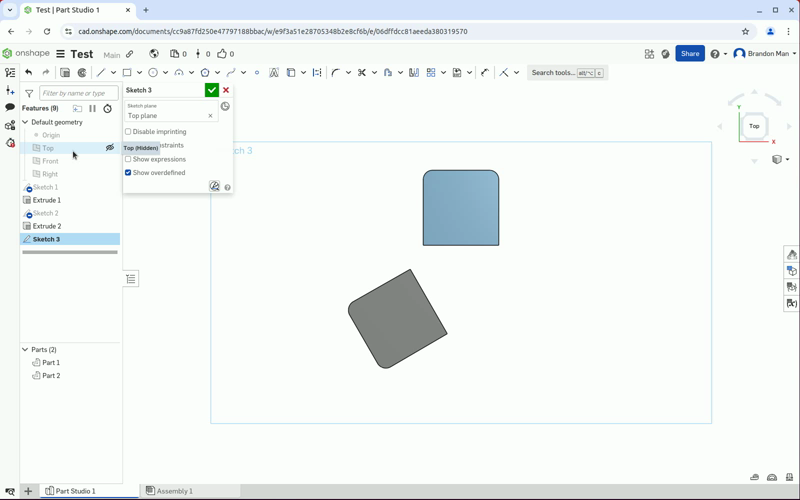
mouse_move(73, 352)
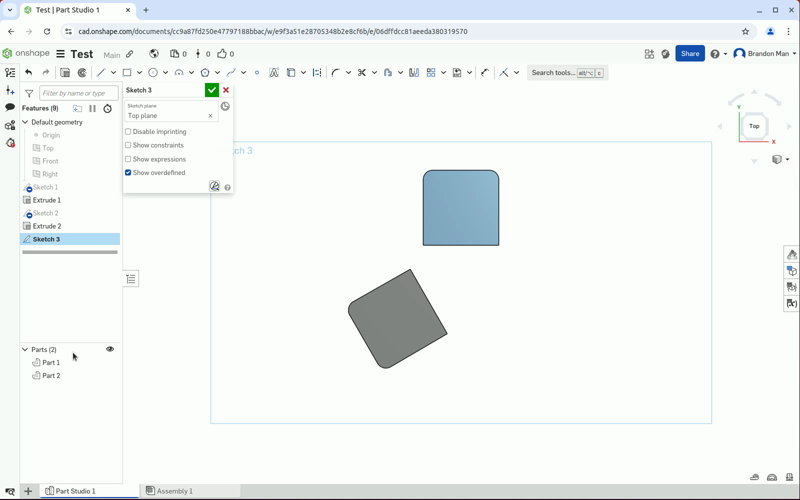
key(y)
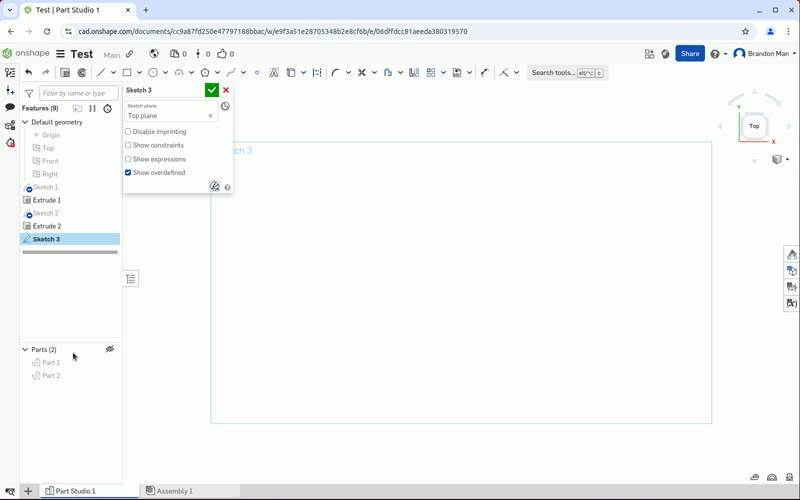
key(l)
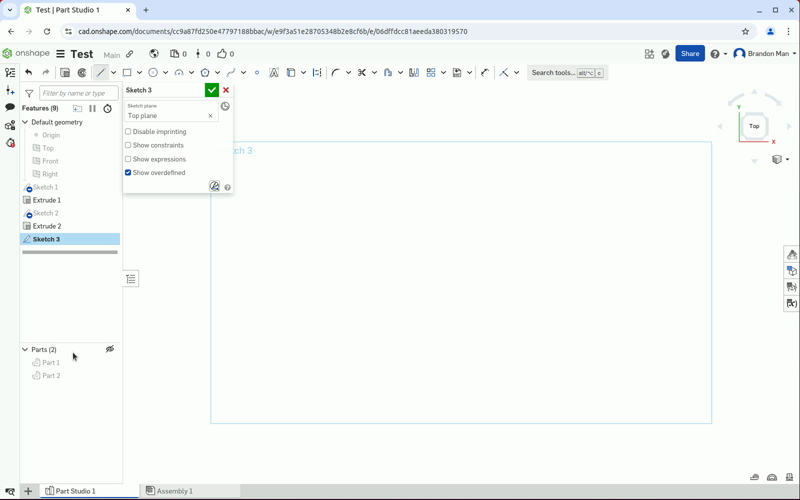
key_down(shift)
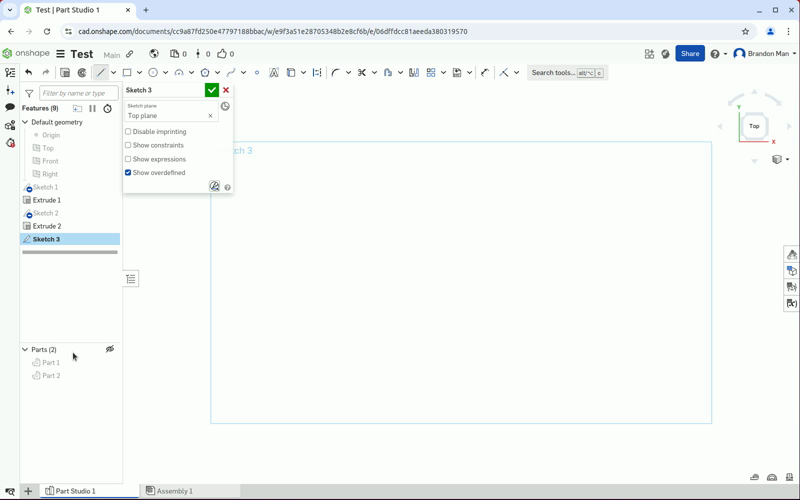
mouse_move(474, 334)
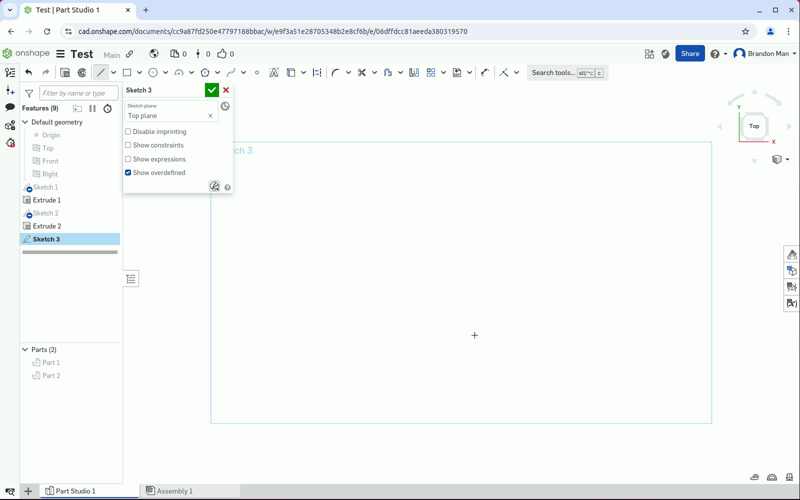
click(474, 334)
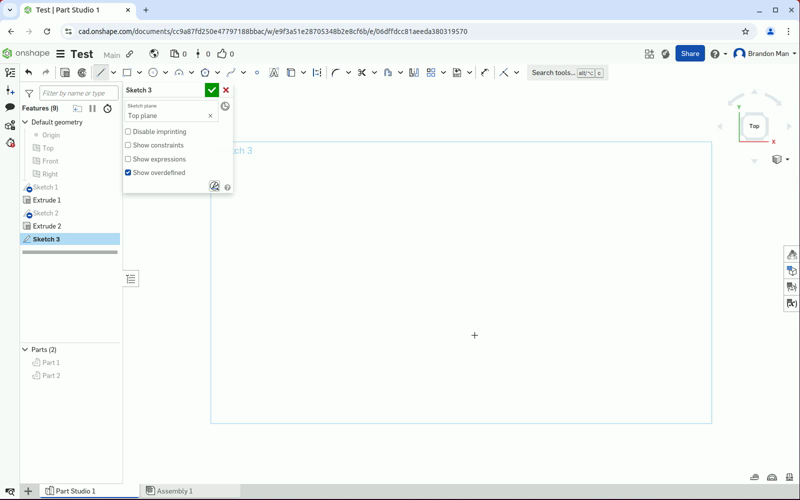
key_up(shift)
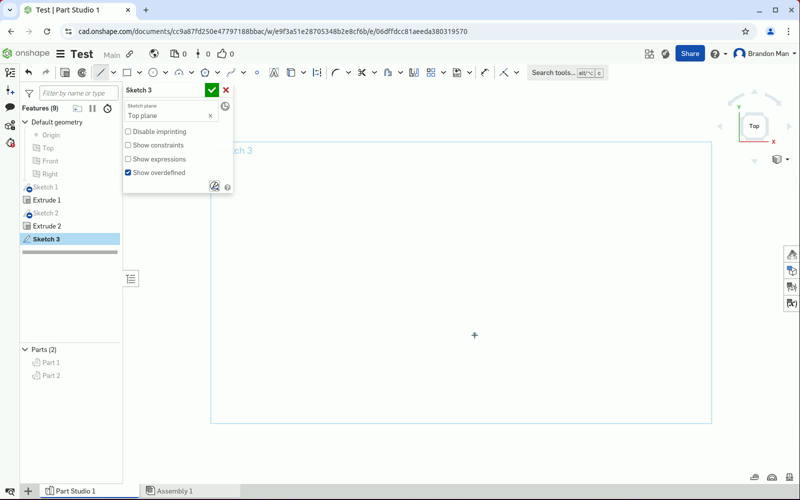
key_down(shift)
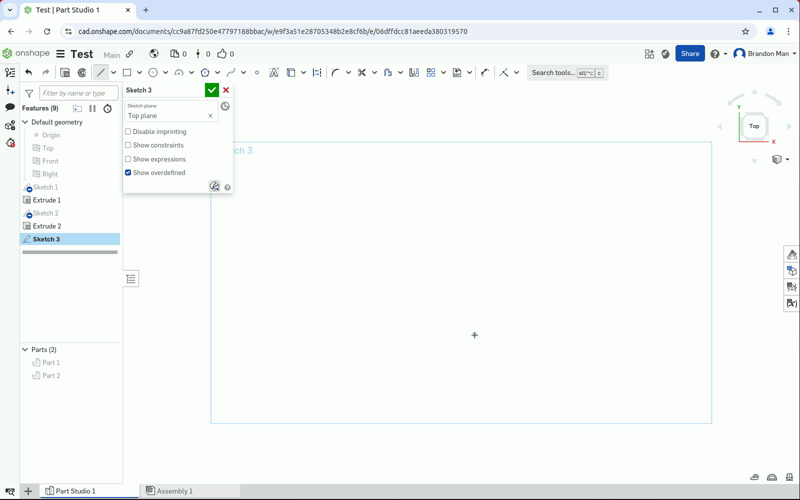
mouse_move(531, 366)
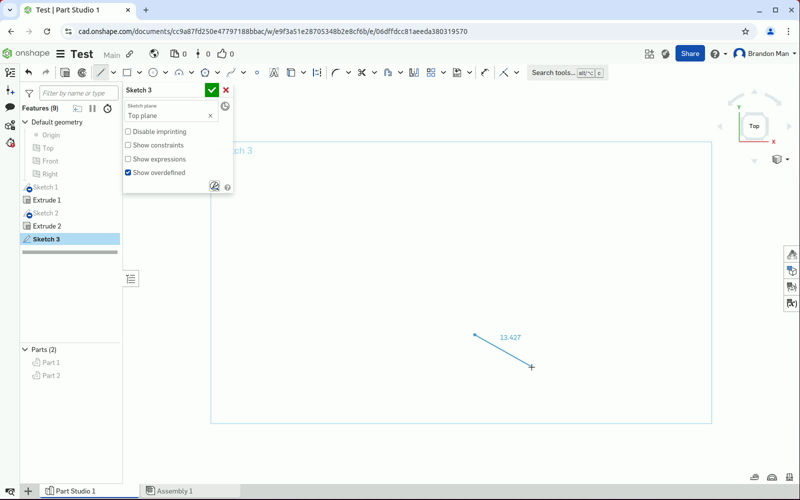
click(531, 366)
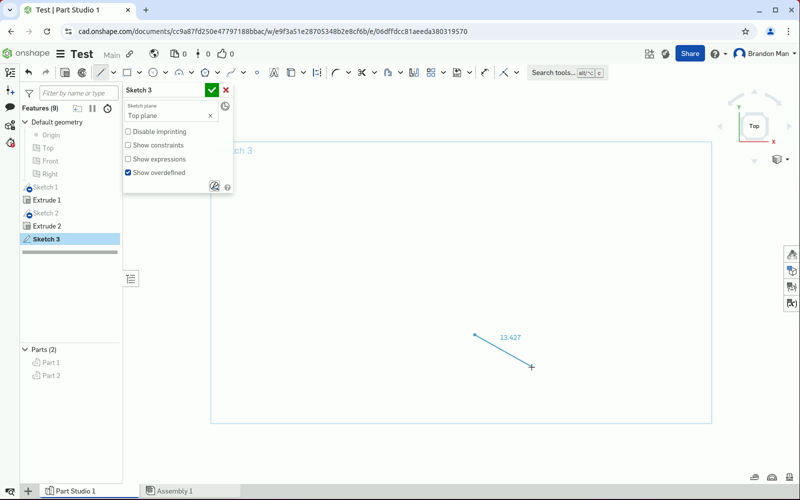
key_up(shift)
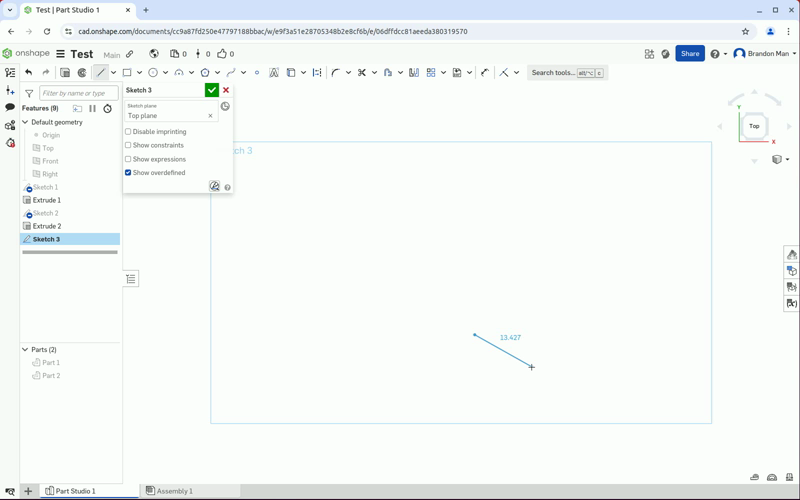
key(esc)
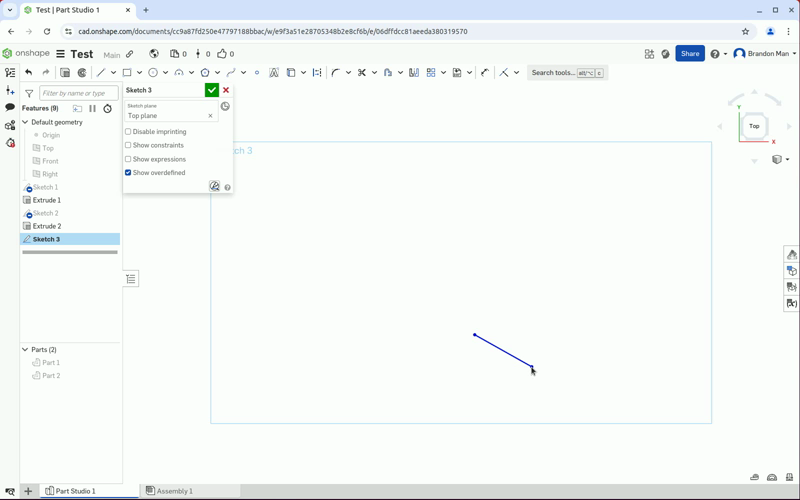
key(a)
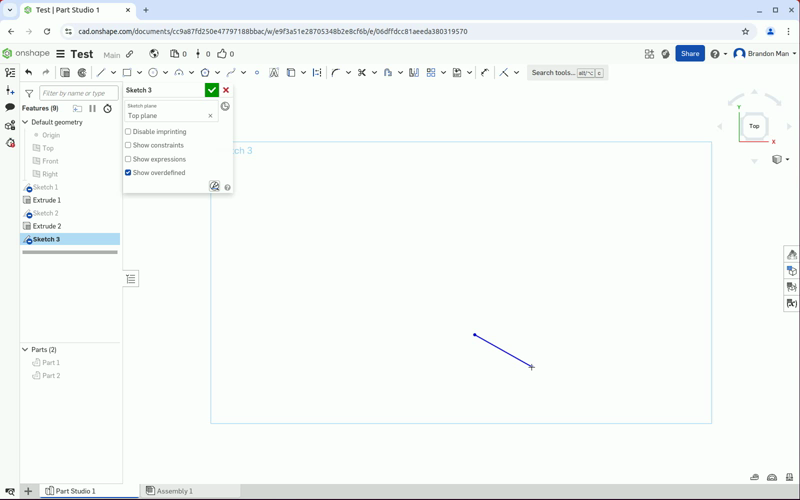
mouse_move(531, 366)
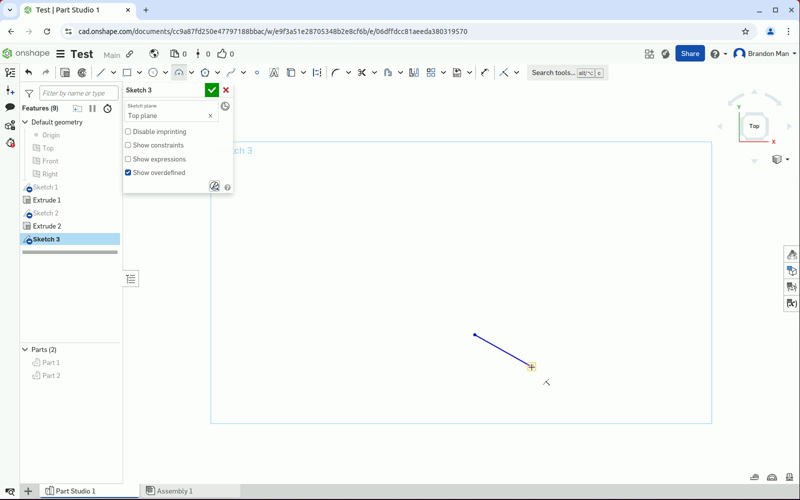
click(531, 366)
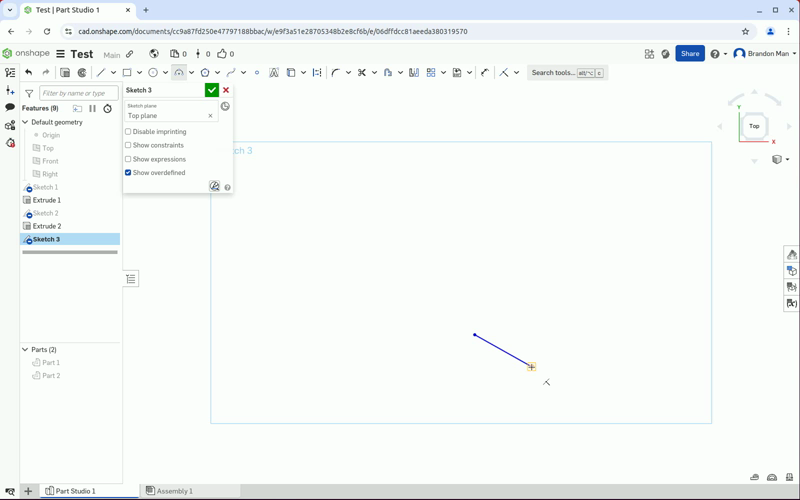
key_down(shift)
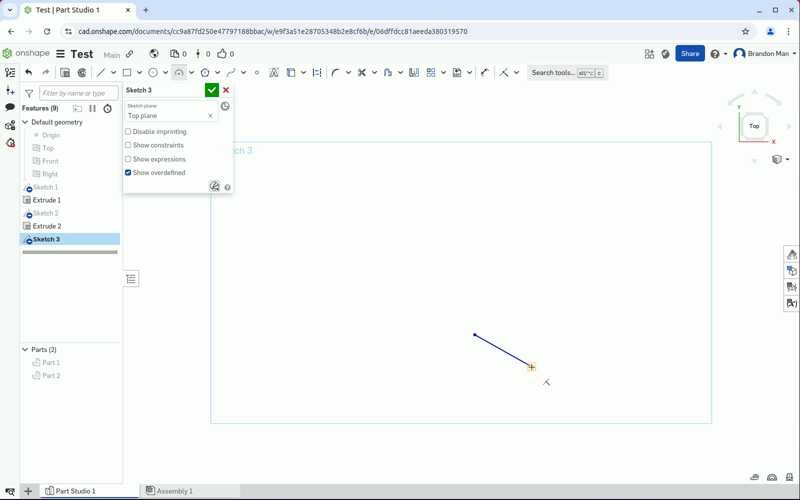
mouse_move(544, 363)
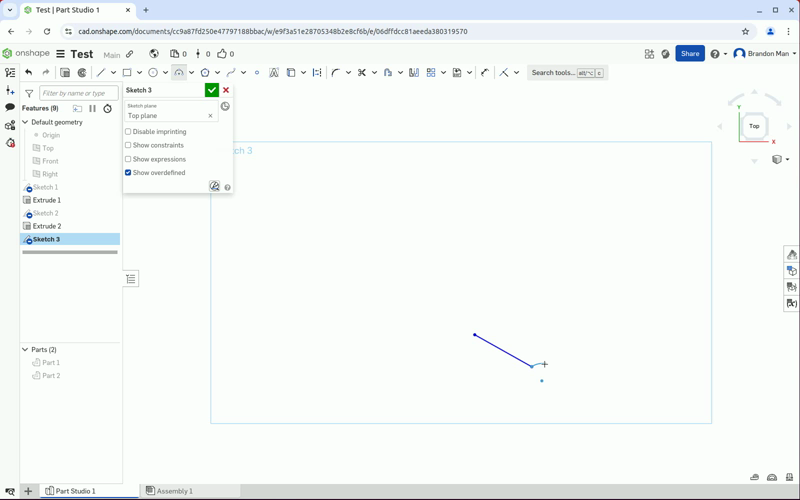
click(544, 363)
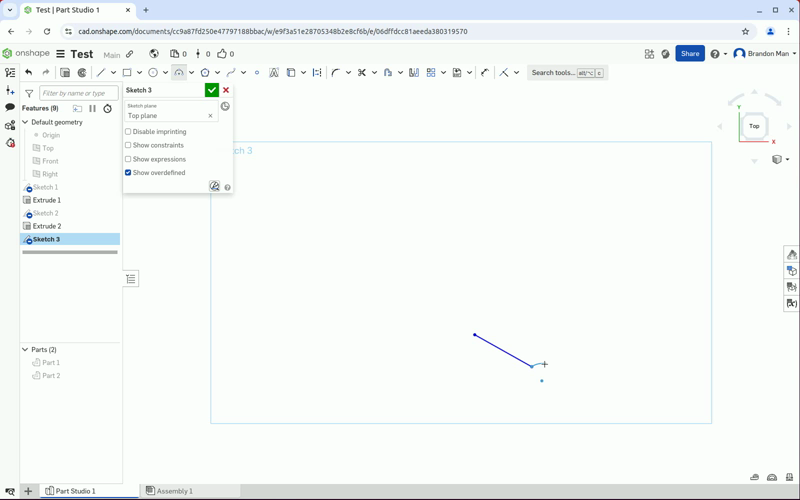
mouse_move(538, 367)
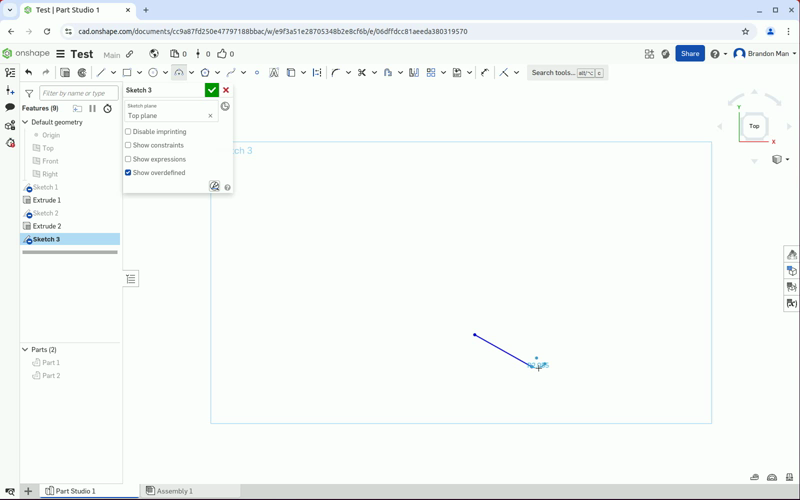
click(538, 367)
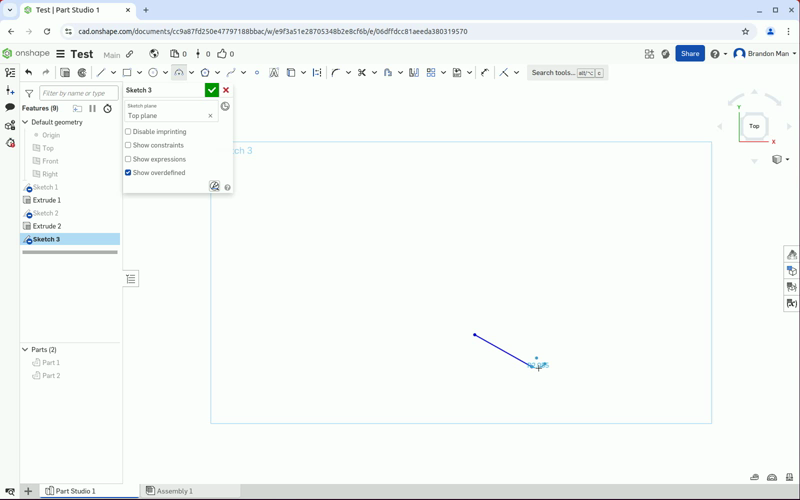
key_up(shift)
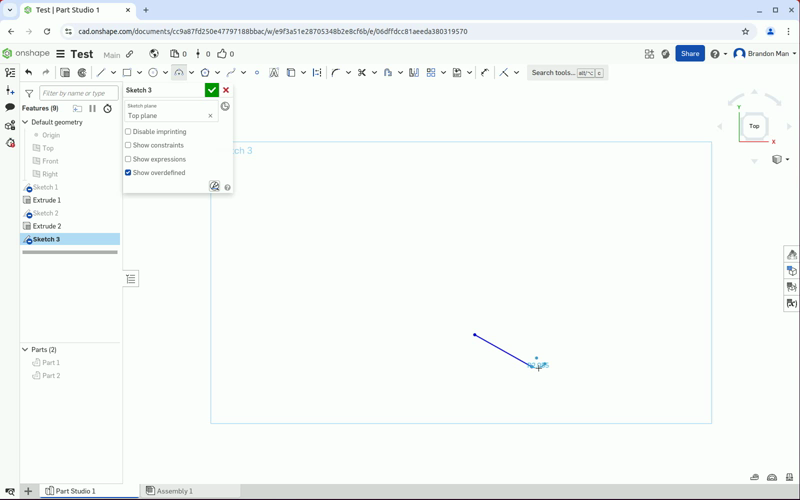
key(esc)
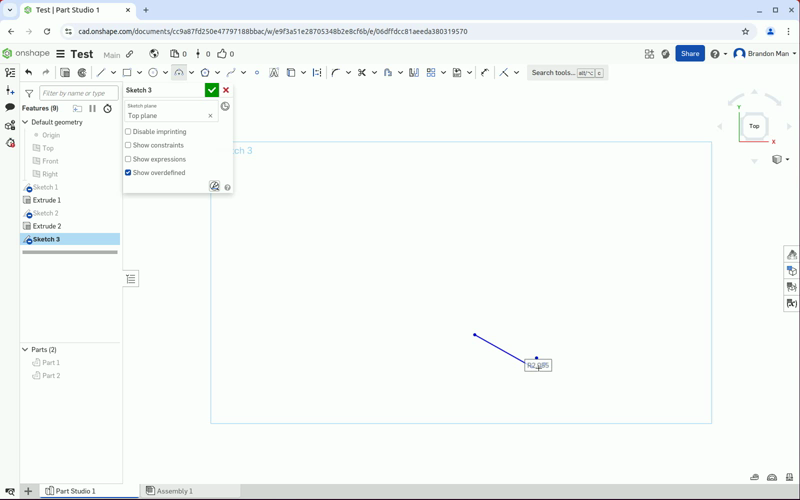
key(l)
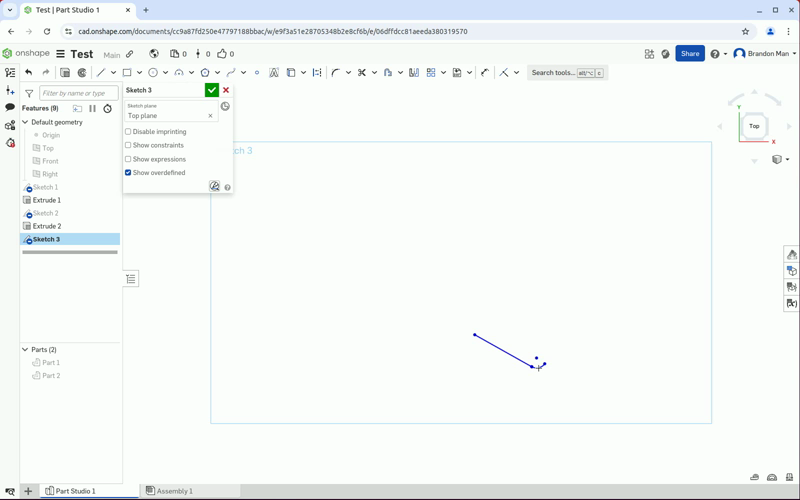
mouse_move(544, 363)
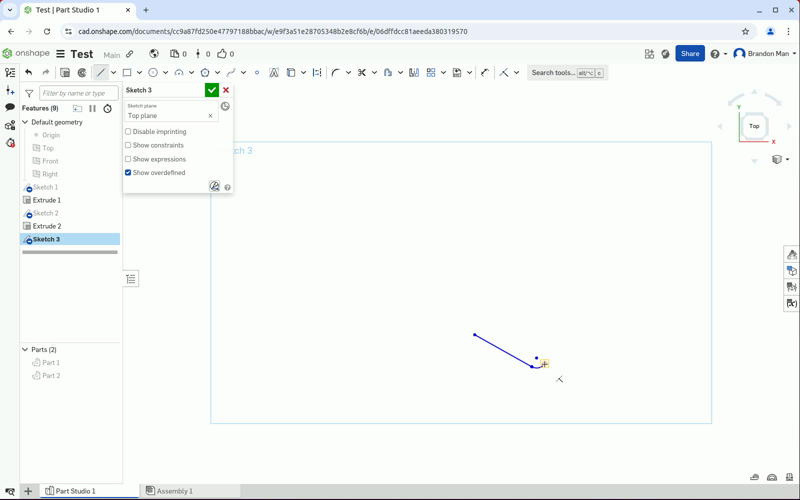
click(544, 363)
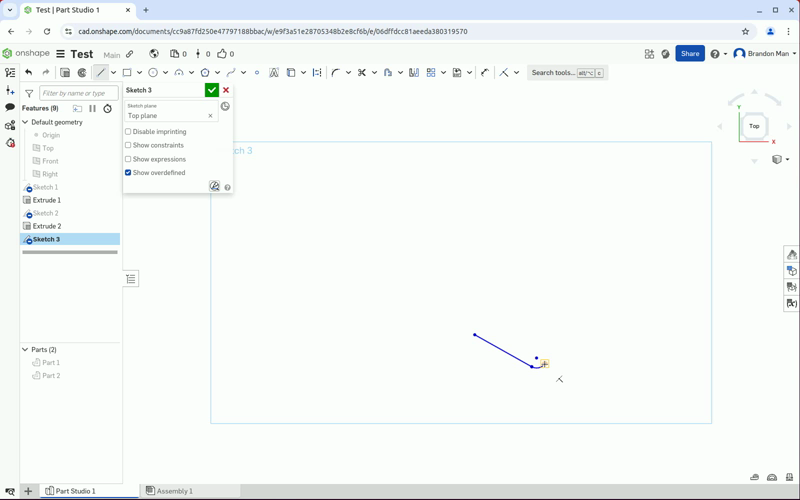
key_down(shift)
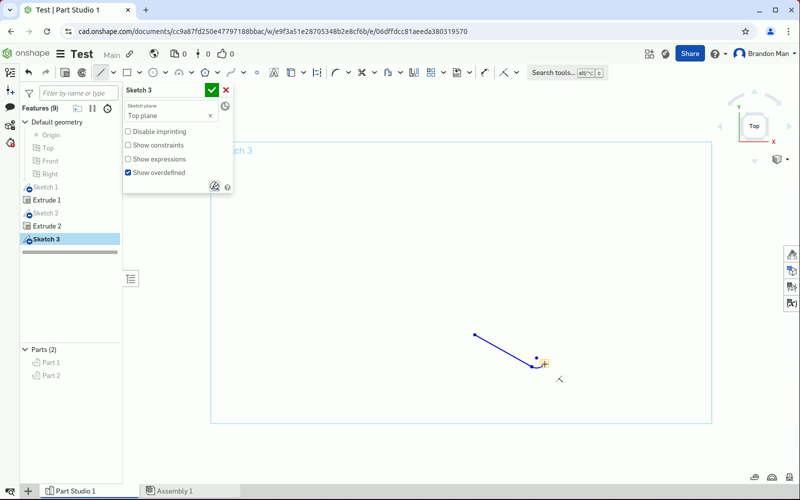
mouse_move(574, 363)
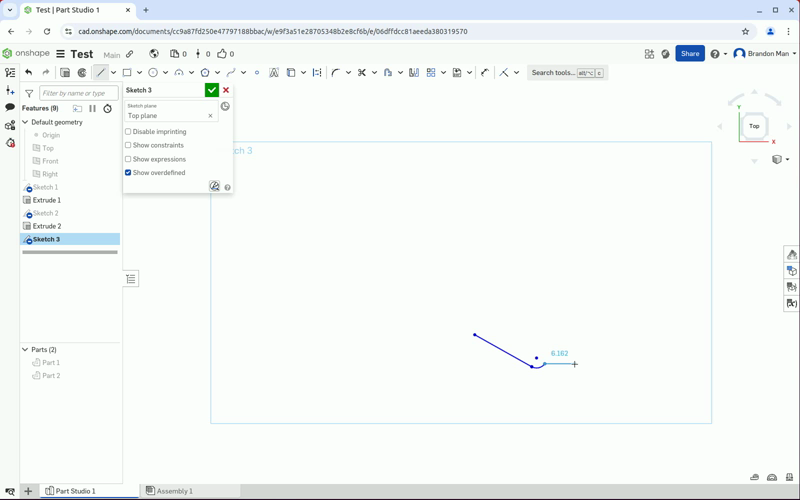
mouse_move(572, 314)
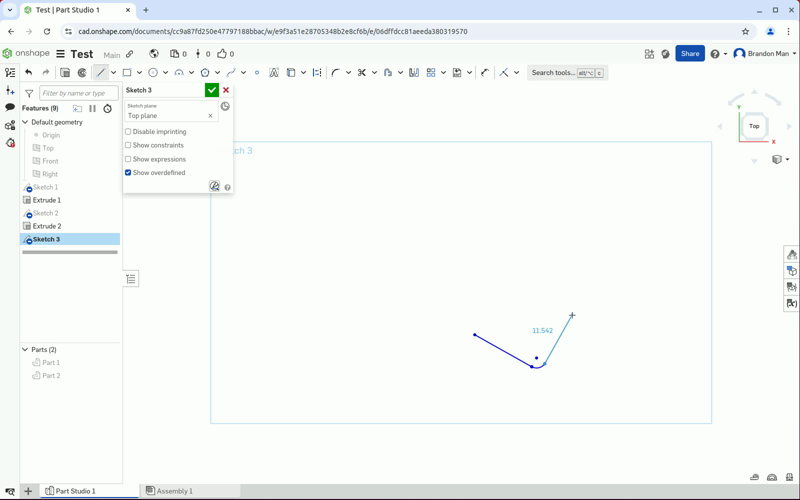
click(572, 314)
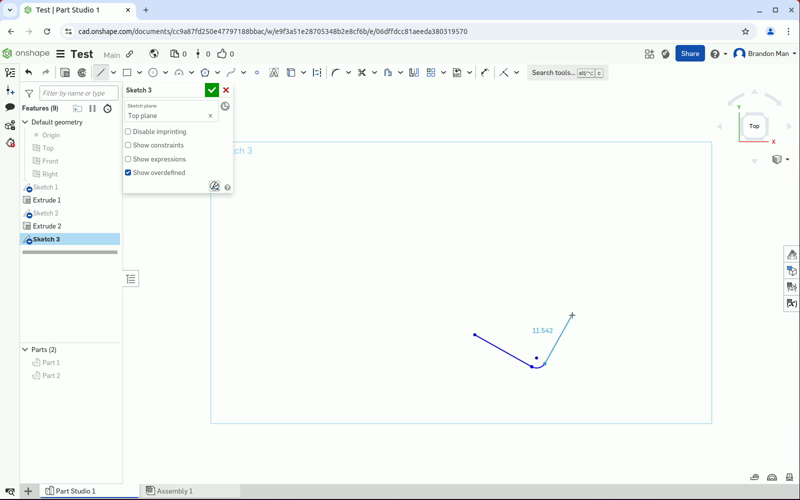
key_up(shift)
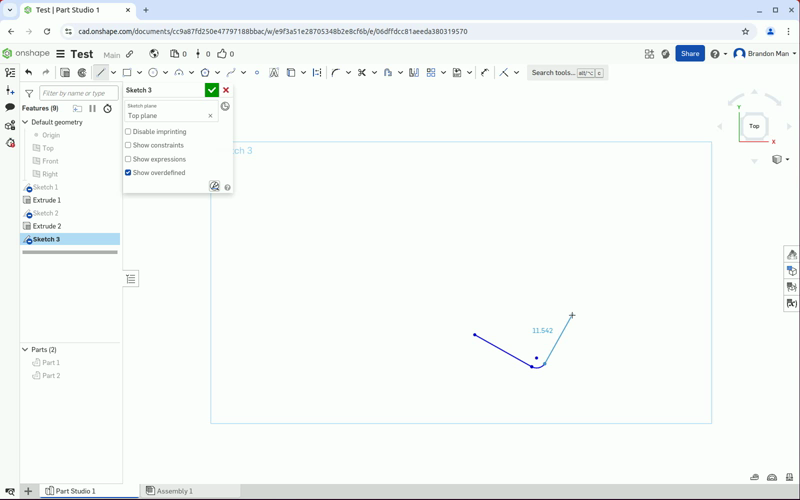
key(esc)
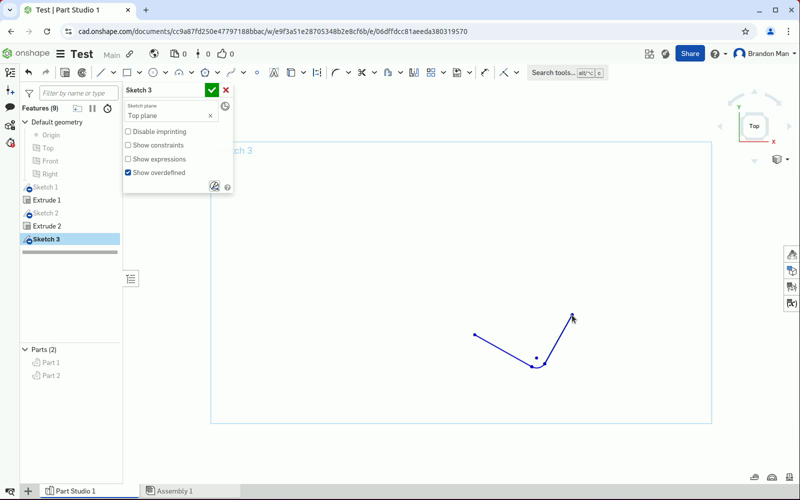
key(a)
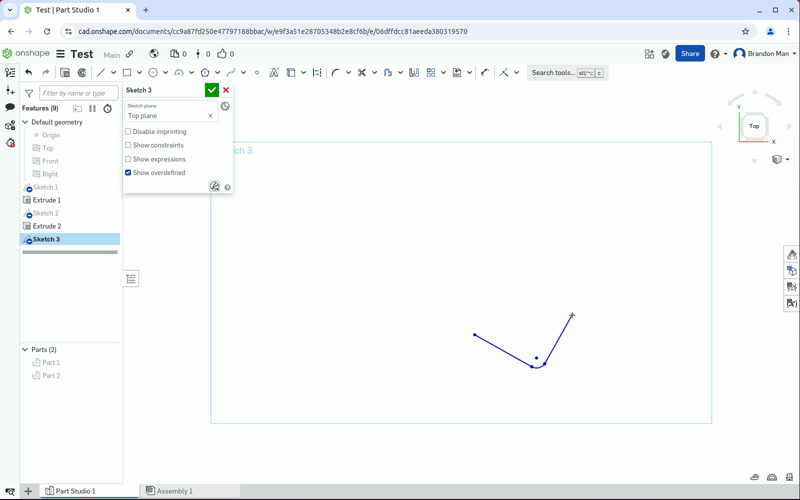
mouse_move(572, 314)
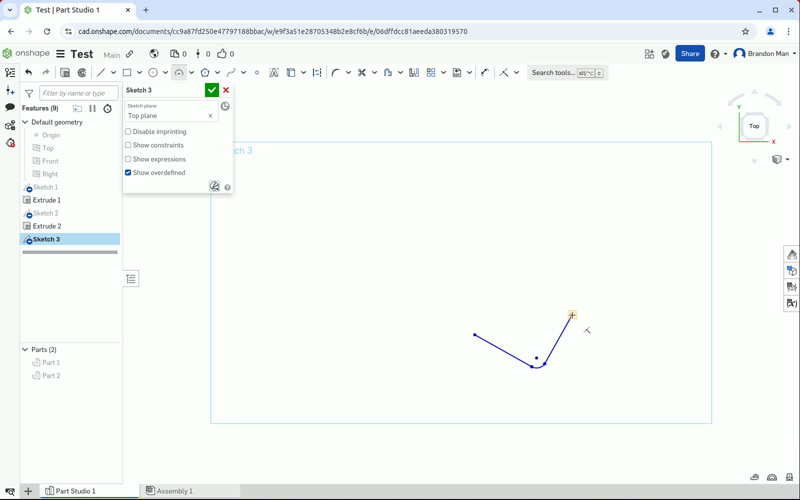
click(572, 314)
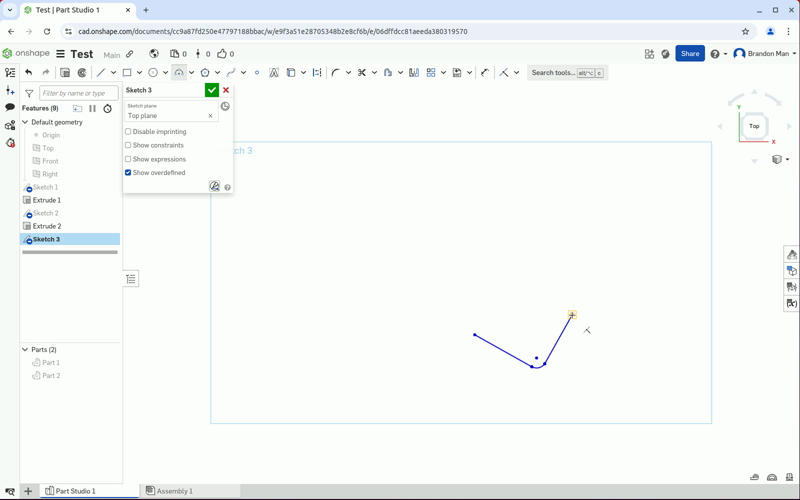
key_down(shift)
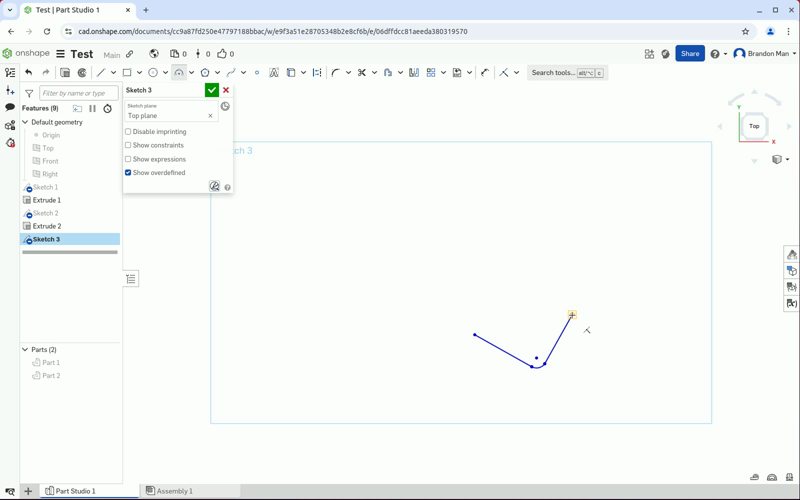
mouse_move(569, 302)
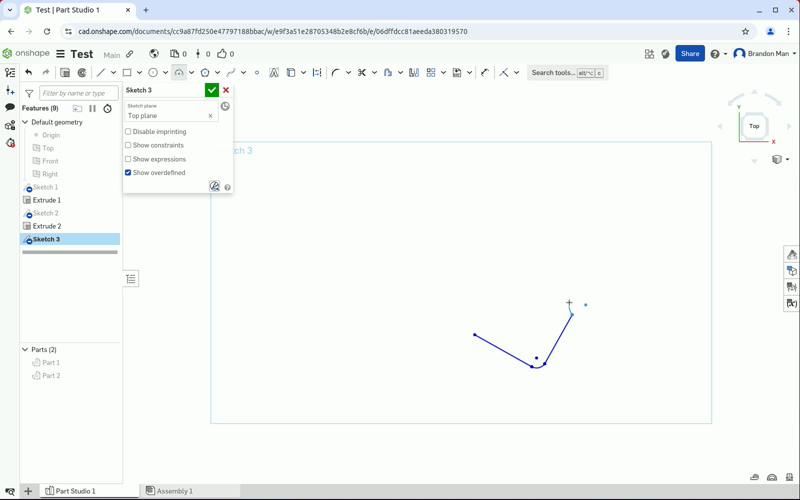
click(569, 302)
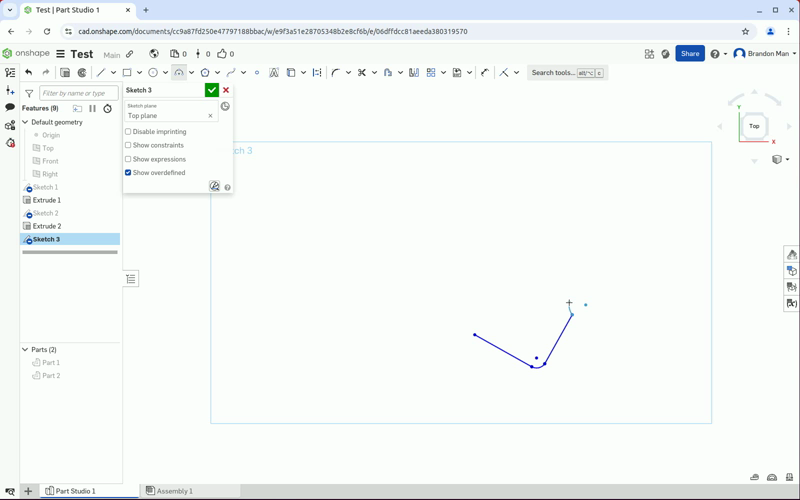
mouse_move(573, 307)
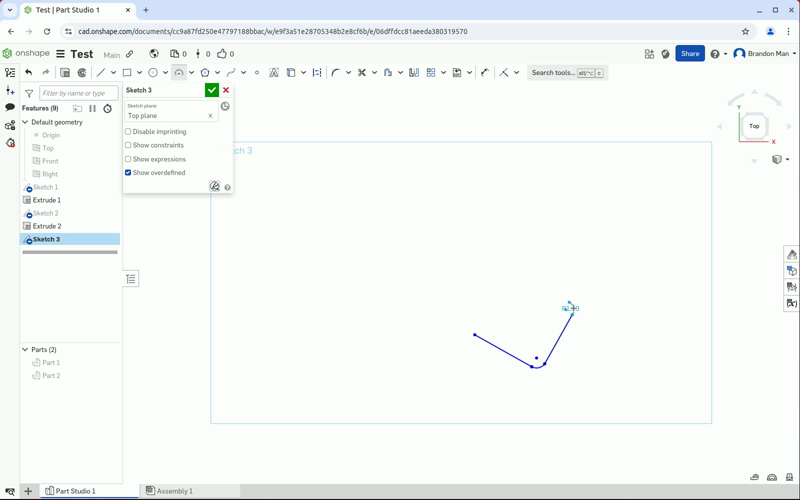
click(573, 307)
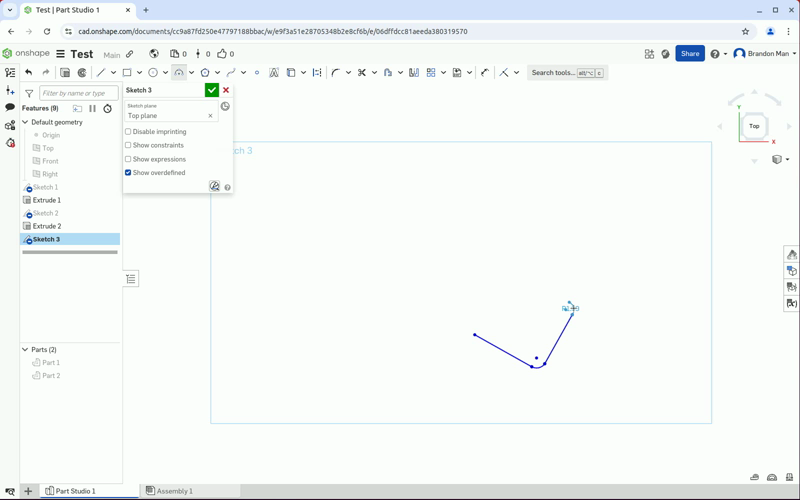
key_up(shift)
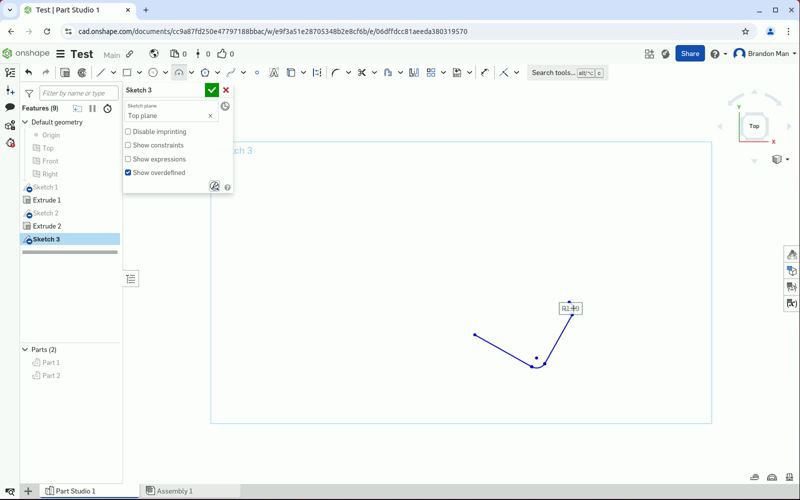
key(esc)
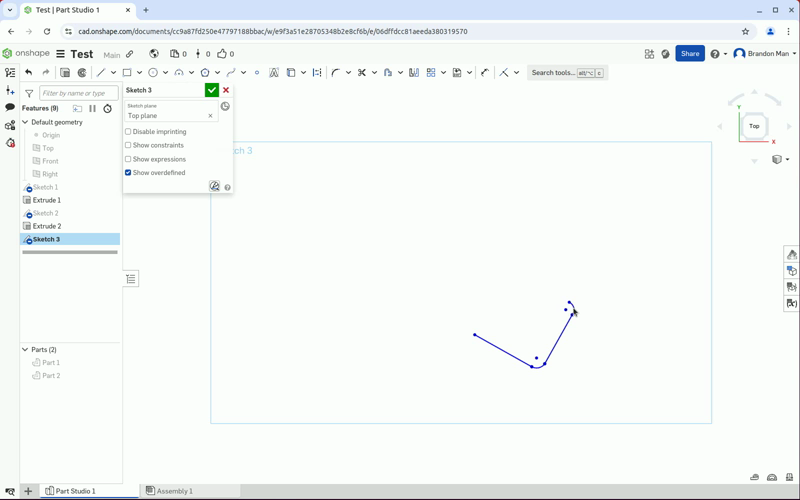
key(l)
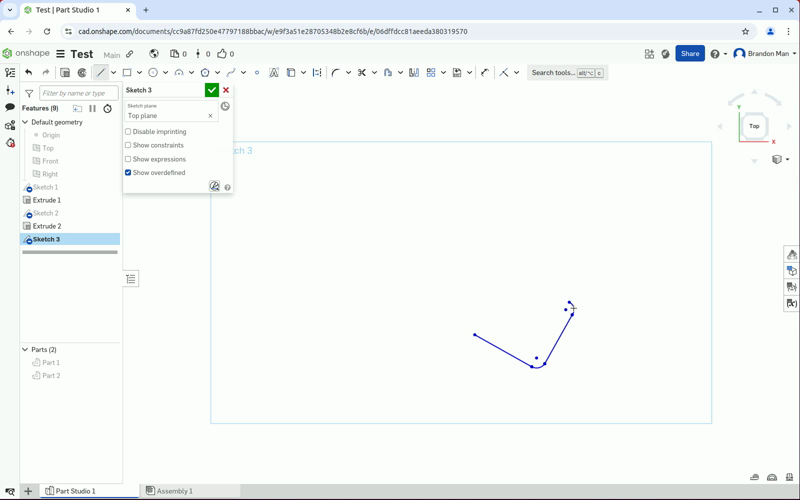
mouse_move(569, 302)
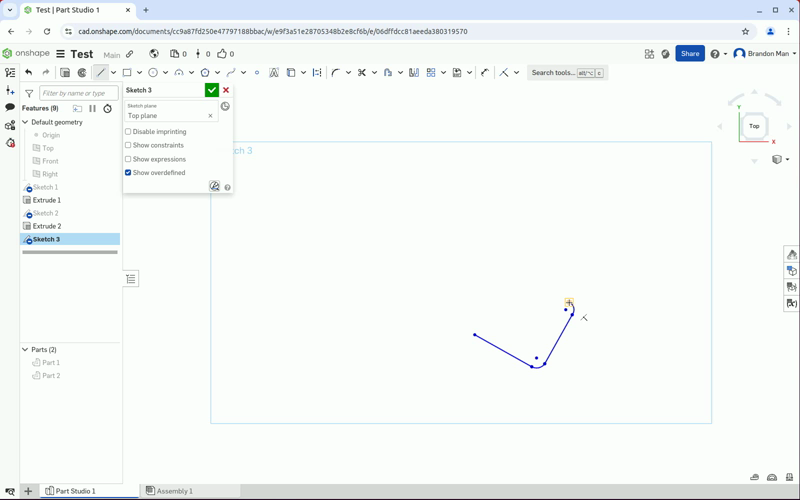
click(569, 302)
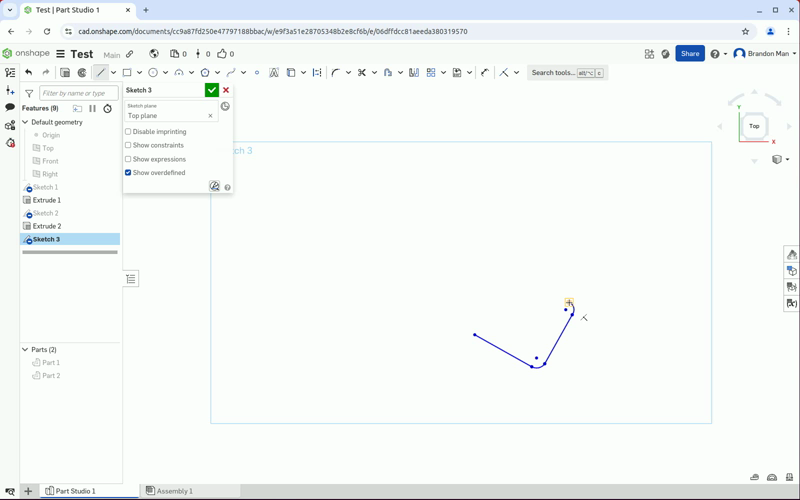
key_down(shift)
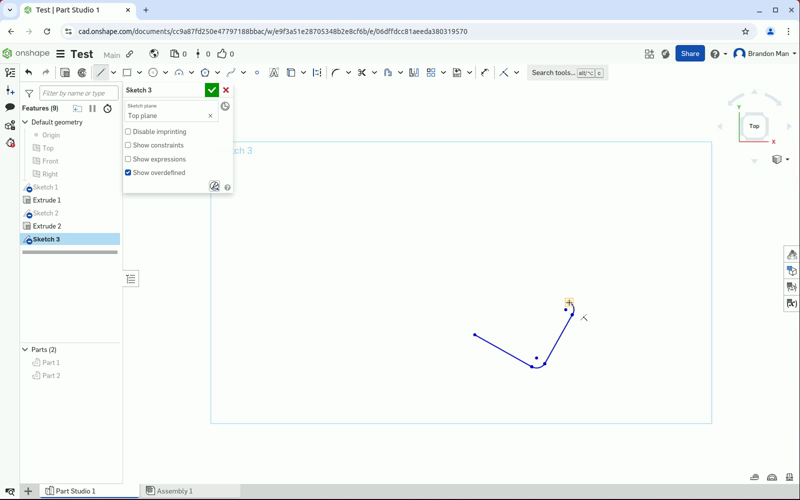
mouse_move(512, 270)
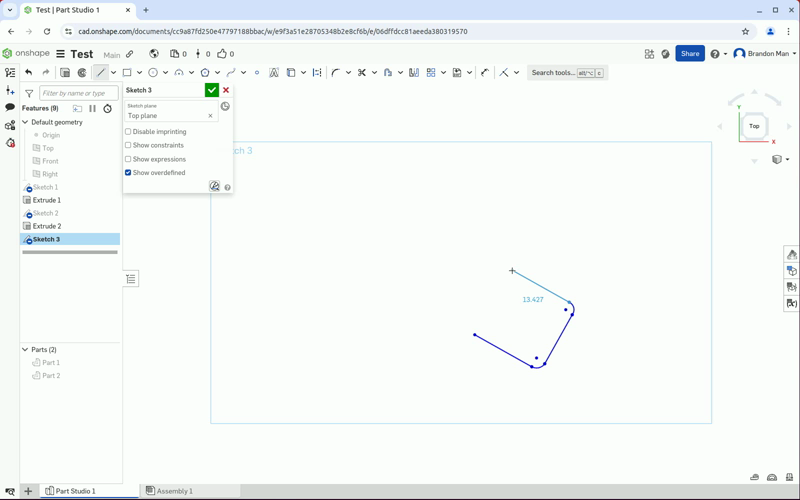
click(512, 270)
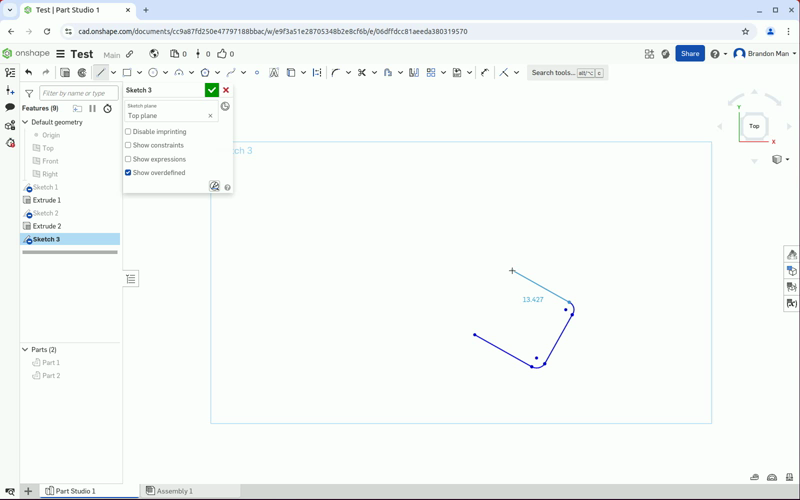
key_up(shift)
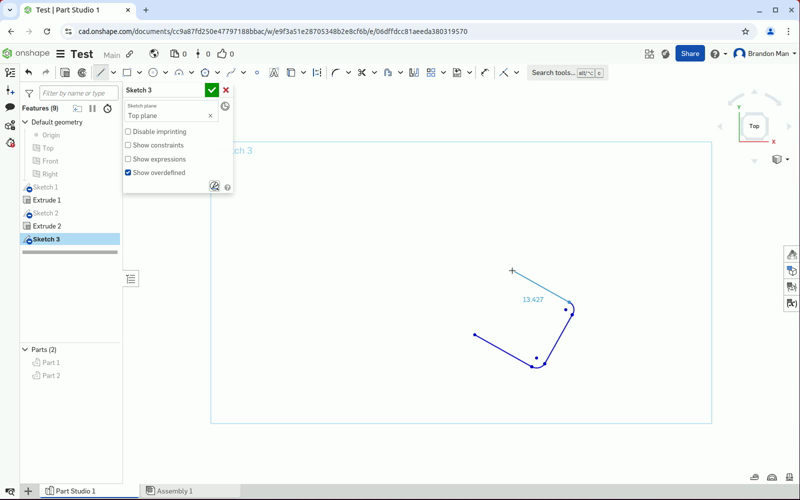
key_down(shift)
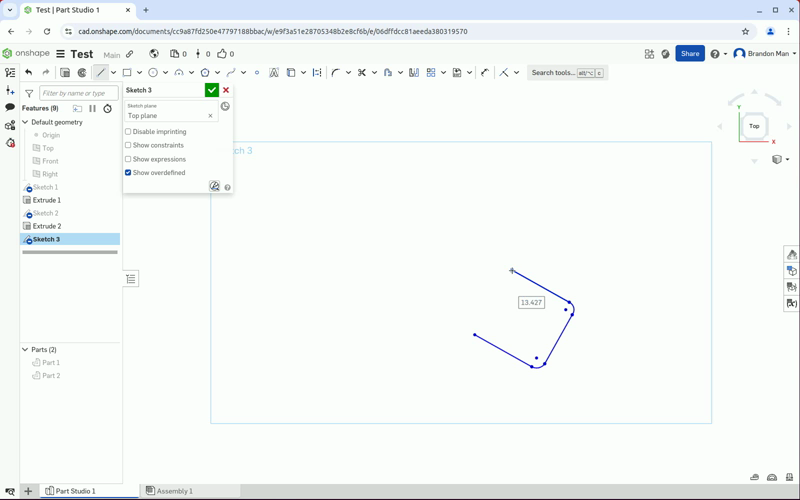
mouse_move(474, 334)
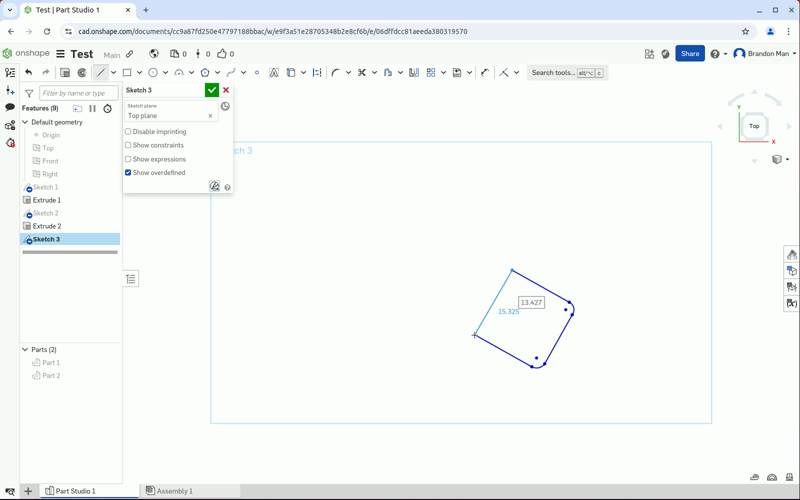
key_up(shift)
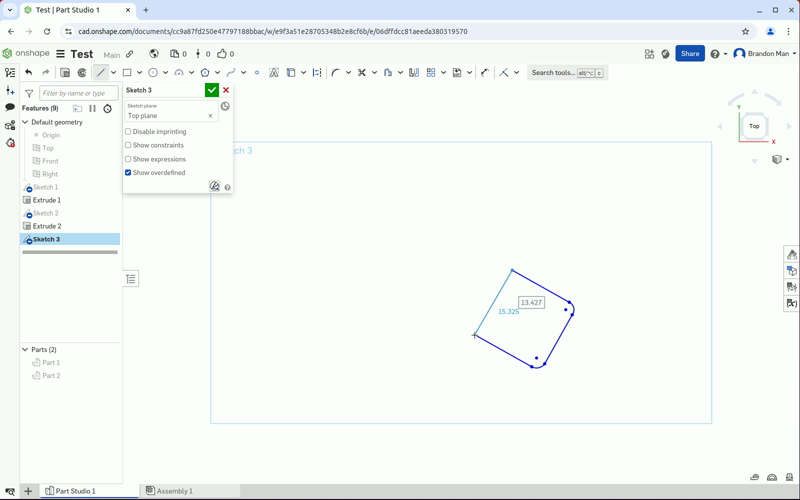
click(474, 334)
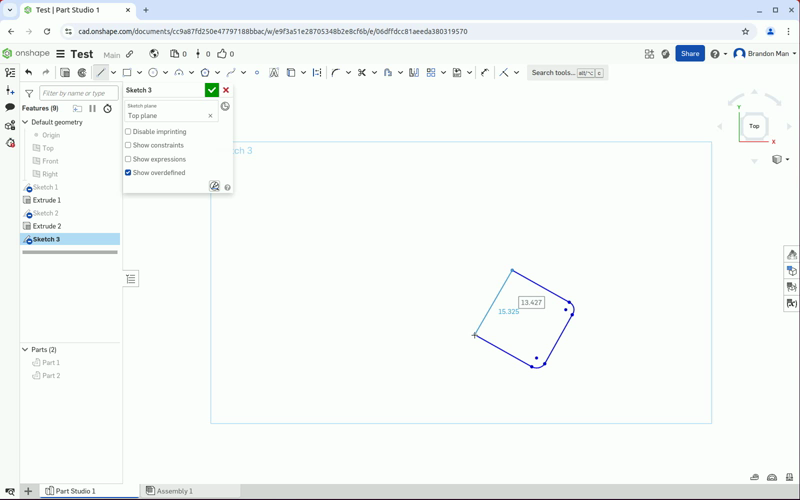
key(esc)
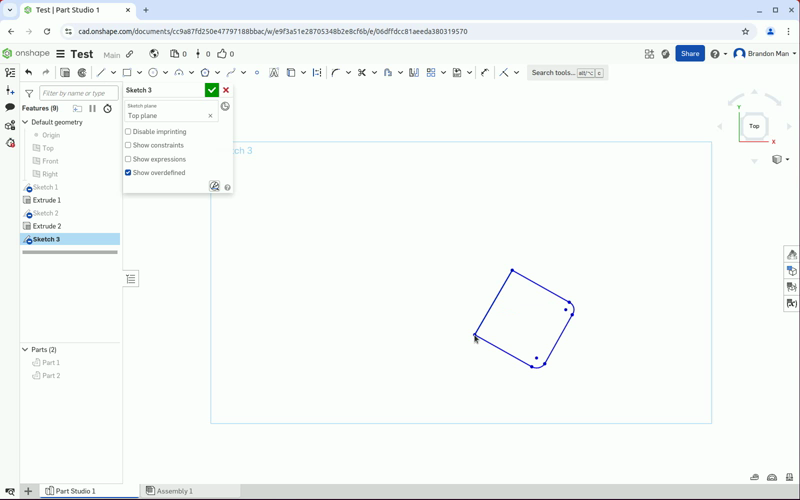
mouse_move(538, 359)
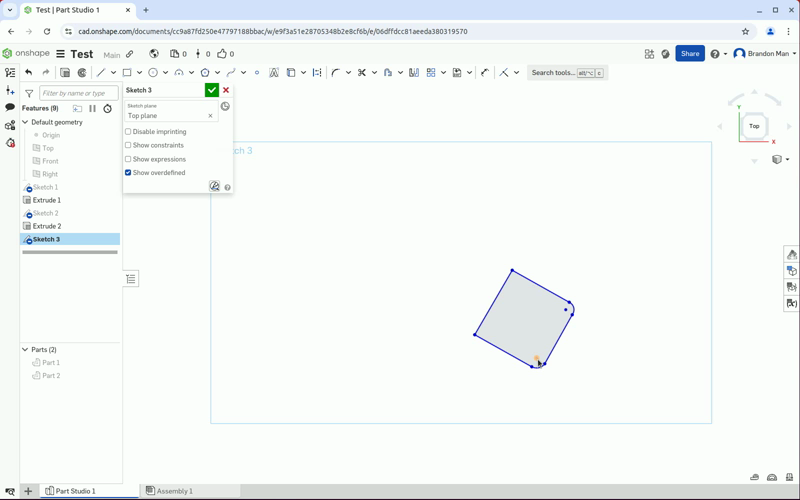
click(538, 359)
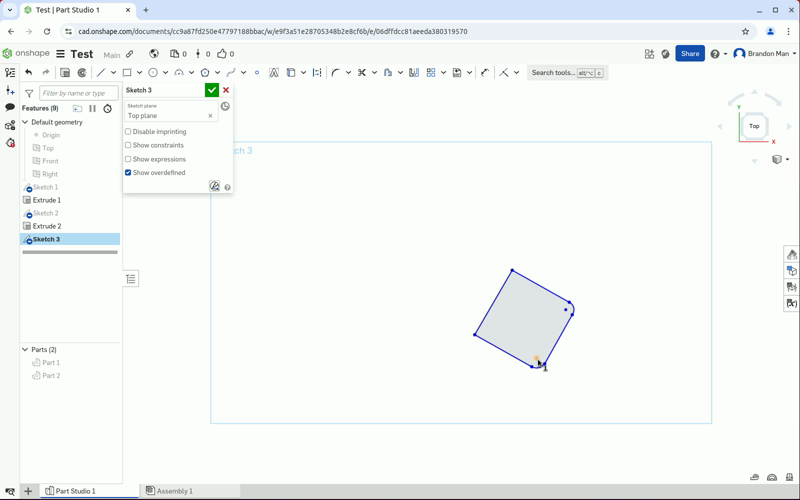
mouse_move(73, 352)
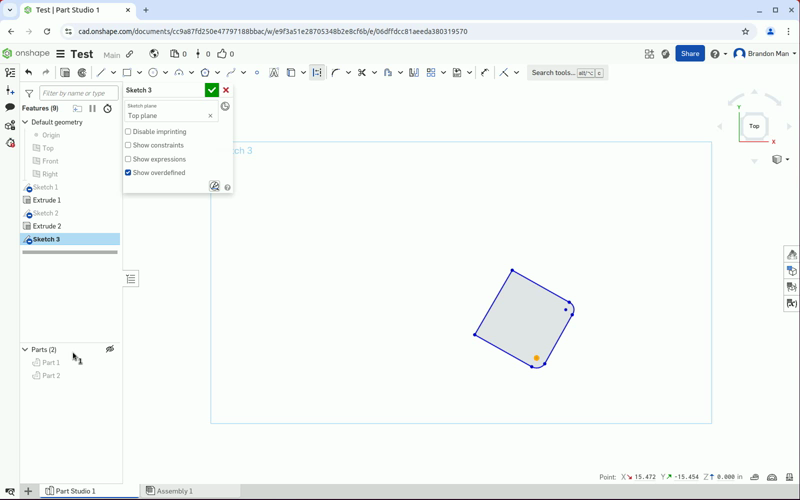
key(shift+y)
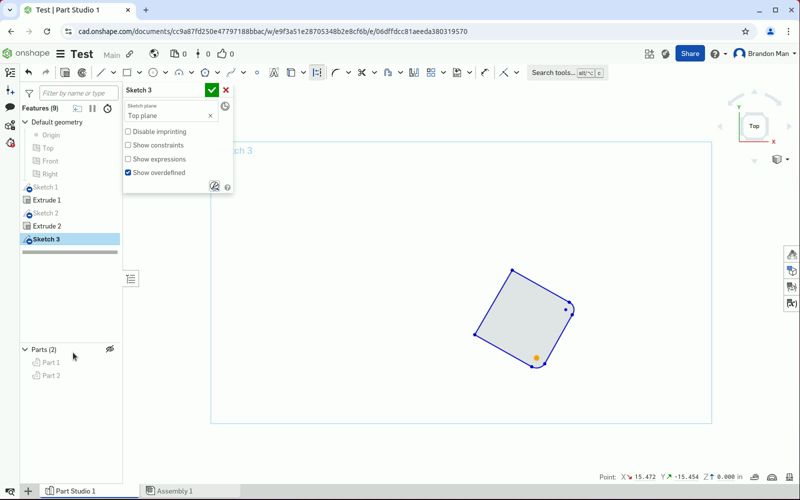
key(shift+e)
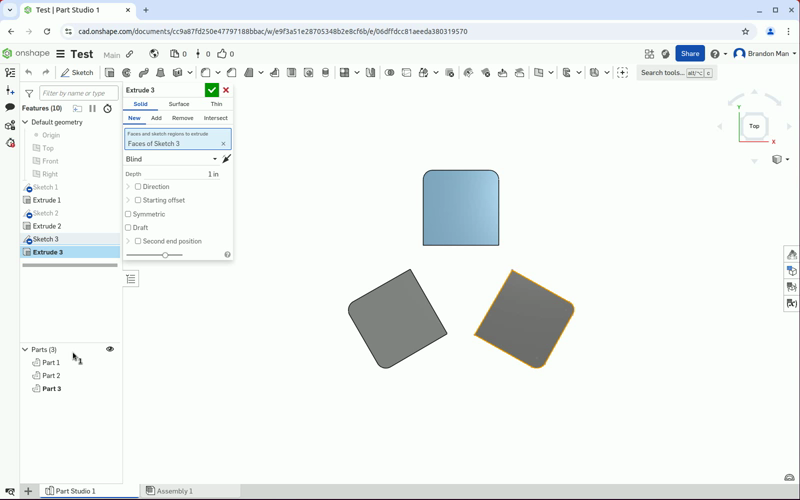
mouse_move(143, 106)
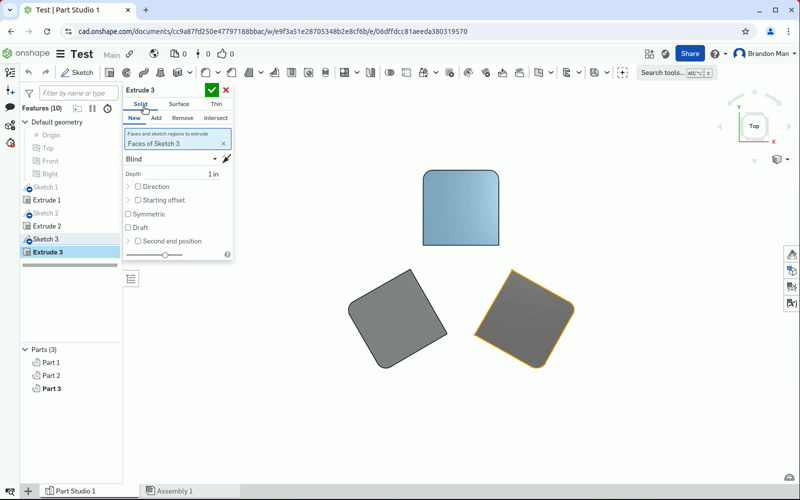
click(143, 106)
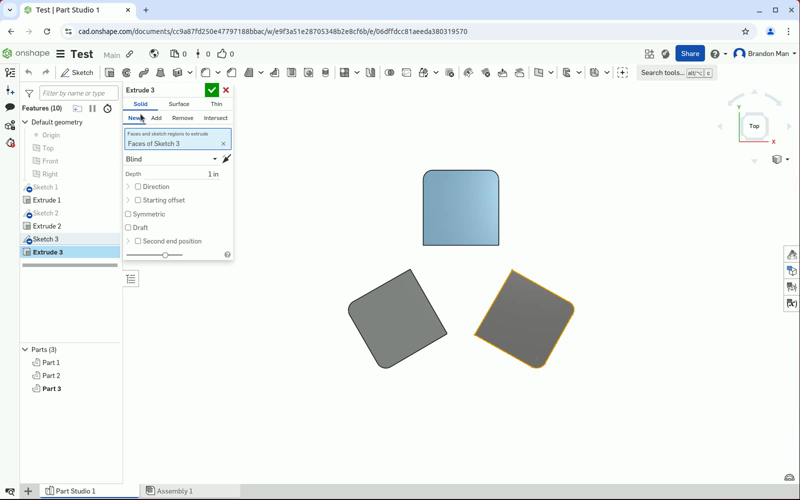
mouse_move(137, 120)
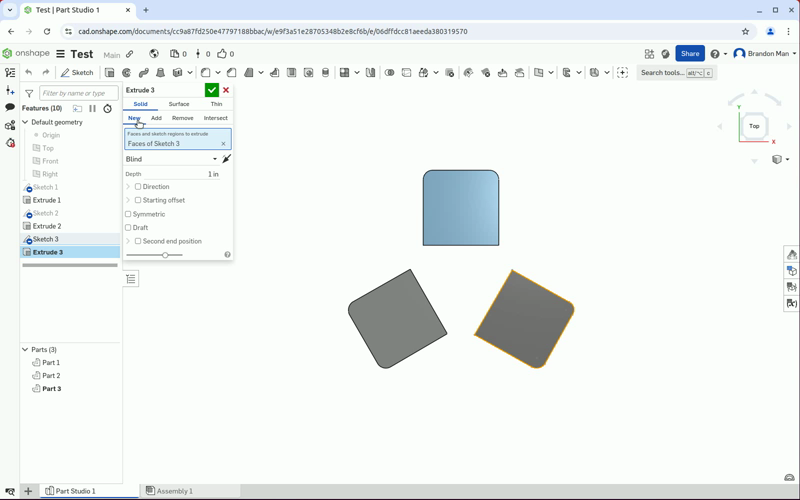
click(137, 120)
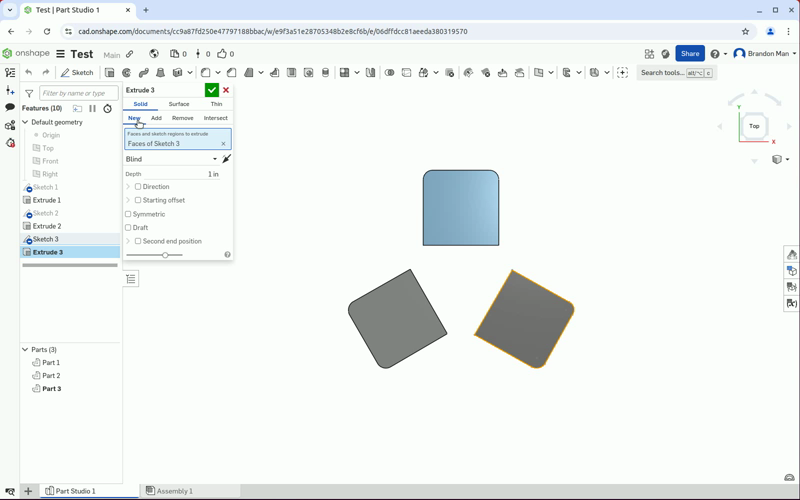
key(tab, 4)
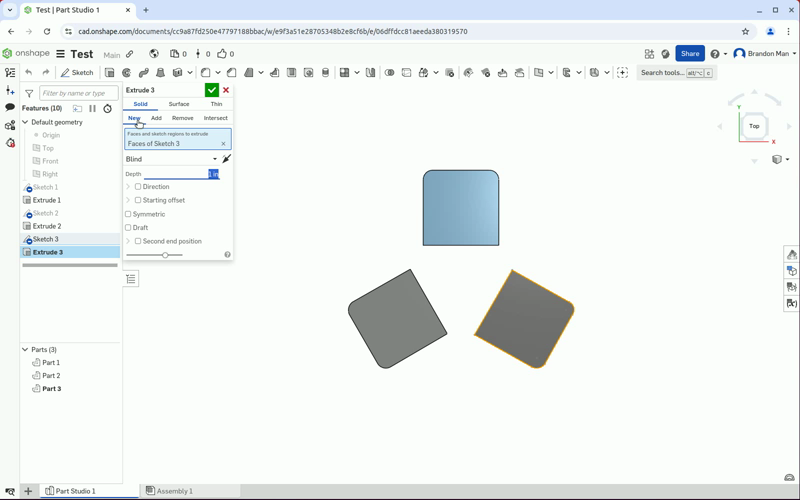
text(4.332)
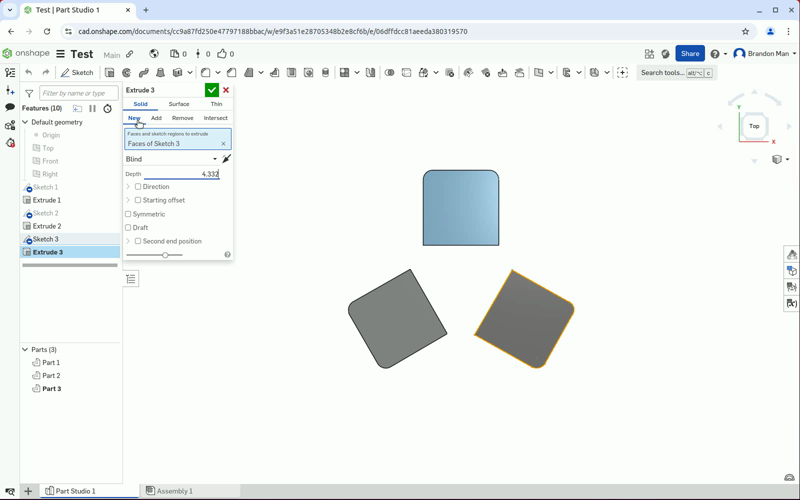
key(tab, 3)
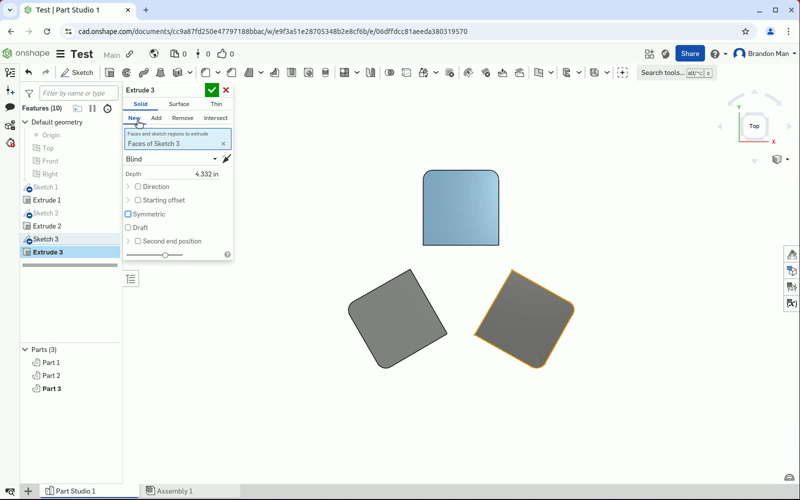
key(space)
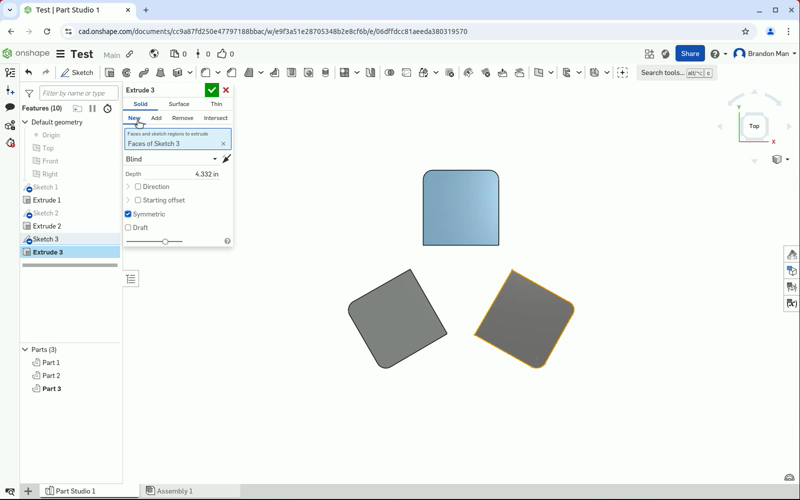
key(enter)
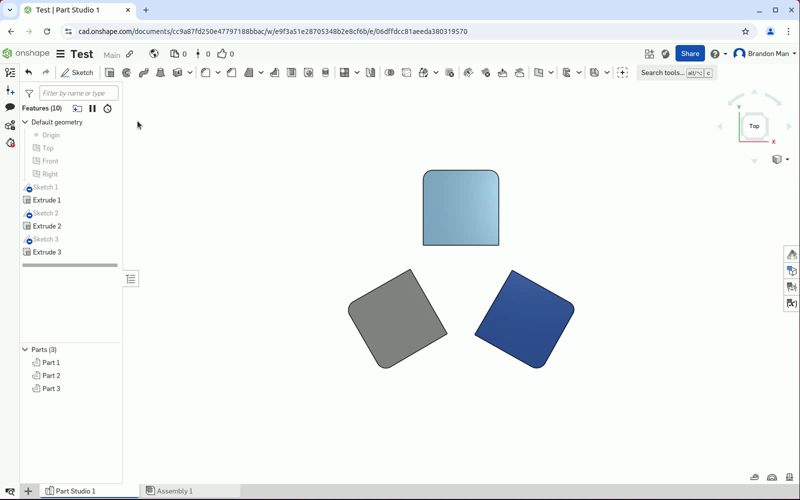
key(shift+h)
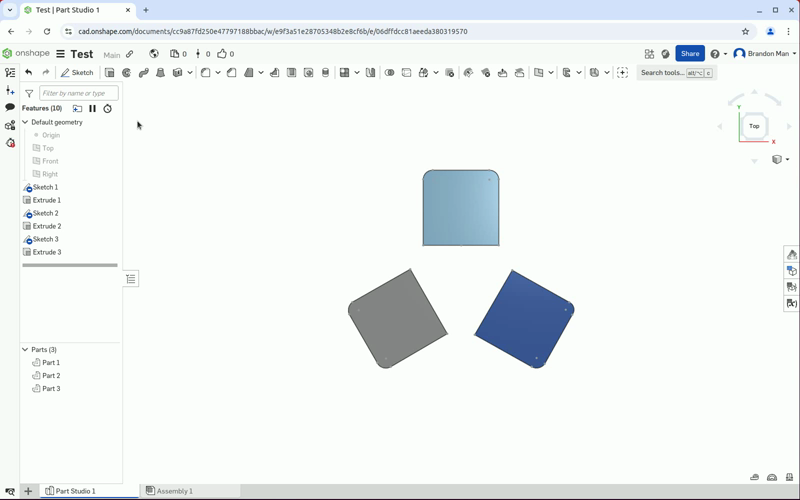
key(shift+h)
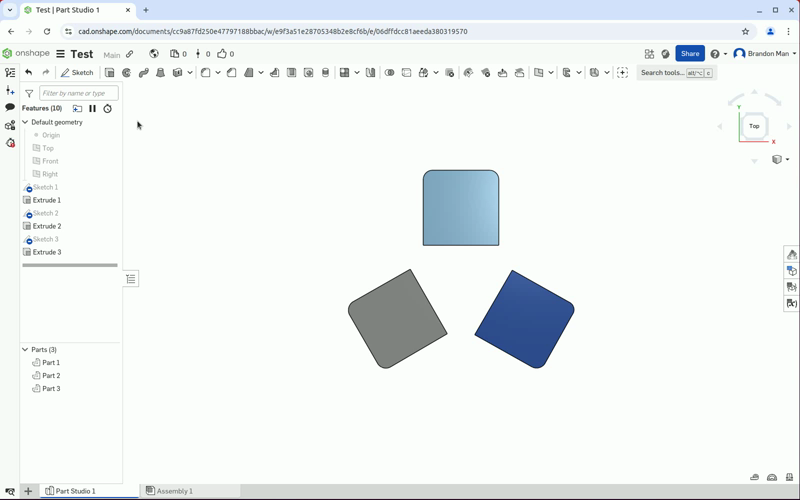
mouse_move(73, 189)
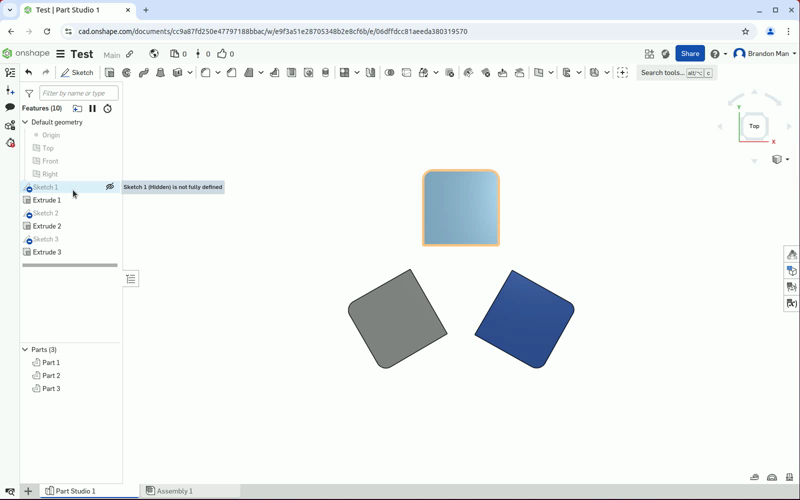
click(73, 189)
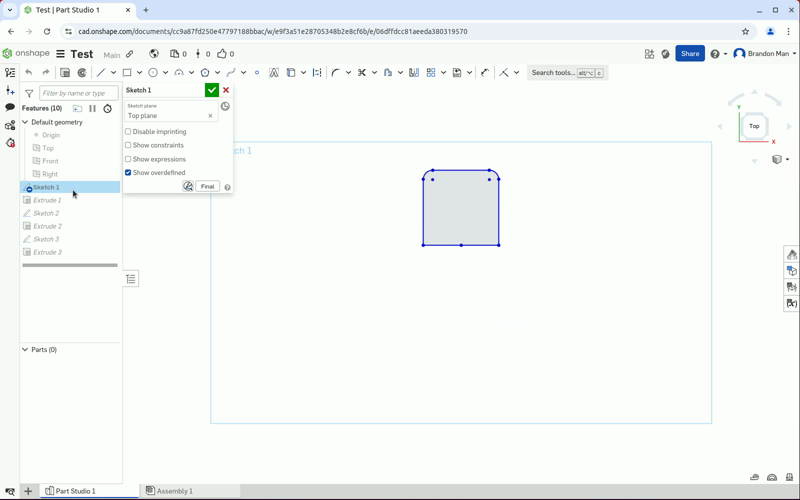
mouse_move(229, 92)
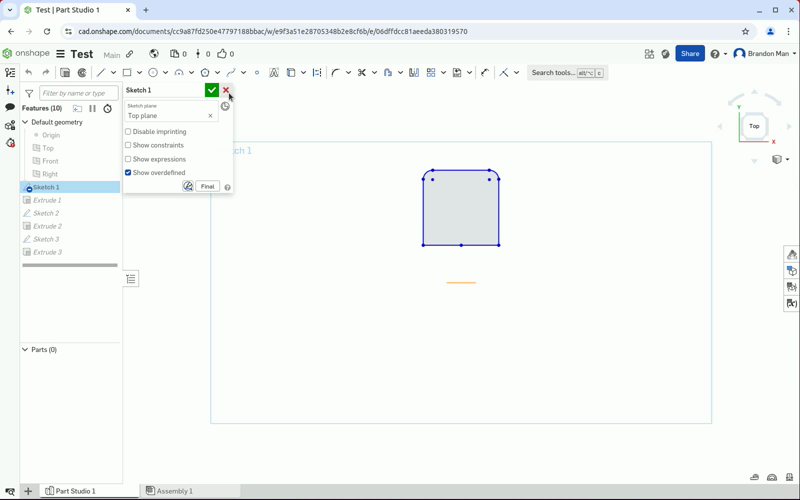
click(229, 92)
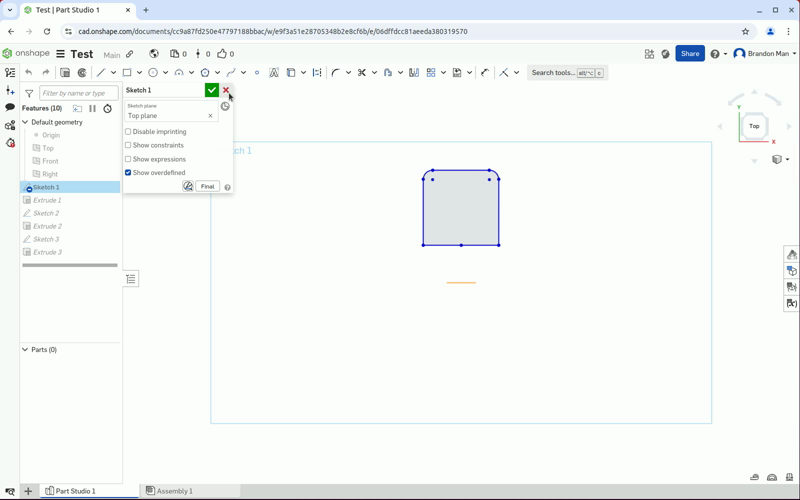
key(shift+s)
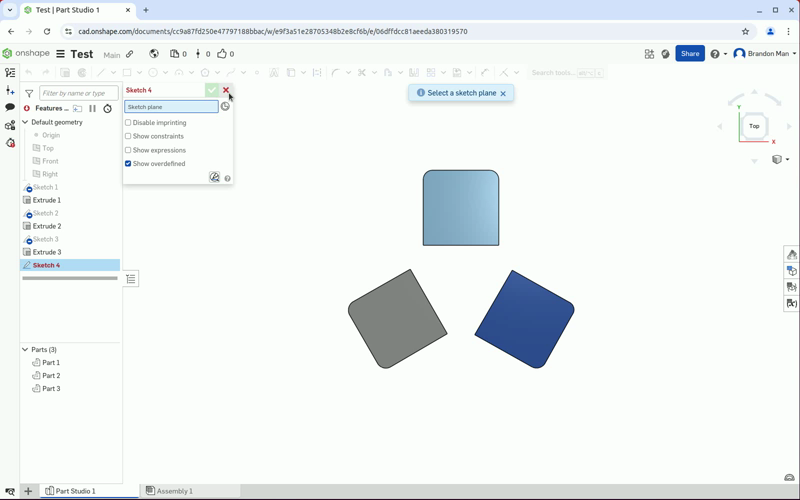
mouse_move(73, 150)
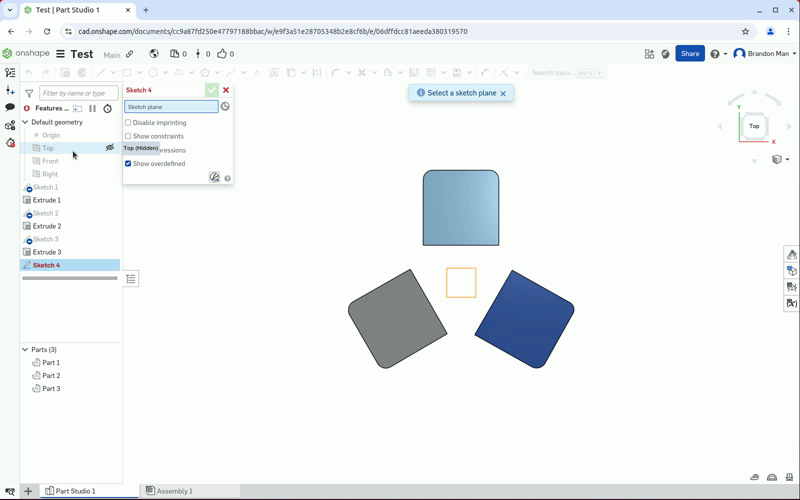
click(73, 150)
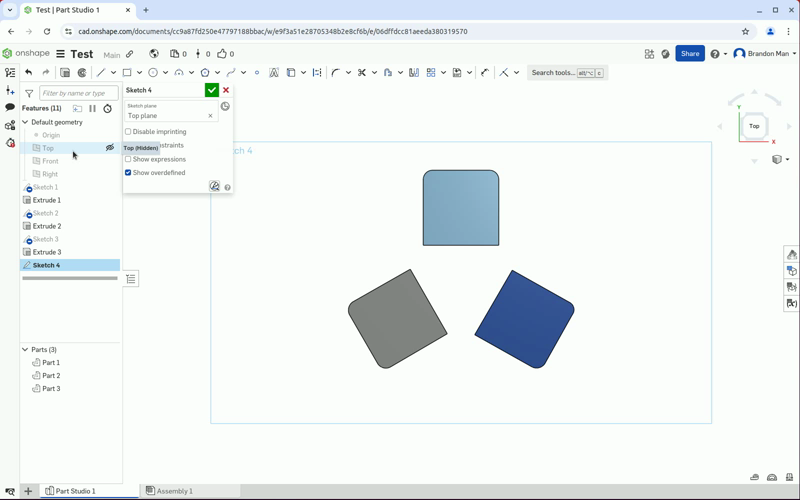
mouse_move(73, 352)
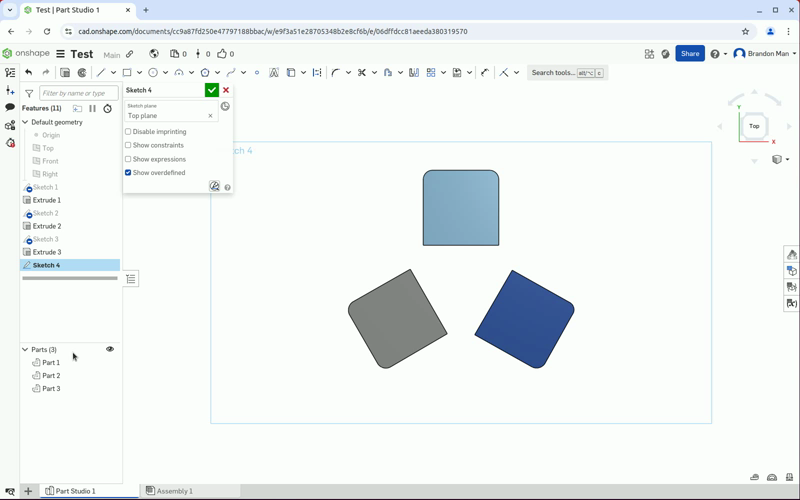
key(y)
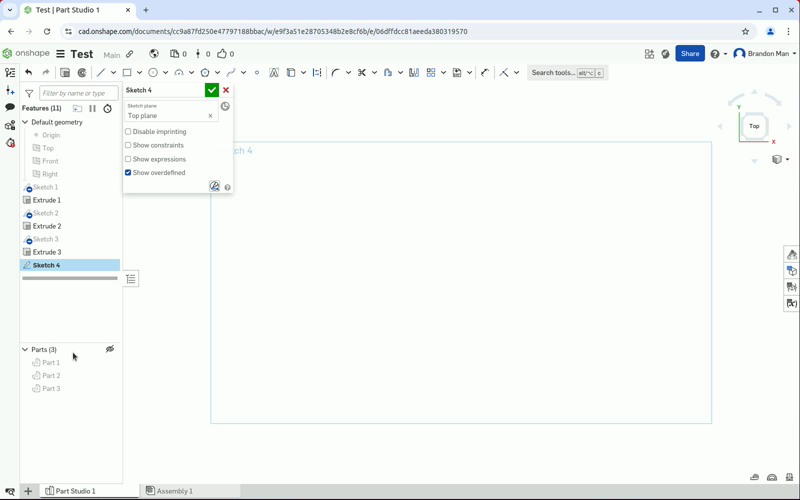
key(l)
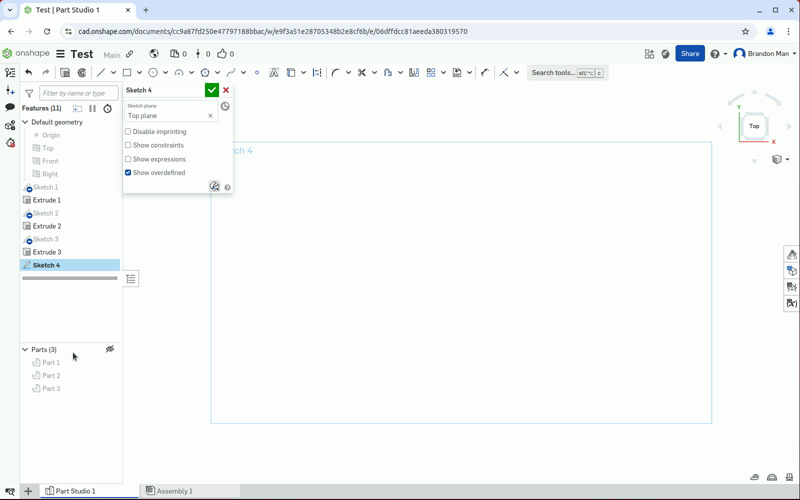
key_down(shift)
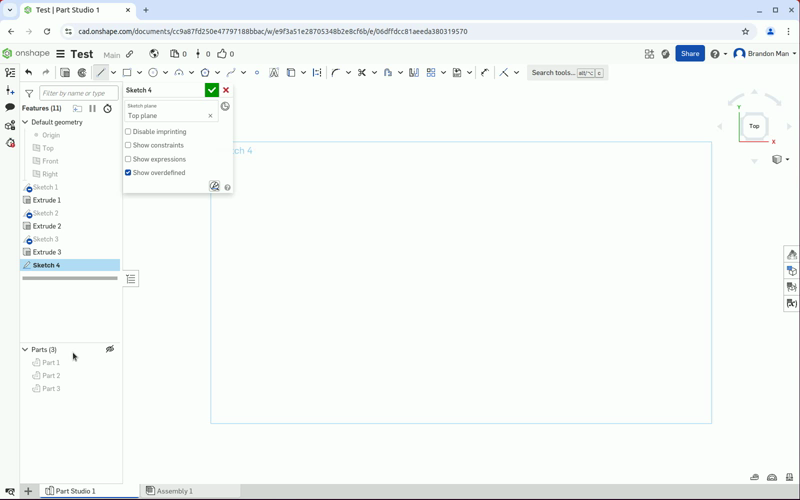
mouse_move(409, 268)
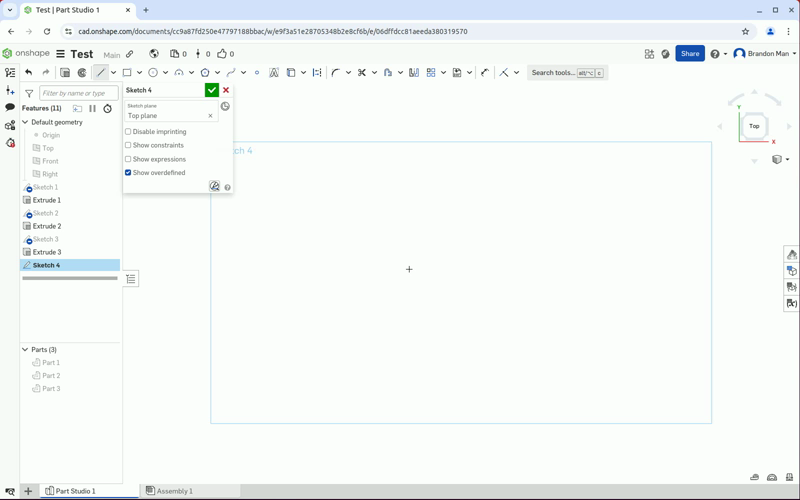
click(409, 268)
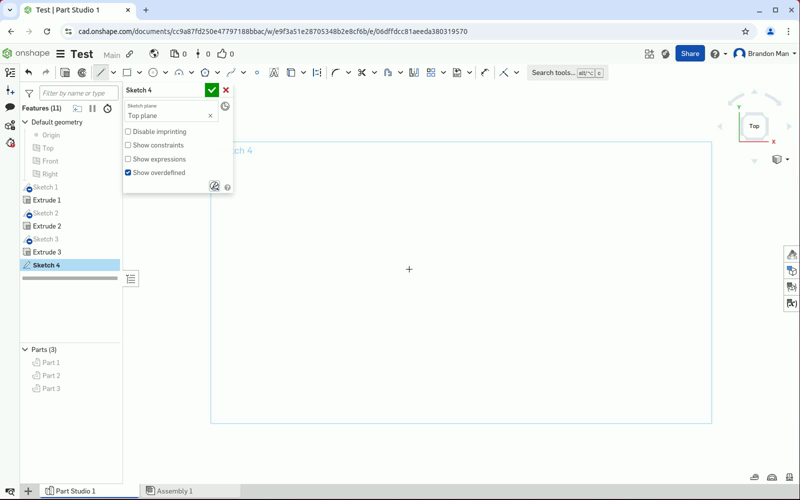
key_up(shift)
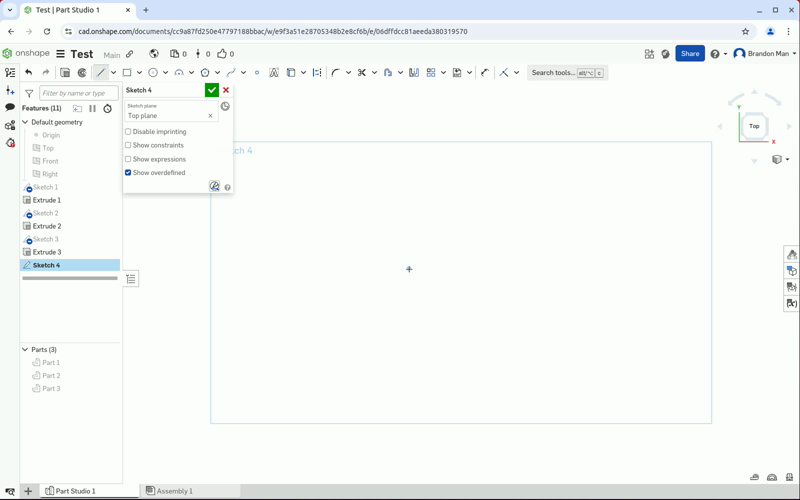
key_down(shift)
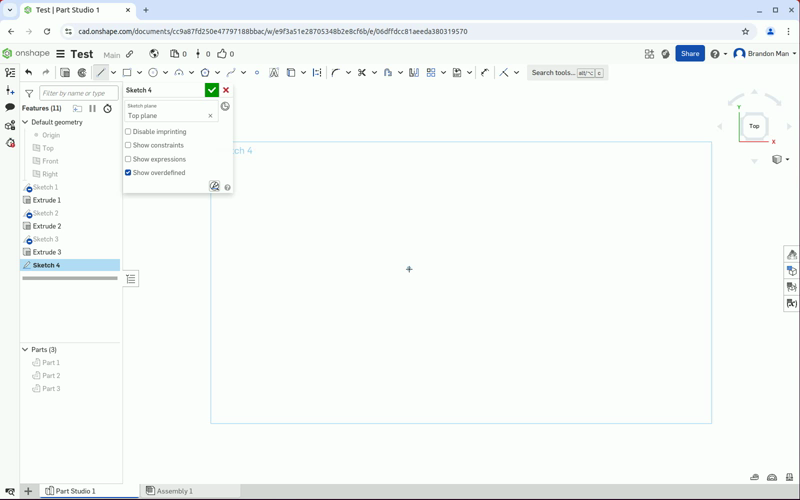
mouse_move(446, 333)
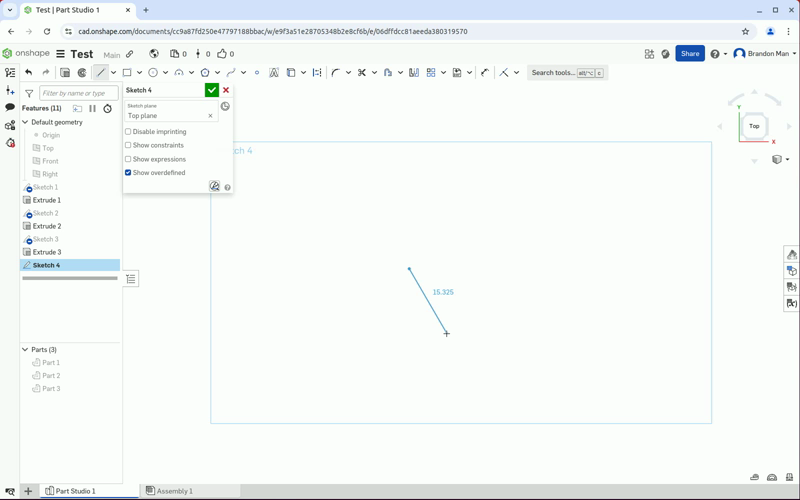
click(446, 333)
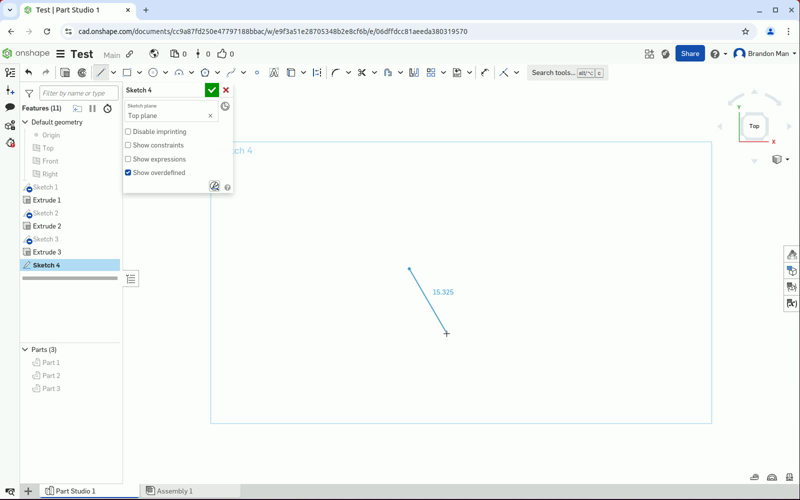
key_up(shift)
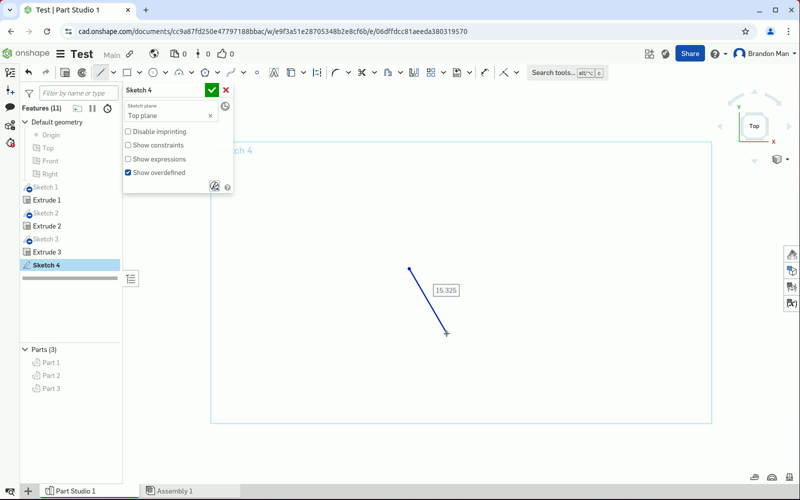
key(esc)
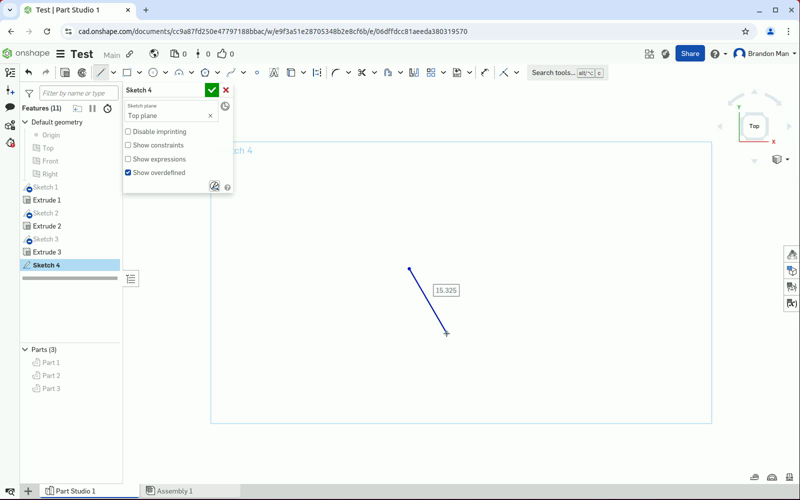
key(a)
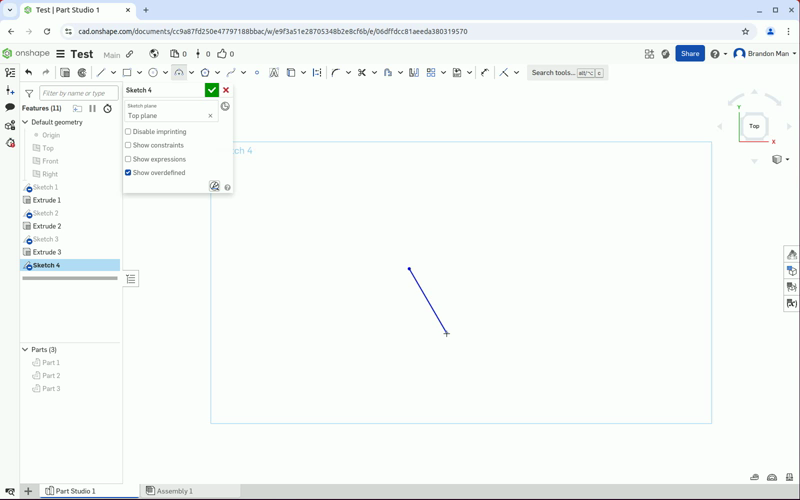
mouse_move(446, 333)
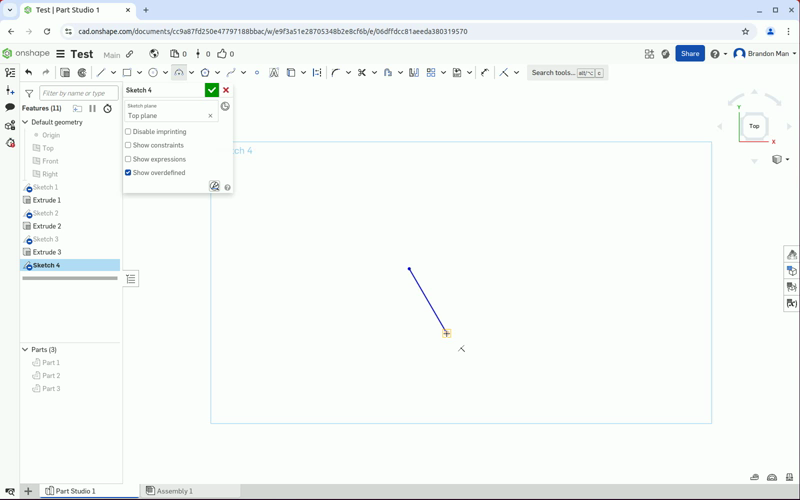
click(446, 333)
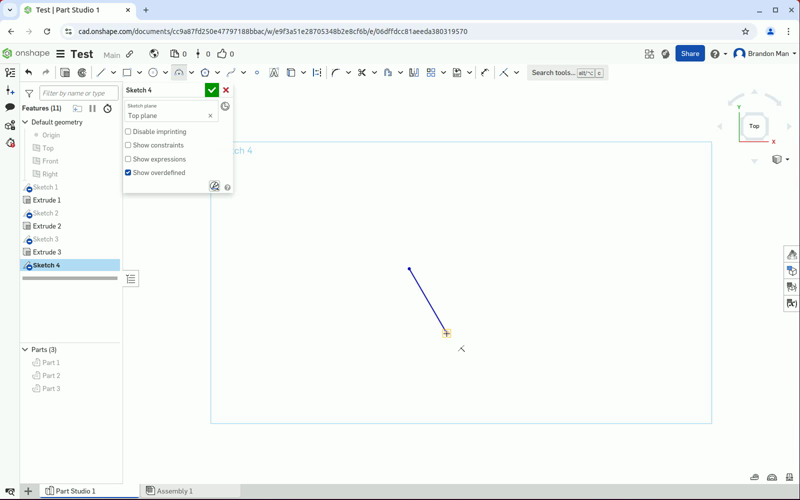
key_down(shift)
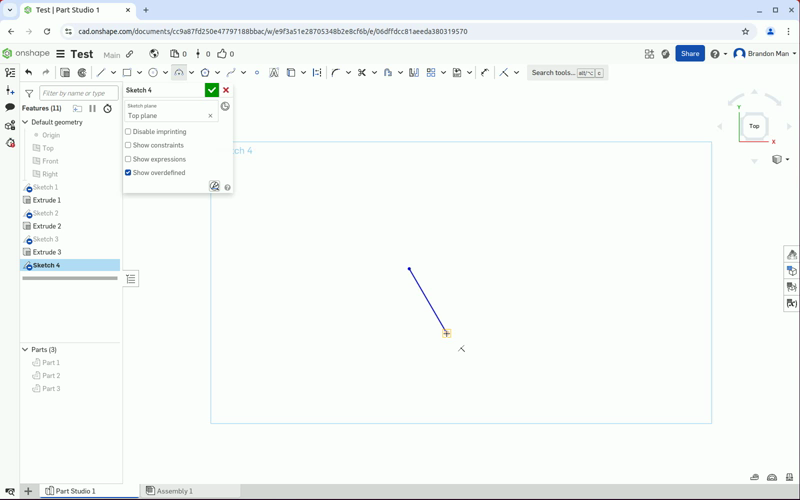
mouse_move(473, 333)
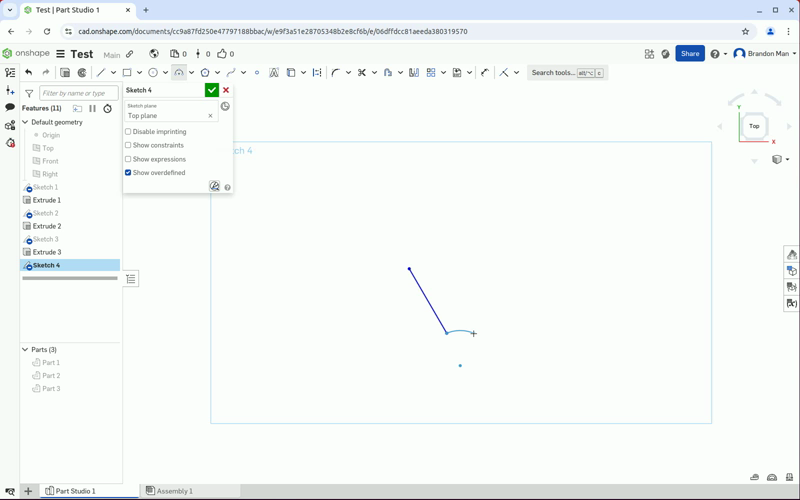
click(473, 333)
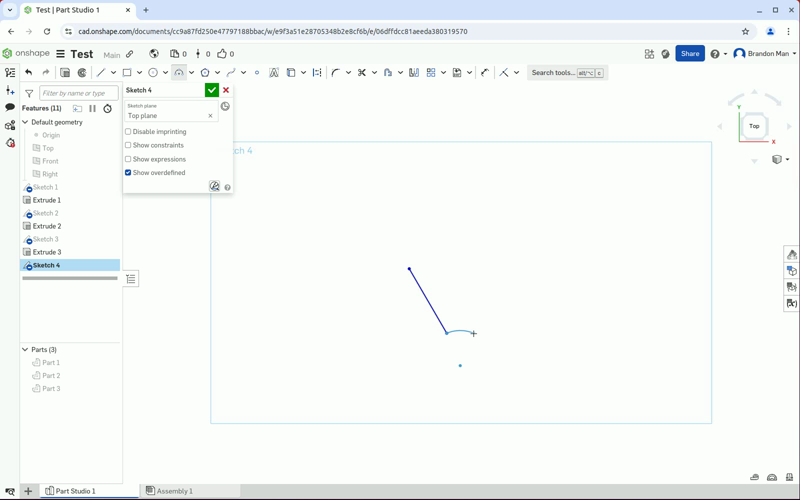
mouse_move(460, 329)
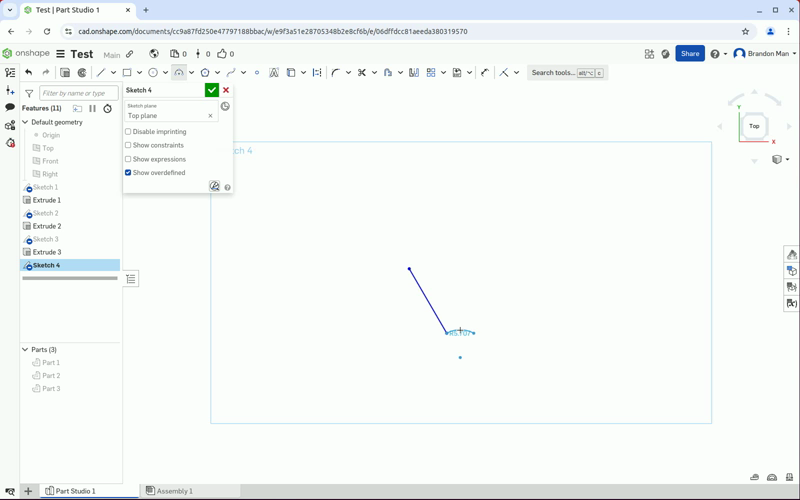
click(460, 329)
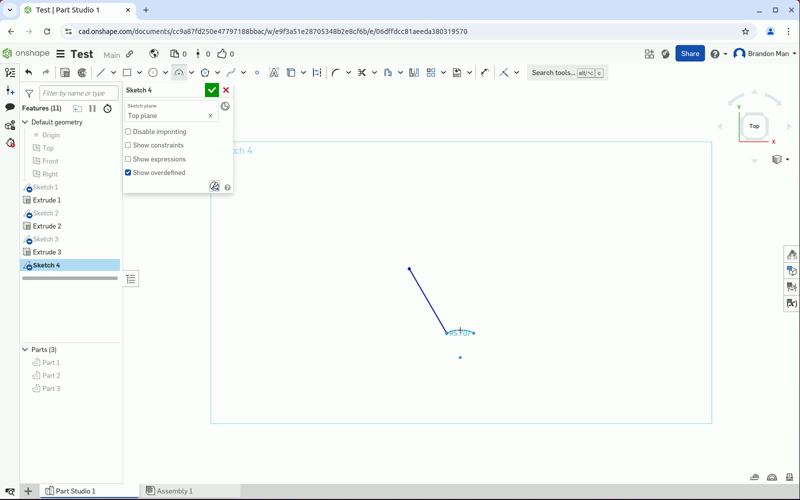
key_up(shift)
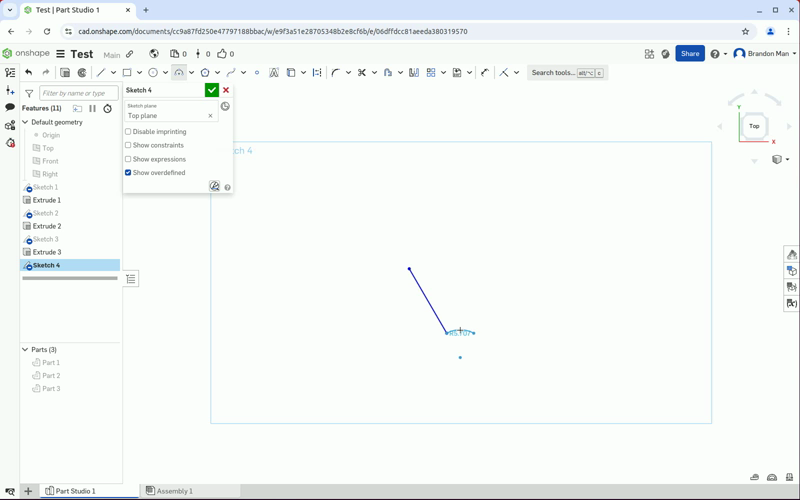
key(esc)
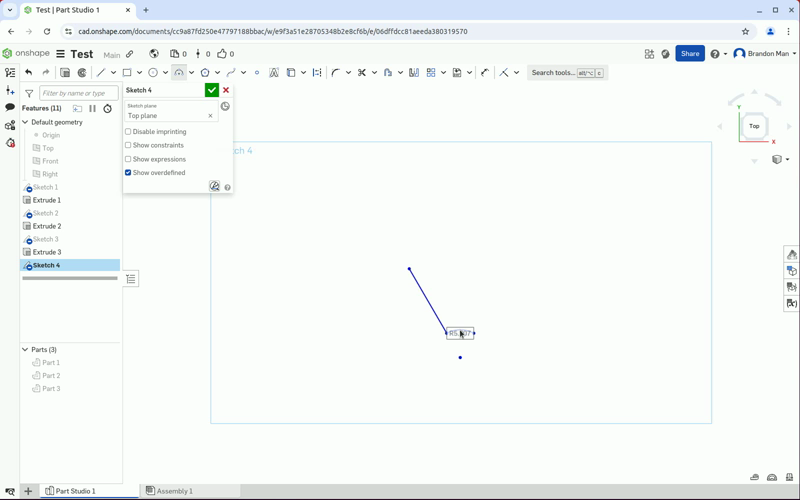
key(l)
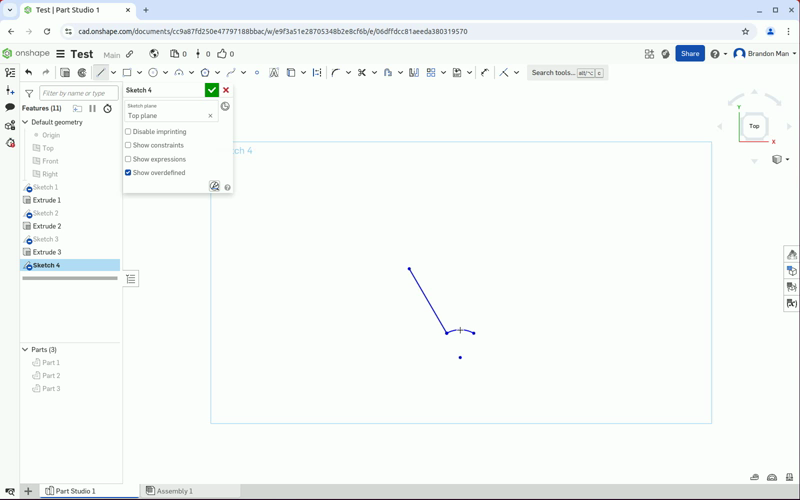
mouse_move(473, 333)
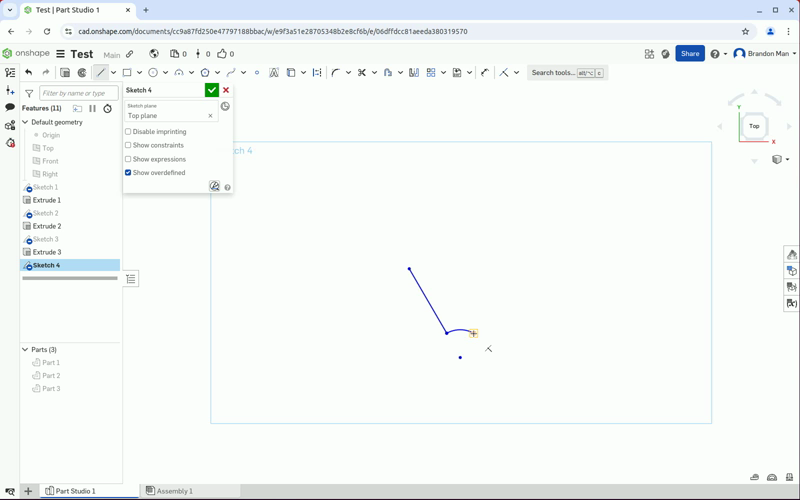
click(473, 333)
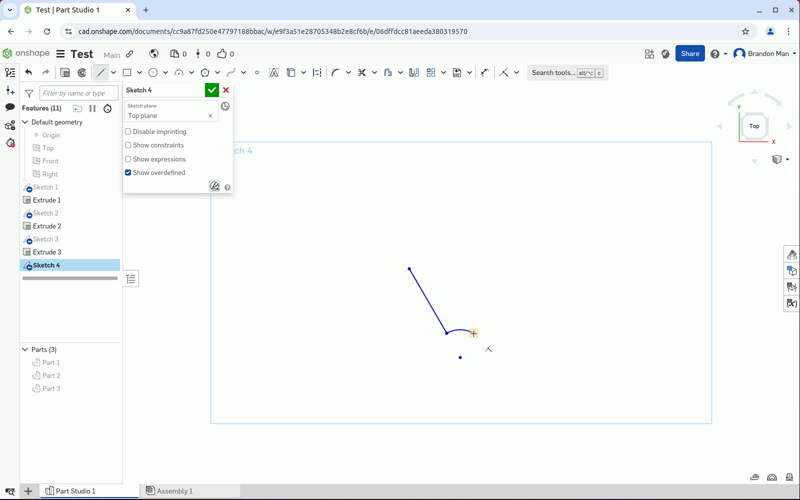
key_down(shift)
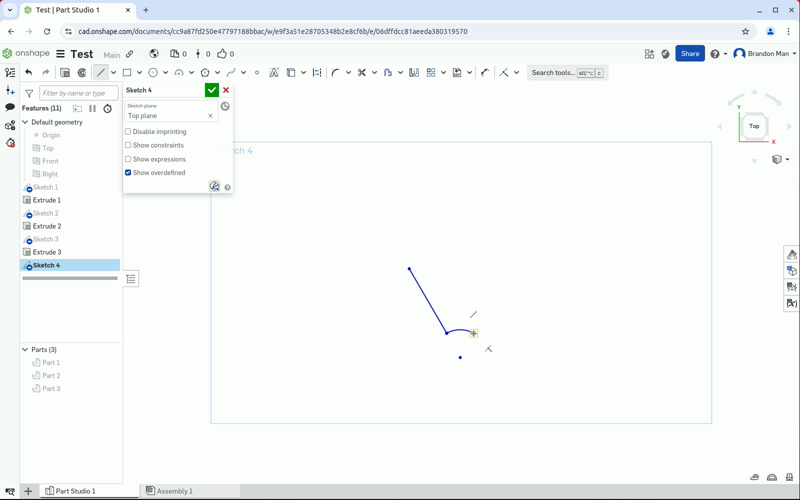
mouse_move(511, 268)
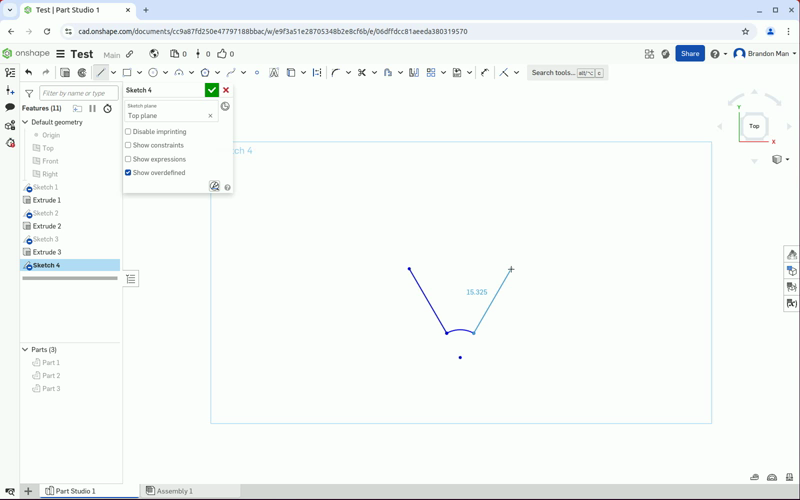
click(511, 268)
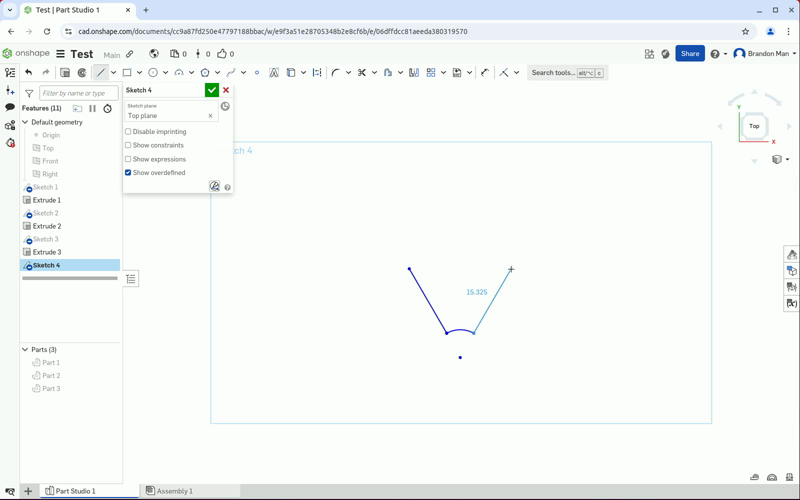
key_up(shift)
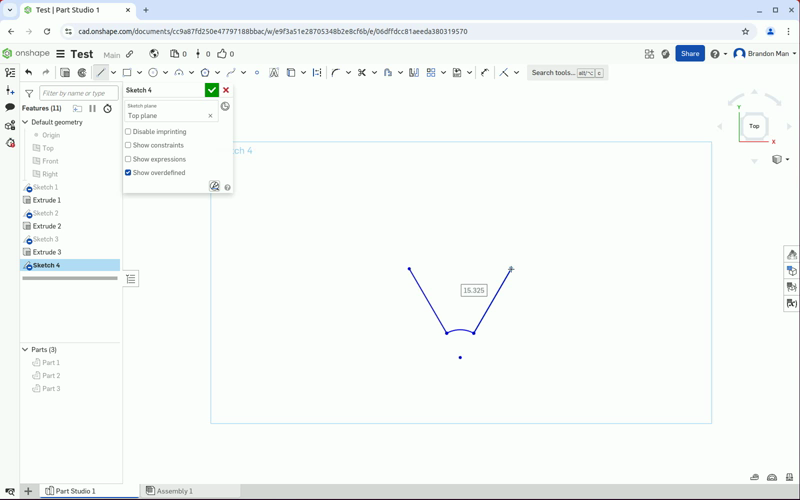
key(esc)
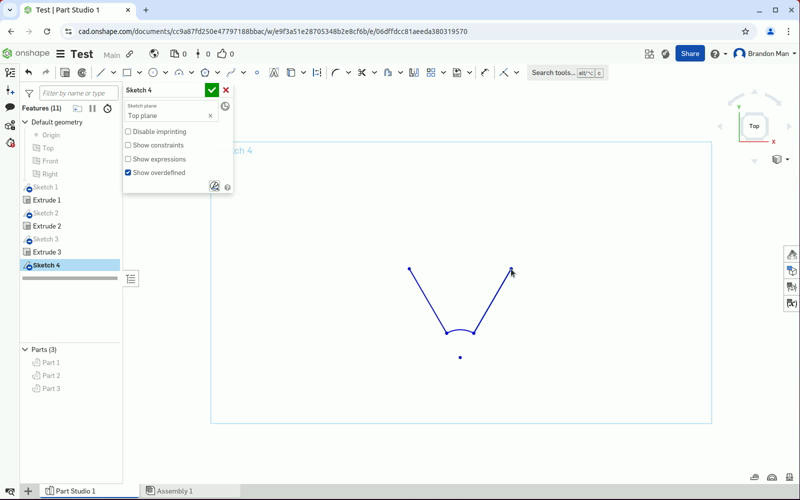
key(a)
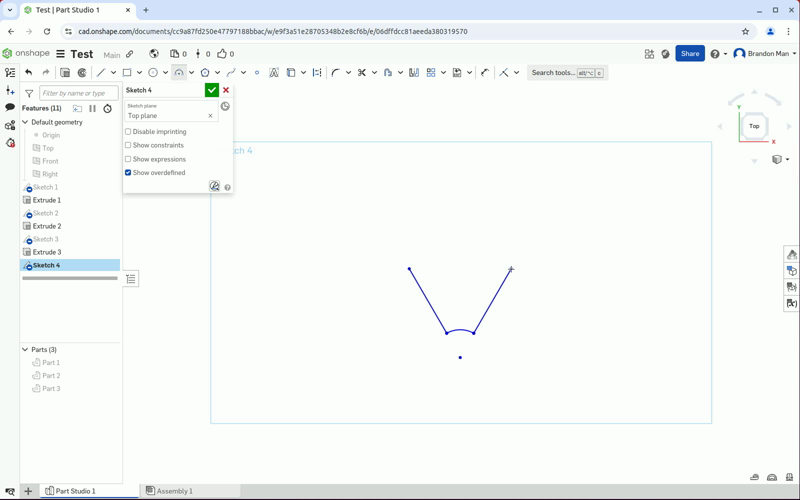
mouse_move(511, 268)
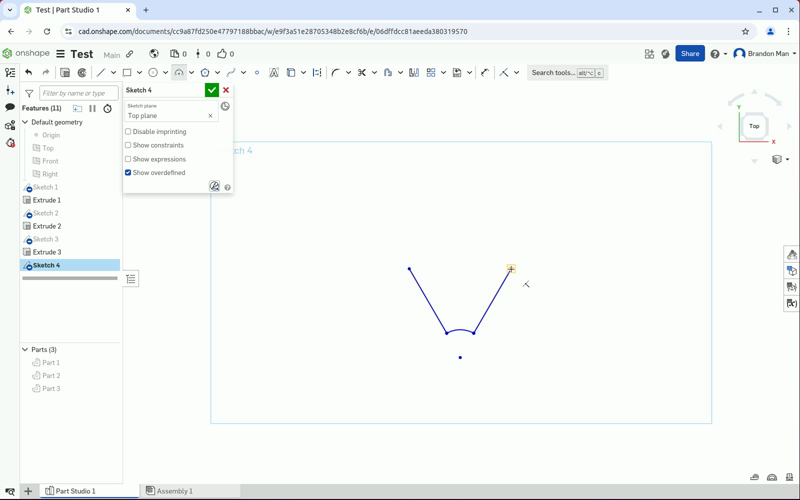
click(511, 268)
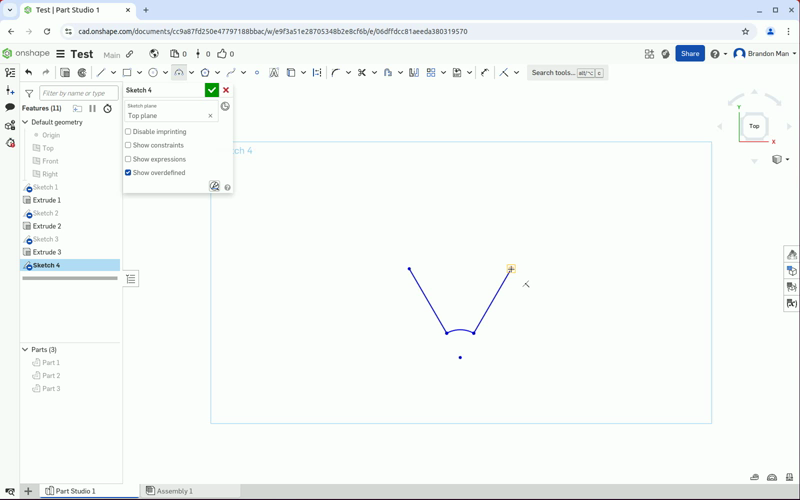
key_down(shift)
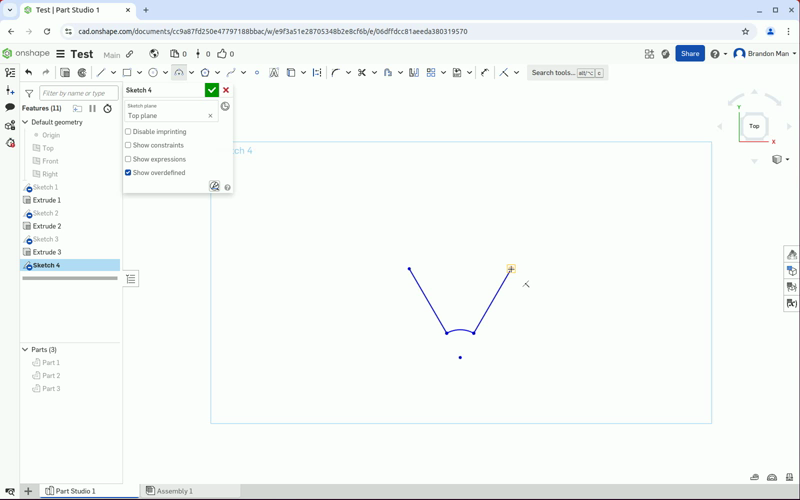
mouse_move(497, 245)
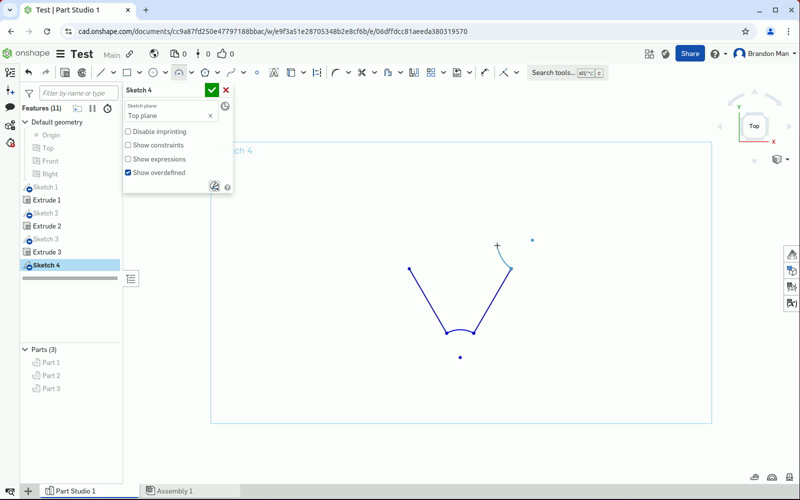
click(497, 245)
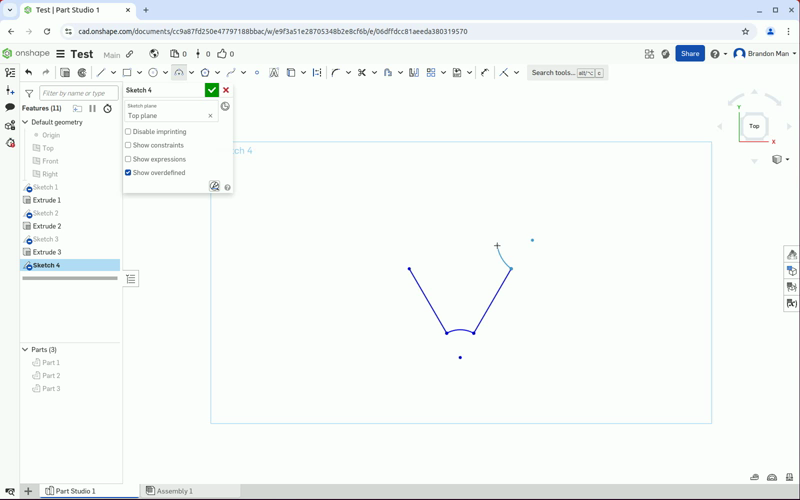
mouse_move(501, 258)
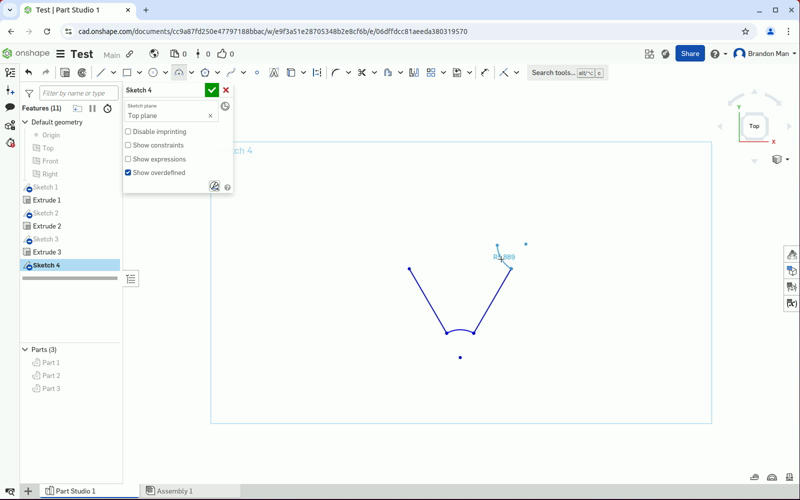
click(501, 258)
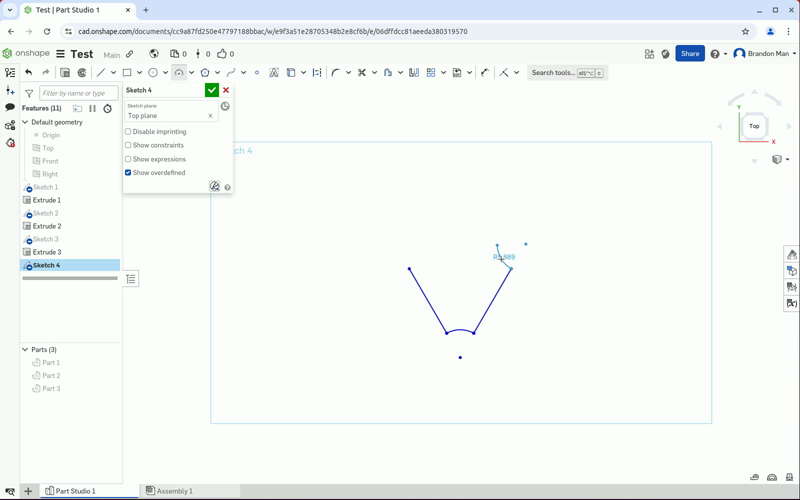
key_up(shift)
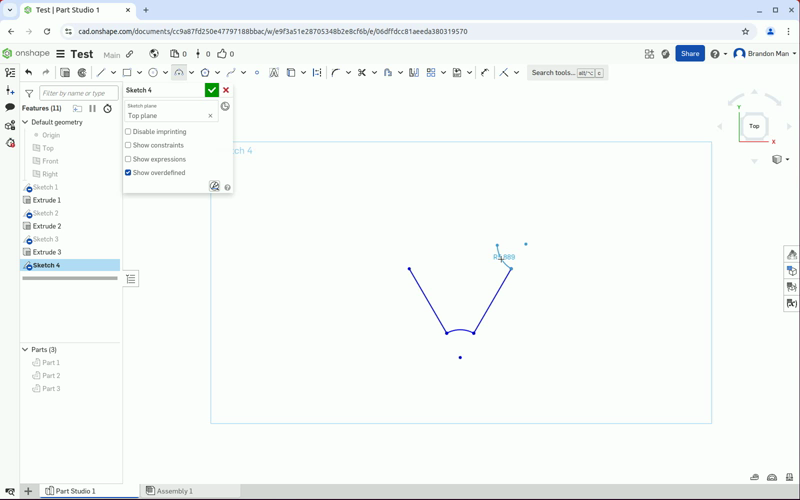
key(esc)
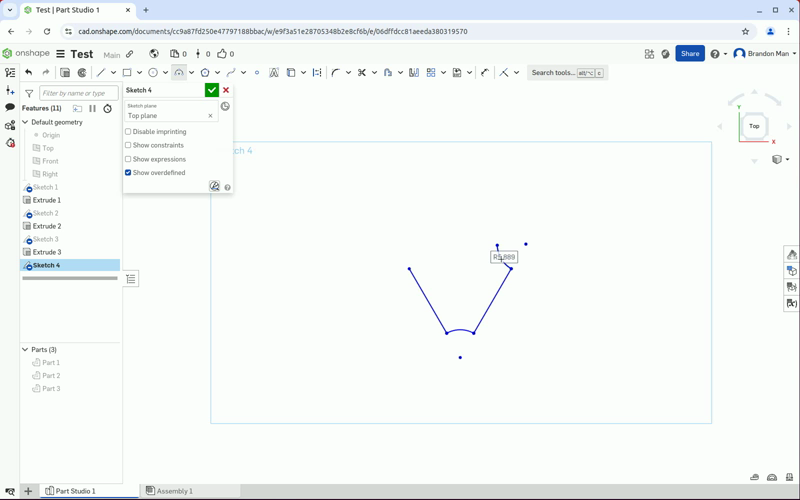
key(l)
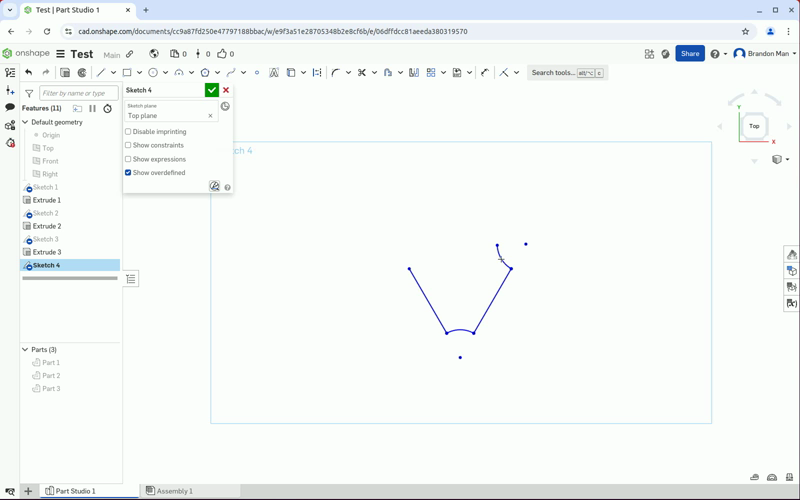
mouse_move(497, 245)
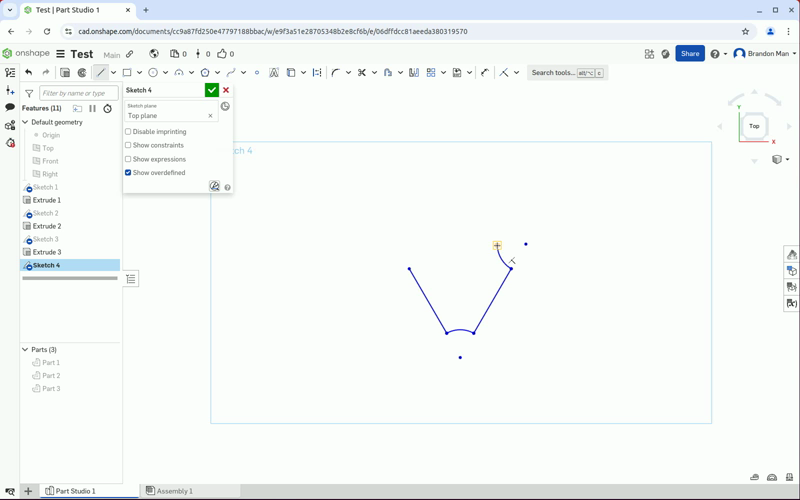
click(497, 245)
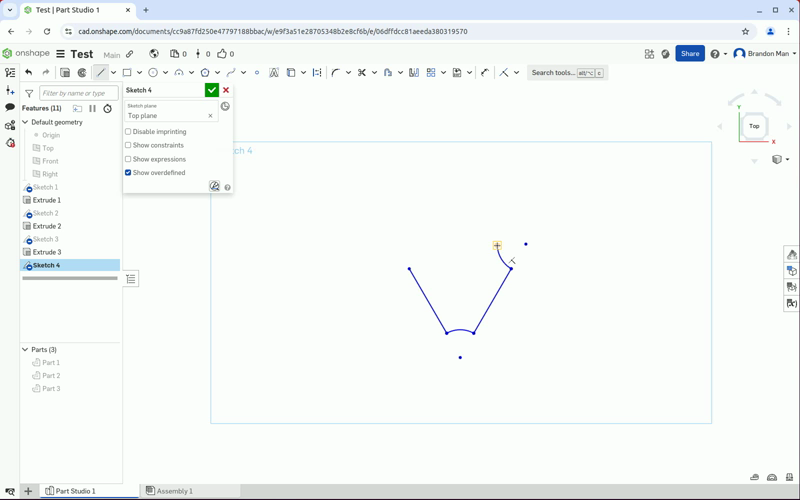
key_down(shift)
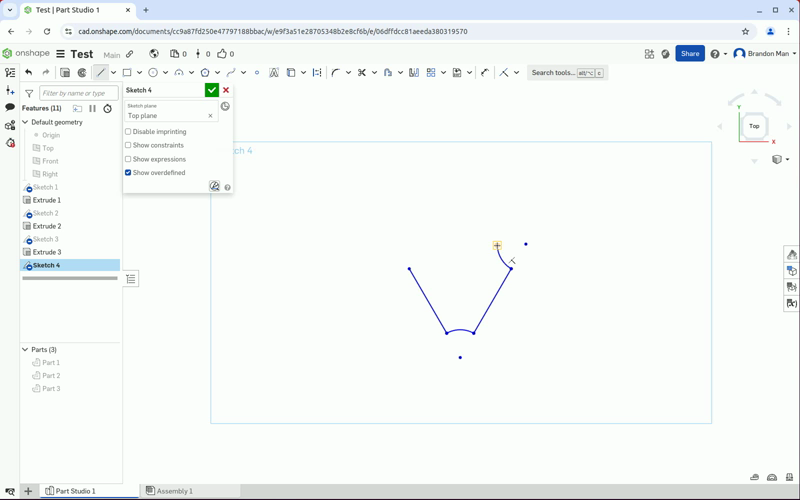
mouse_move(527, 245)
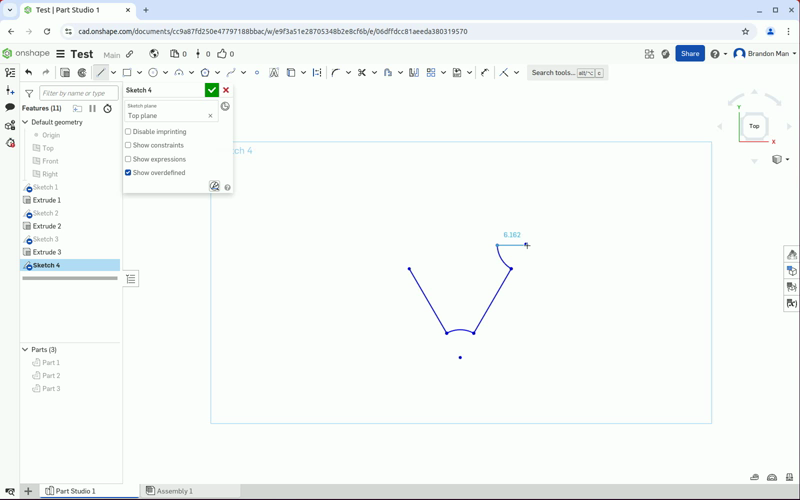
mouse_move(460, 245)
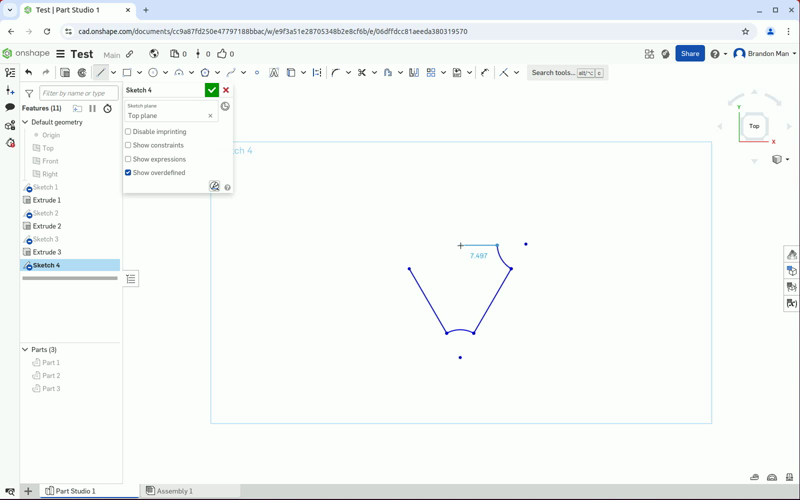
click(460, 245)
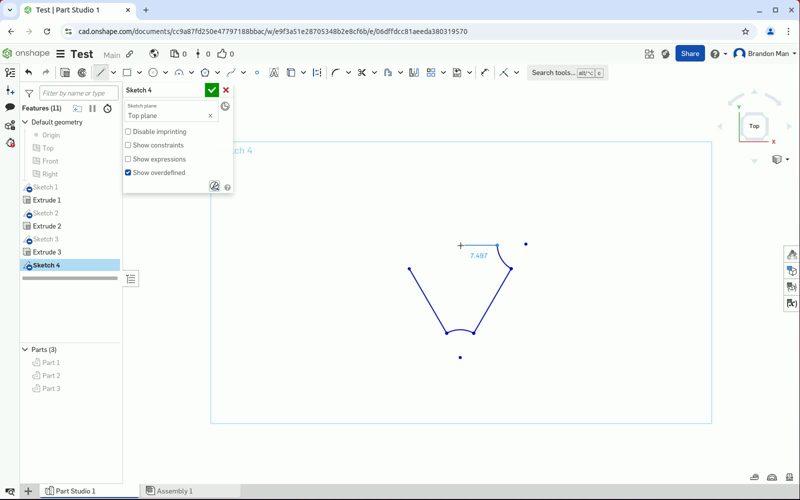
key_up(shift)
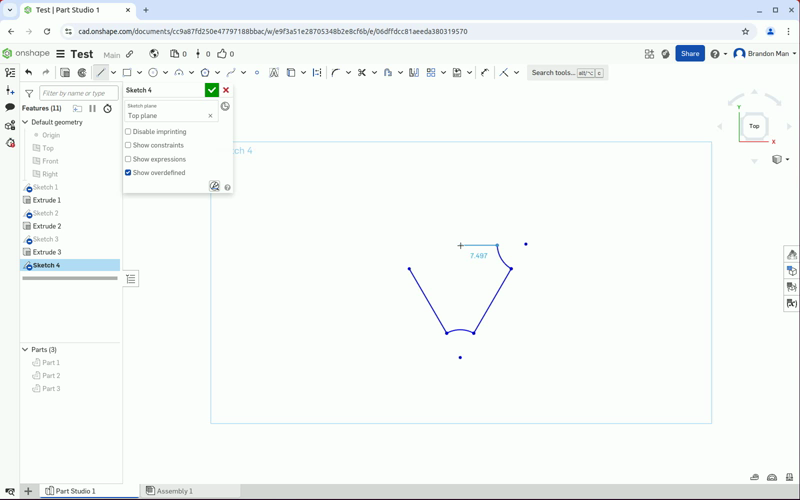
key_down(shift)
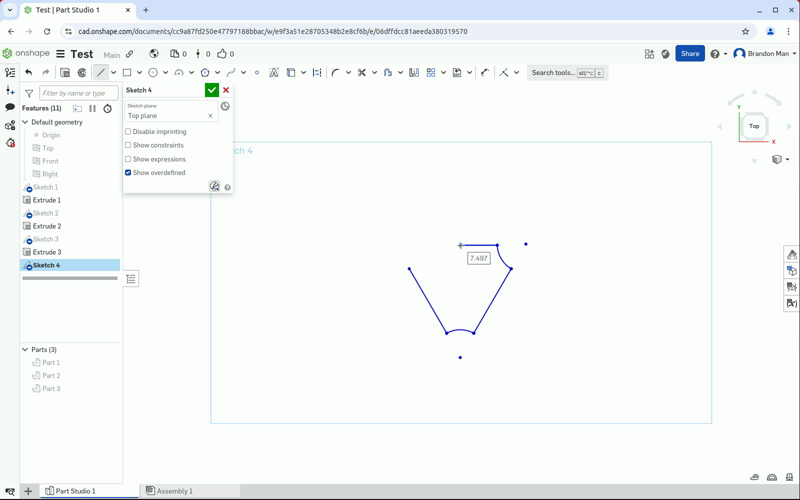
mouse_move(490, 245)
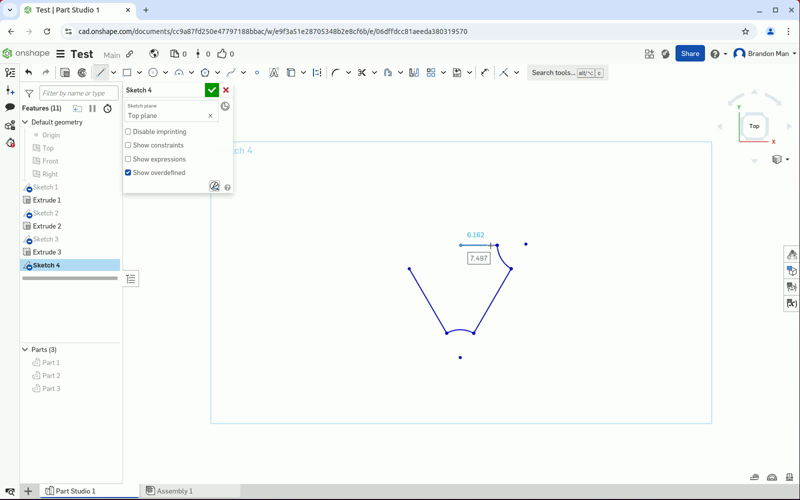
mouse_move(423, 245)
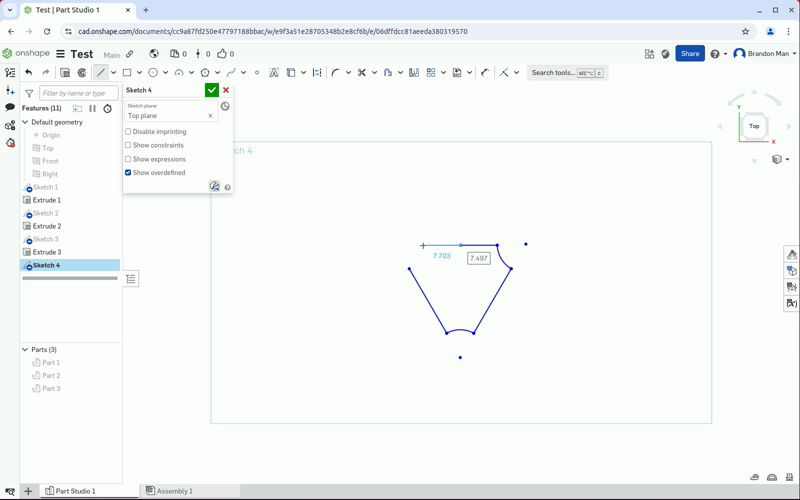
click(423, 245)
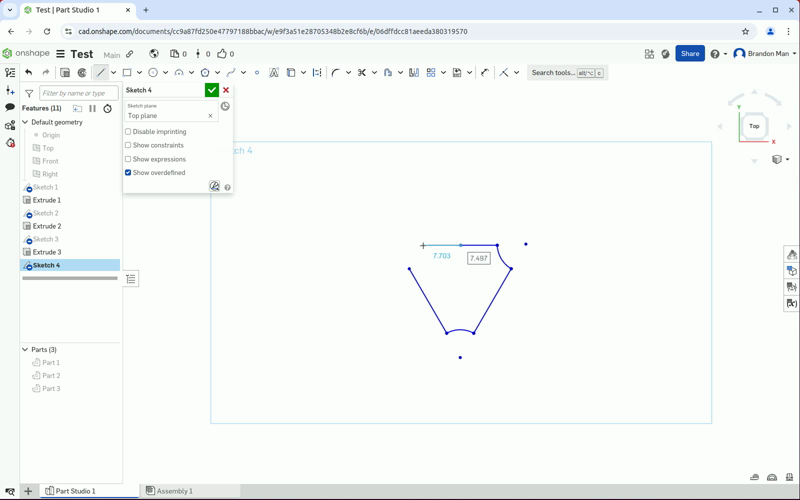
key_up(shift)
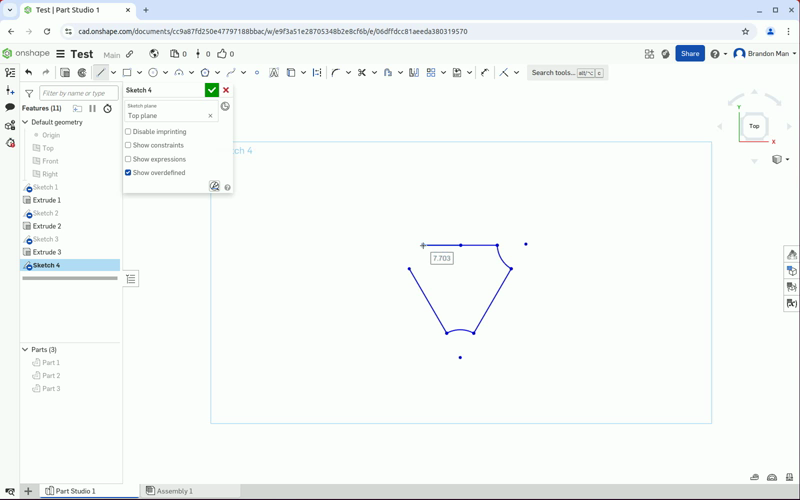
key(esc)
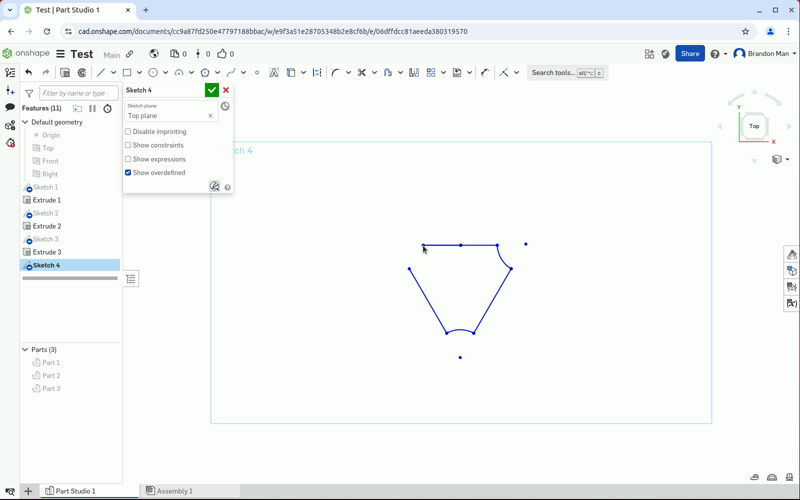
key(a)
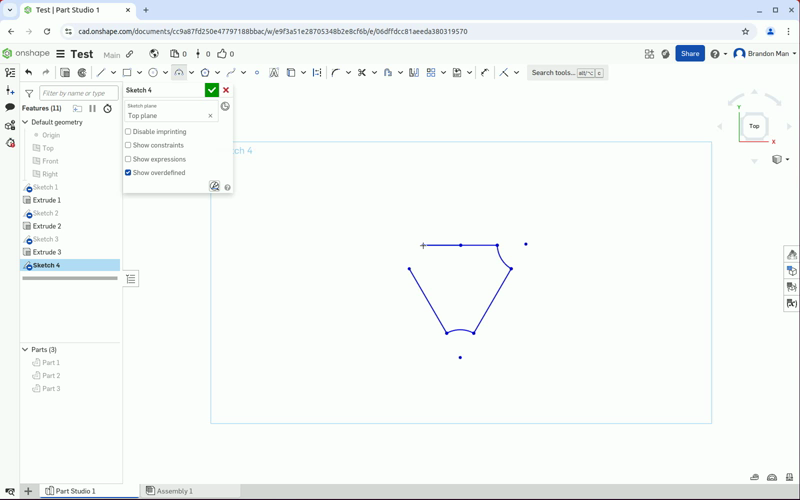
mouse_move(423, 245)
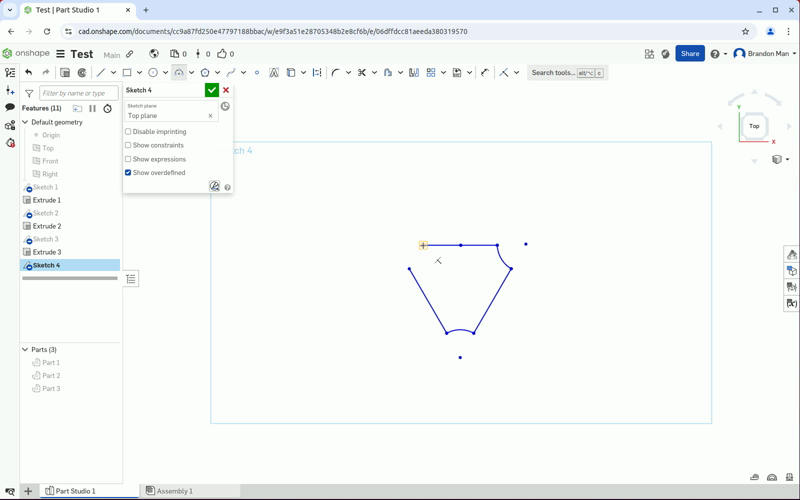
click(423, 245)
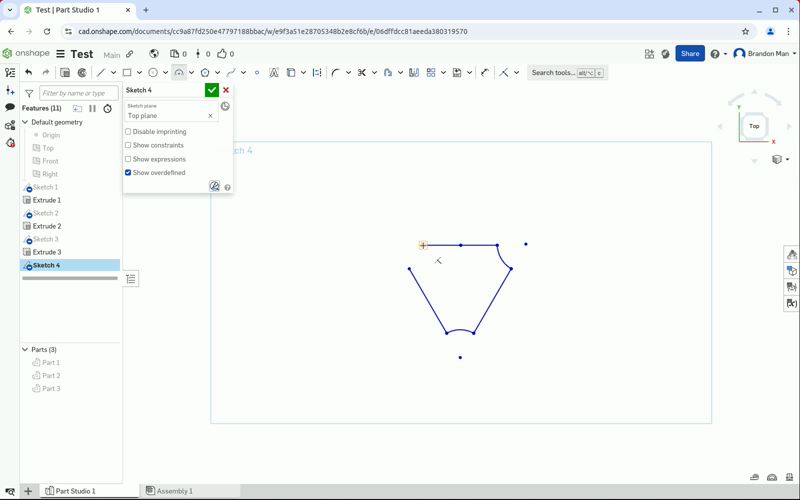
mouse_move(409, 268)
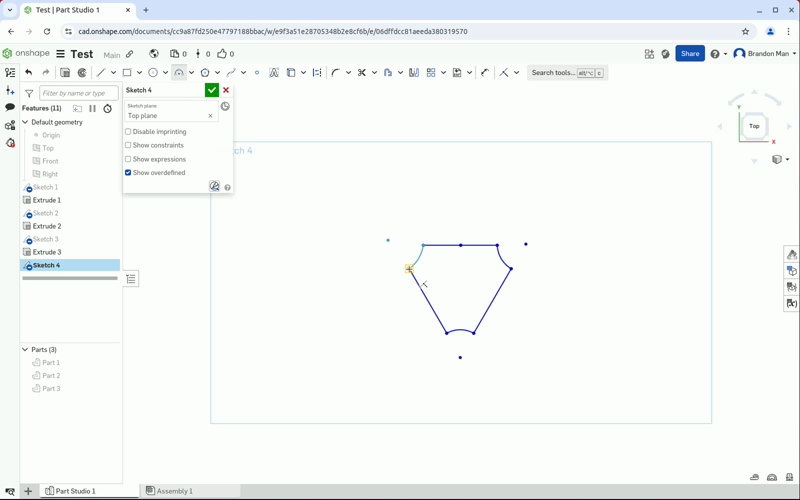
click(409, 268)
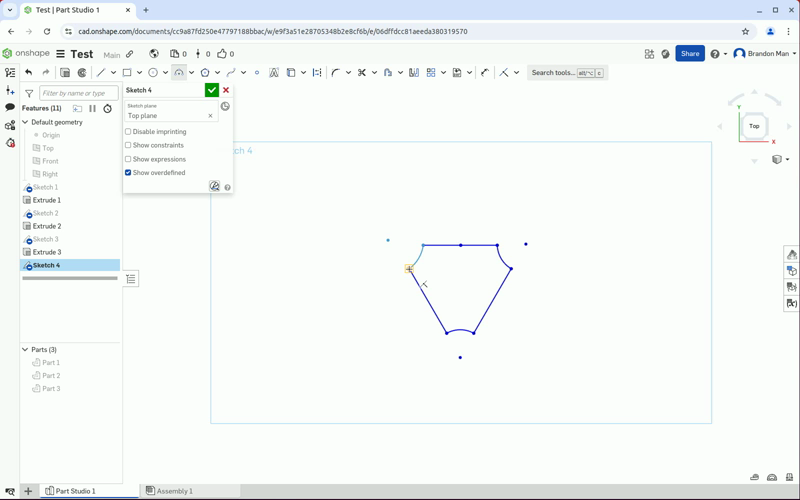
key_down(shift)
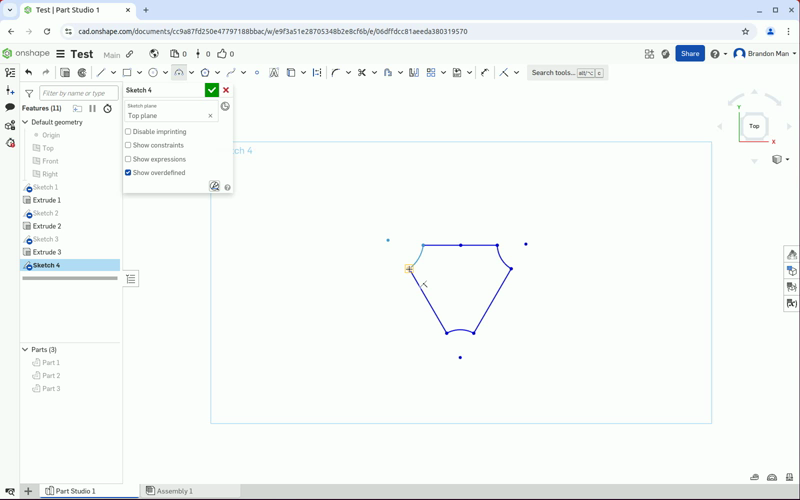
mouse_move(419, 258)
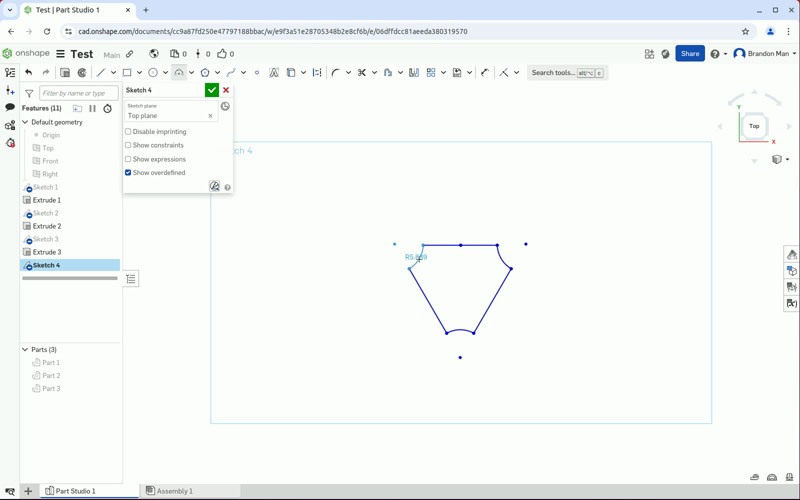
click(419, 258)
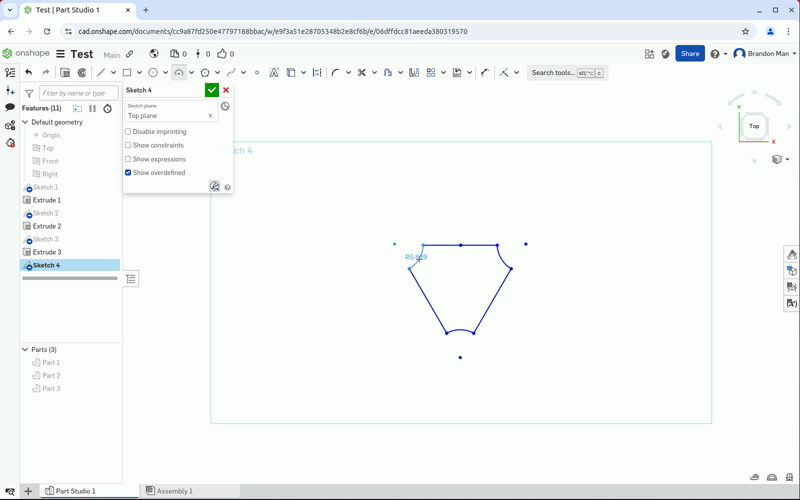
key_up(shift)
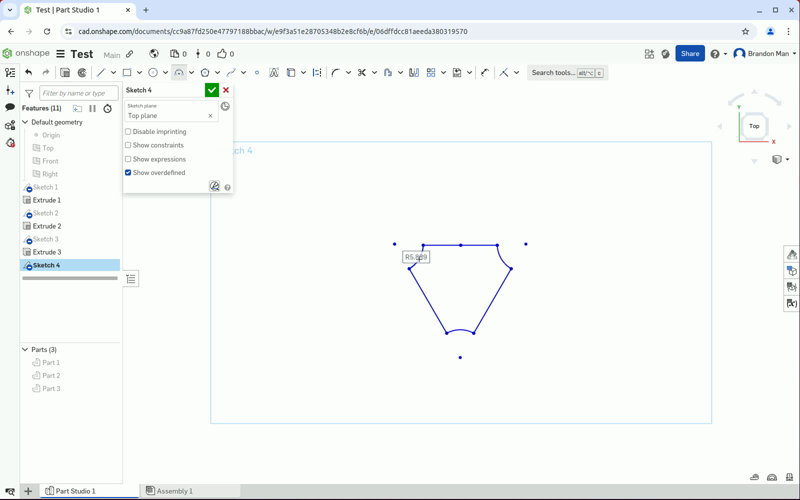
key(esc)
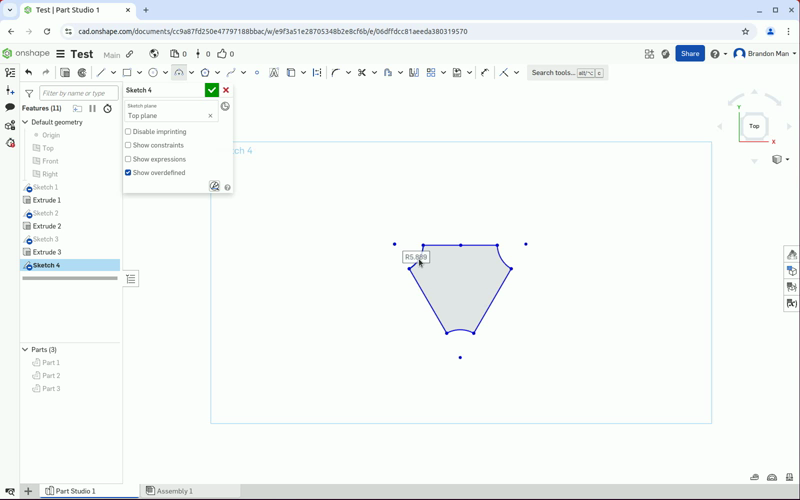
key(c)
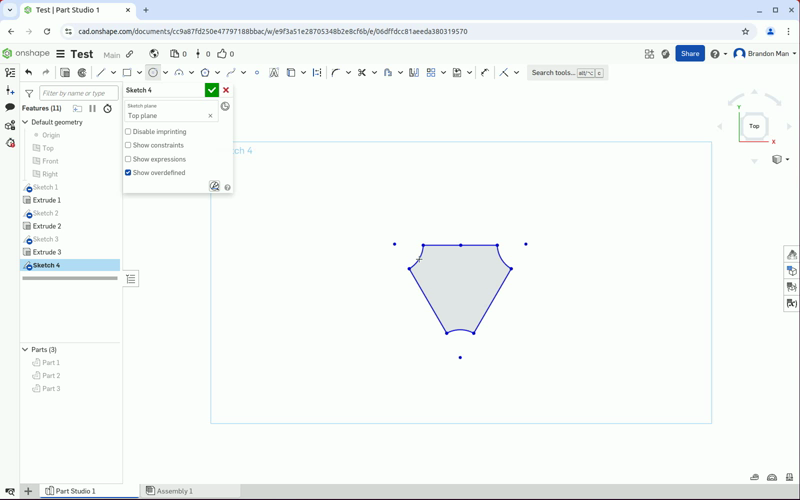
key_down(shift)
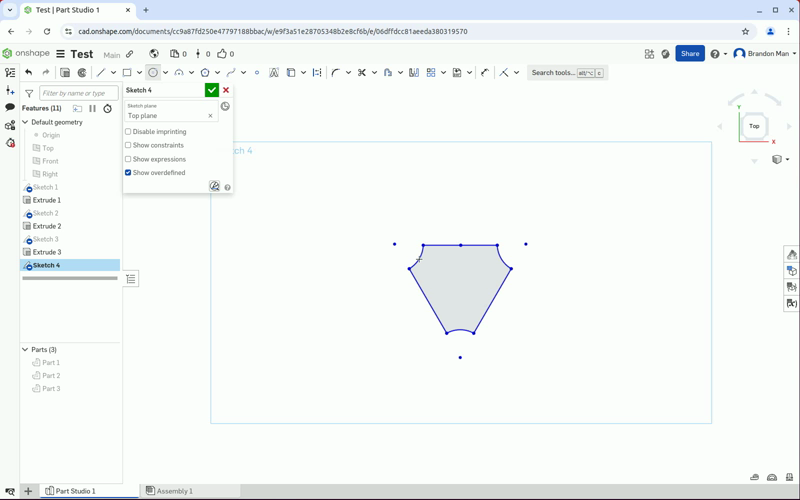
mouse_move(460, 282)
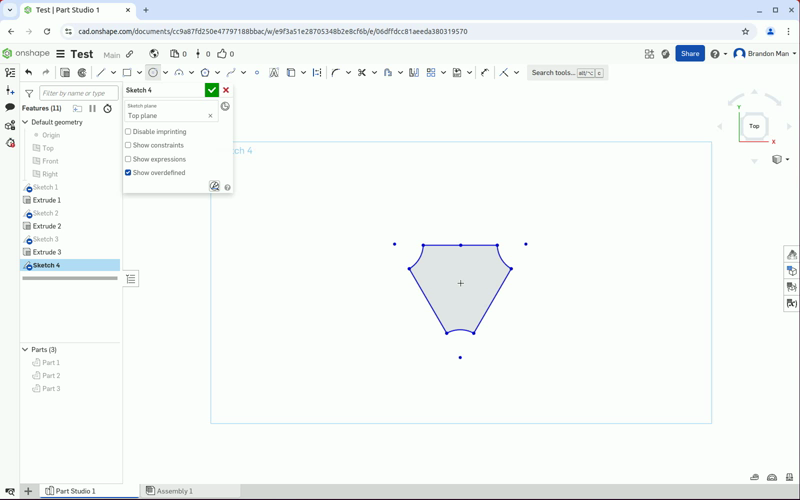
click(460, 282)
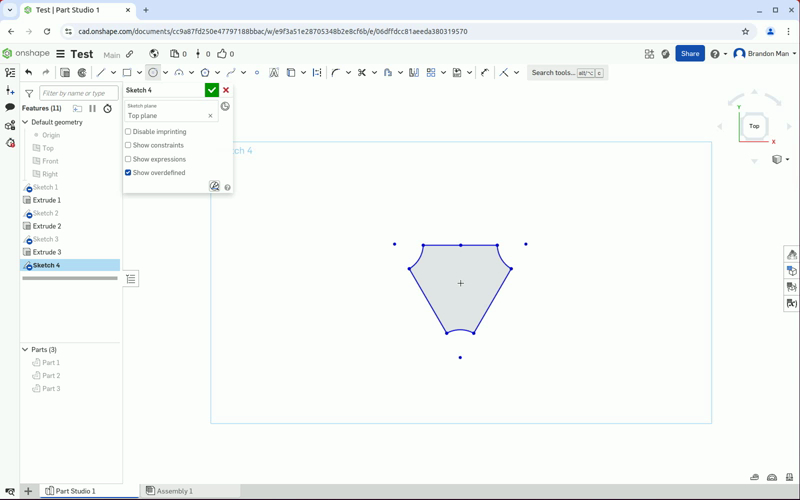
key_up(shift)
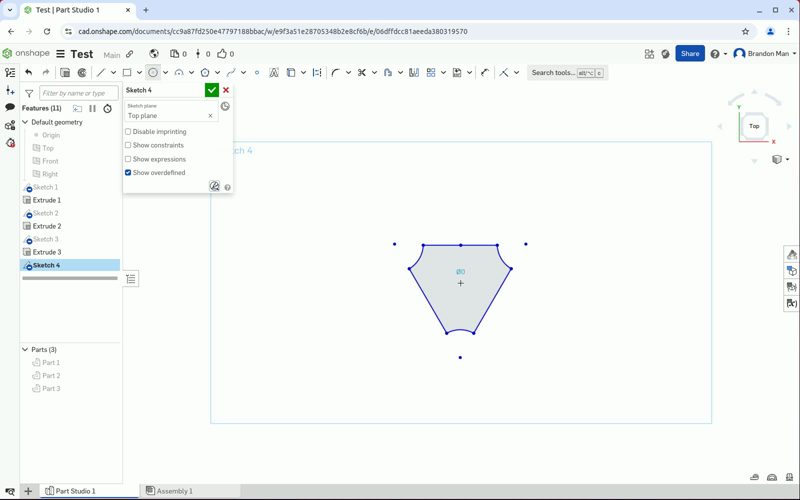
mouse_move(492, 282)
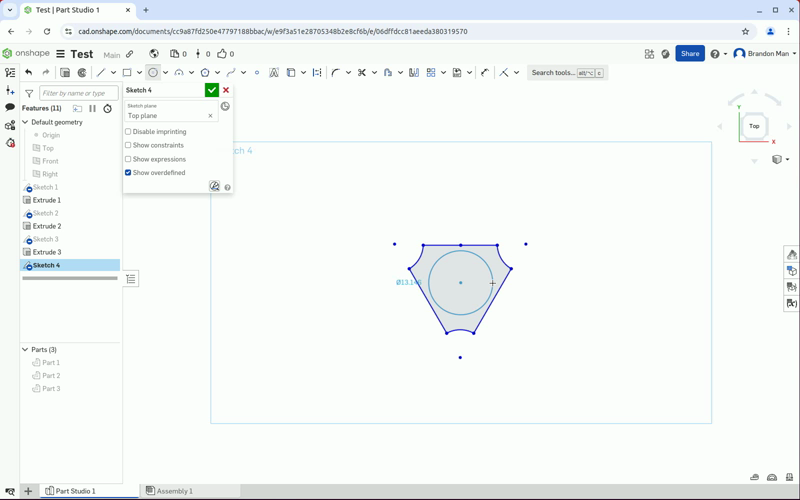
click(492, 282)
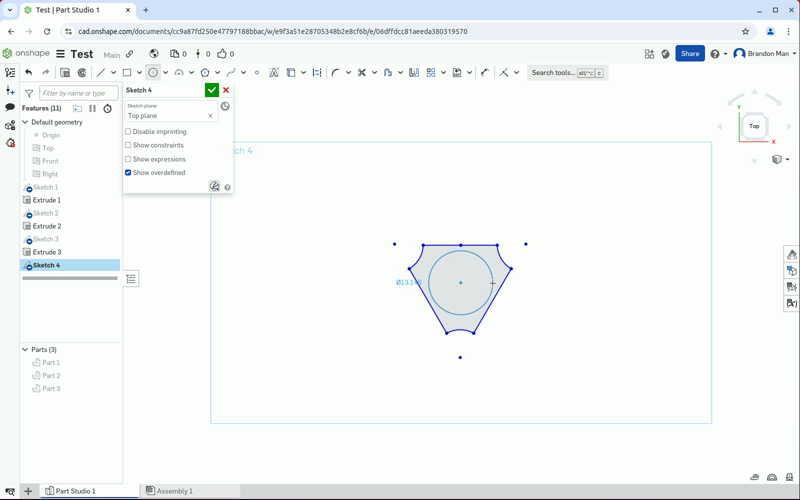
key(esc)
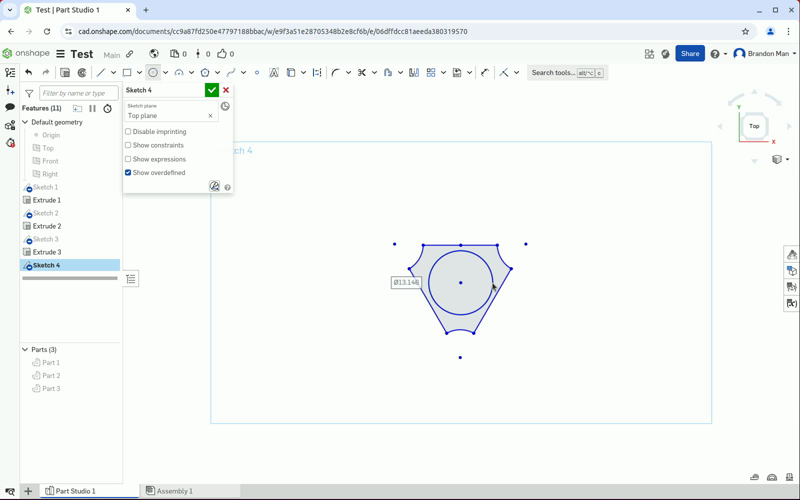
mouse_move(477, 322)
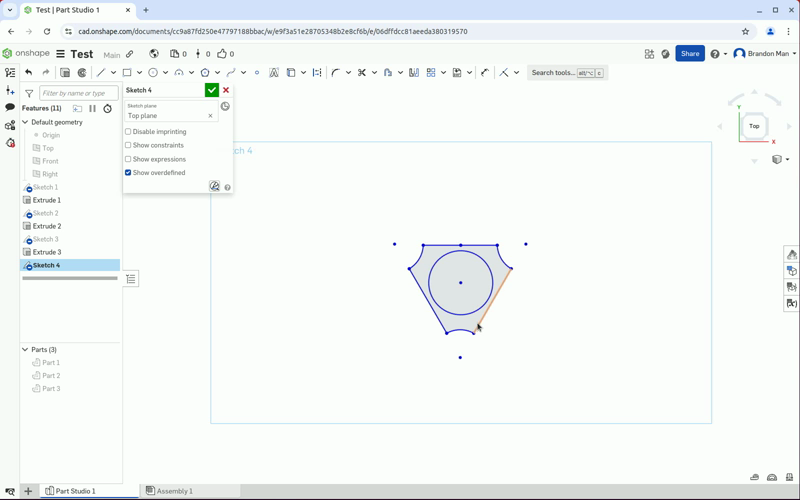
click(477, 322)
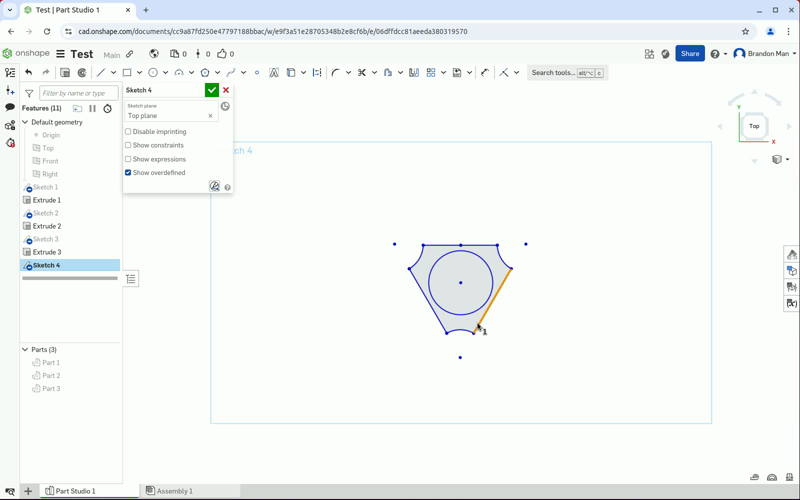
mouse_move(73, 352)
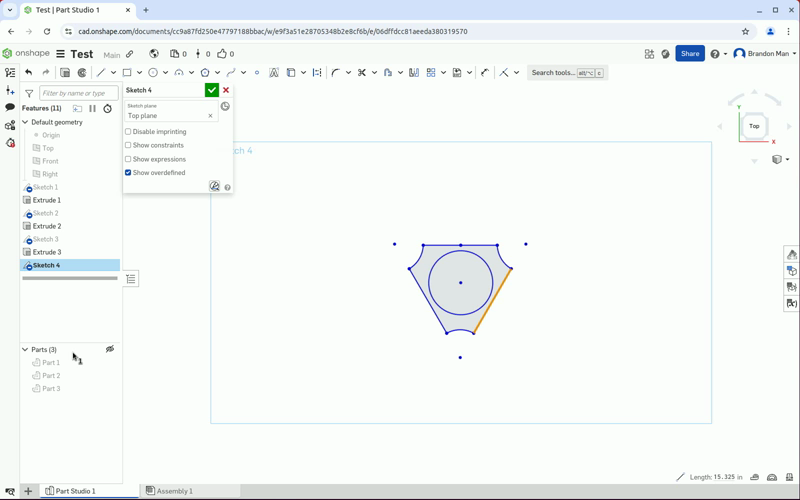
key(shift+y)
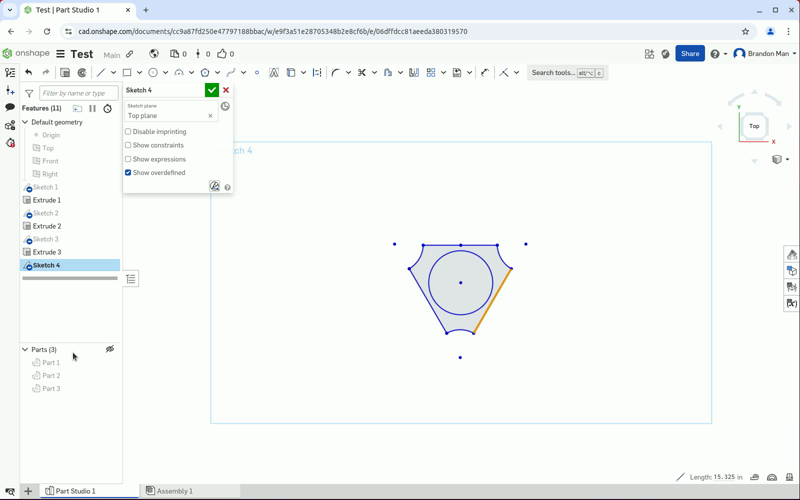
key(shift+e)
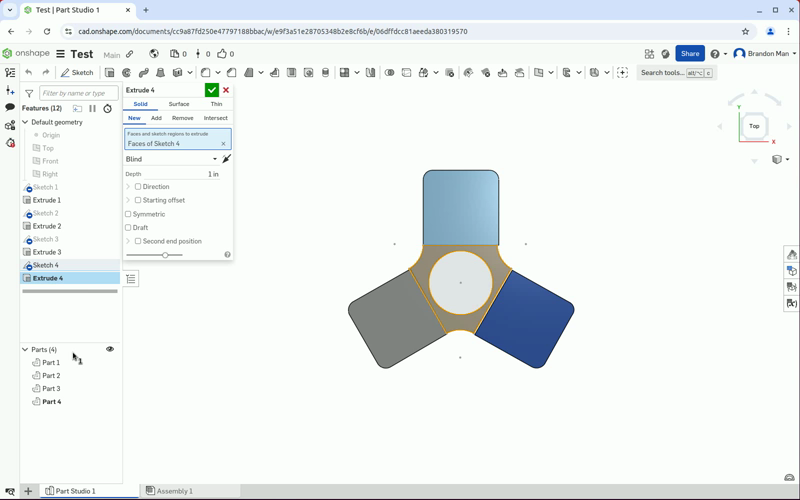
mouse_move(143, 106)
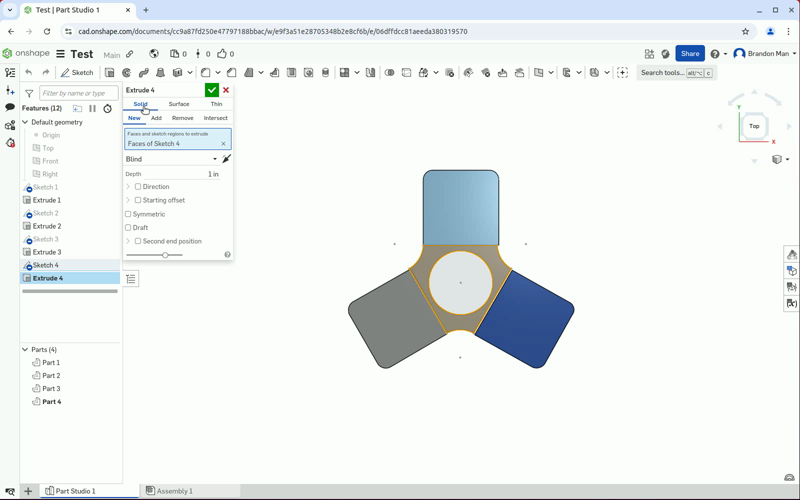
click(143, 106)
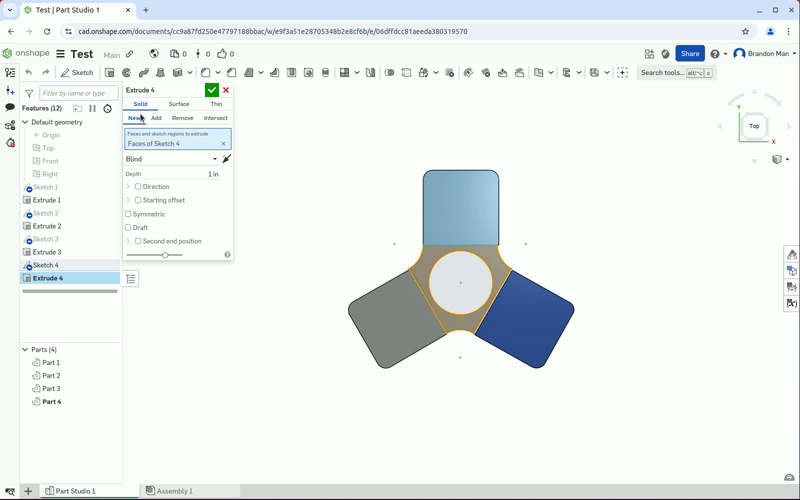
mouse_move(137, 120)
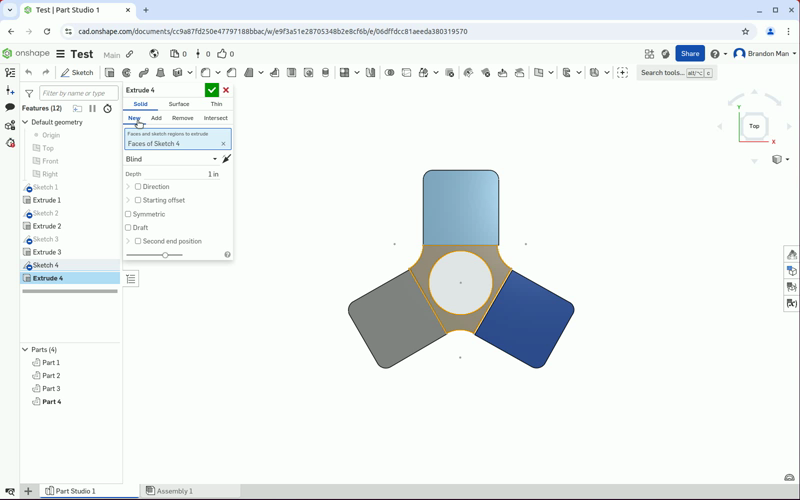
click(137, 120)
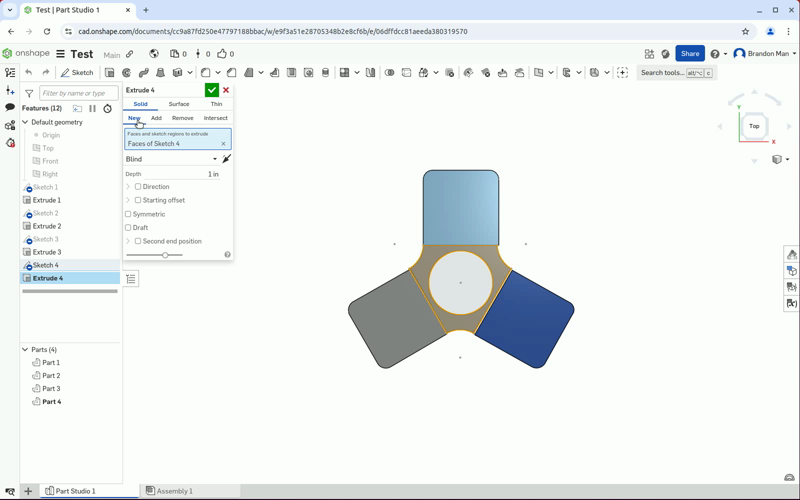
key(tab, 4)
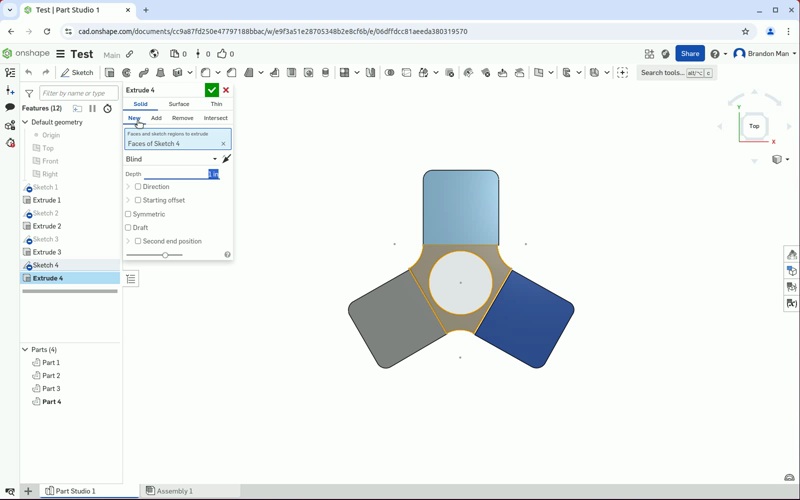
text(4.332)
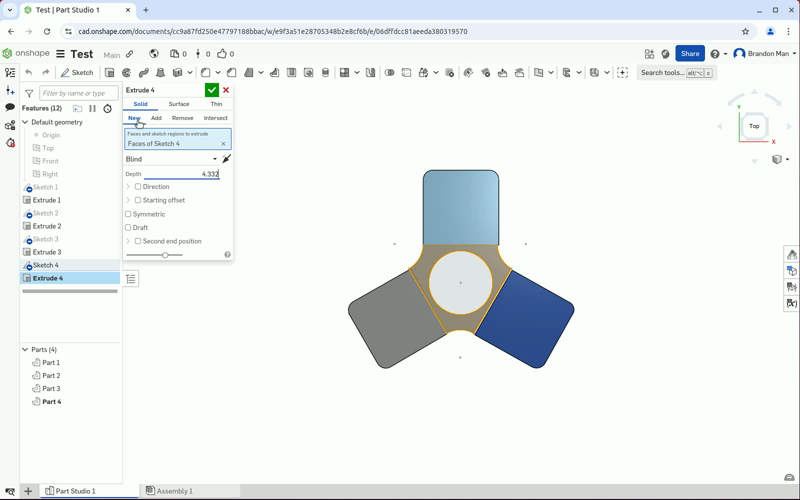
key(tab, 3)
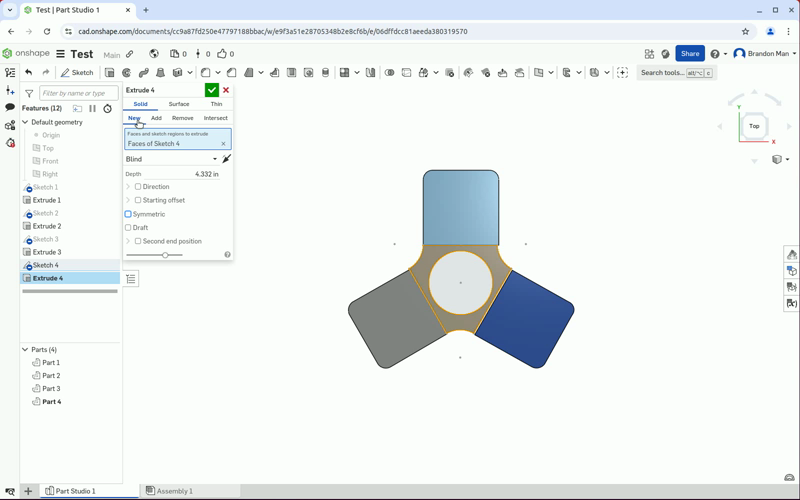
key(space)
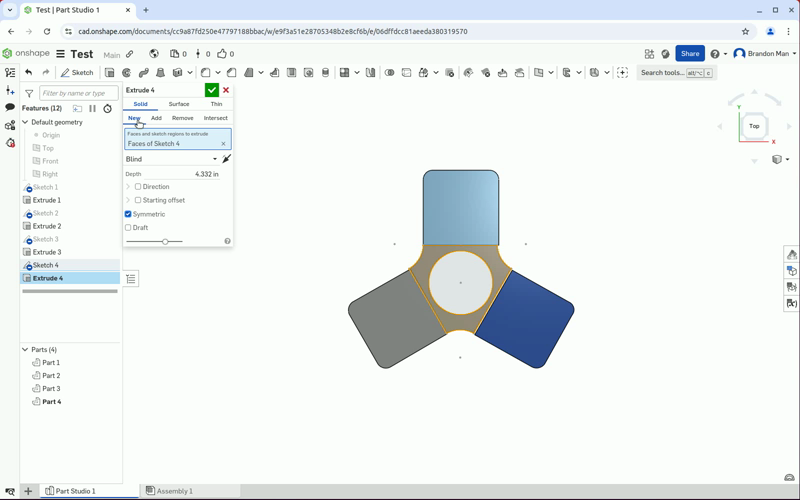
key(enter)
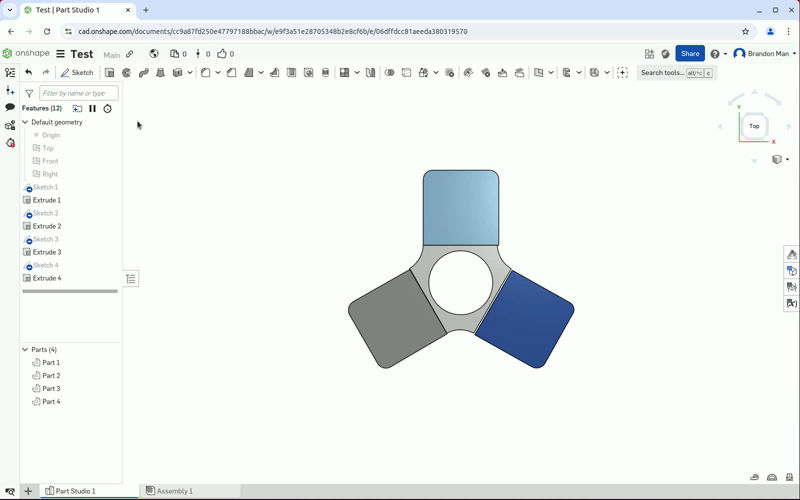
key(shift+h)
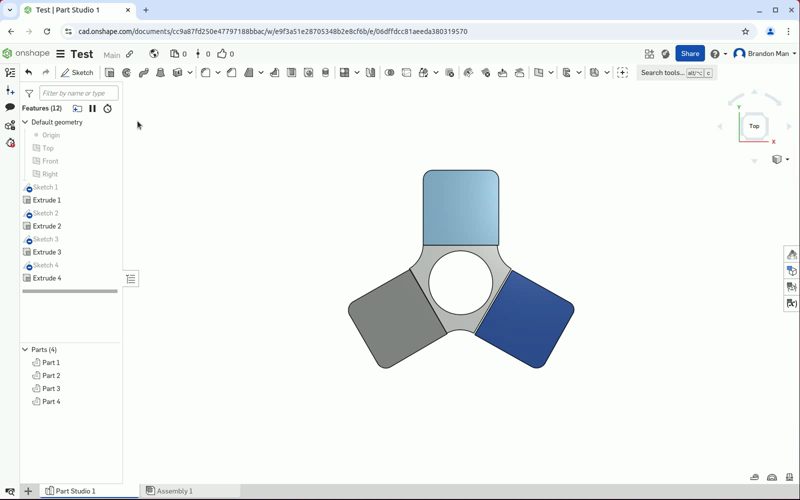
key(shift+h)
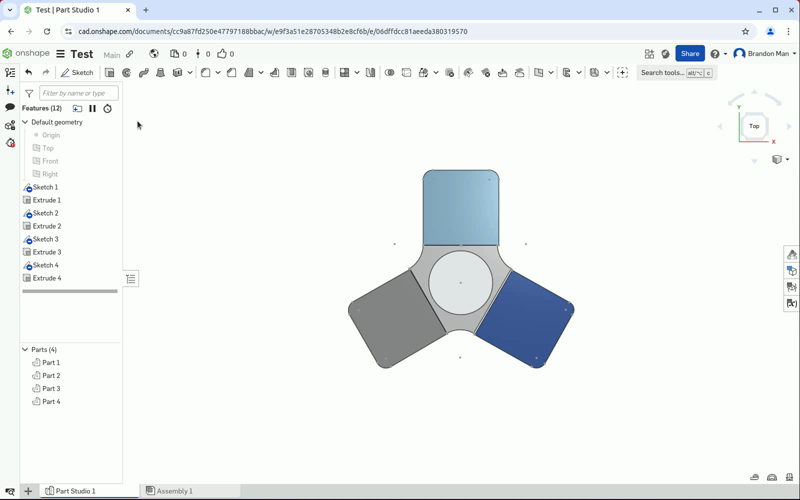
key(shift+7)
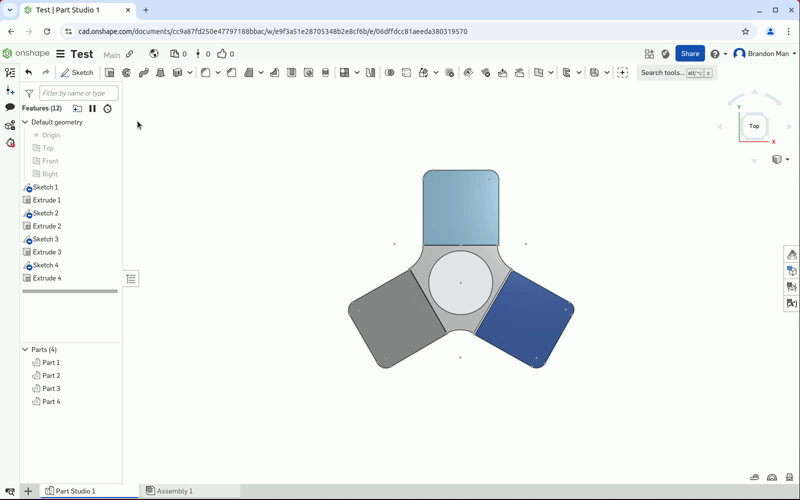
key(up, 3)
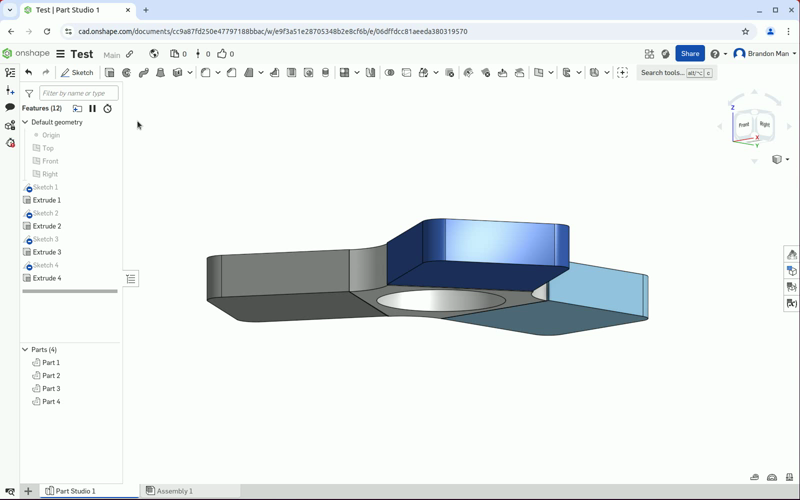
key(left, 3)
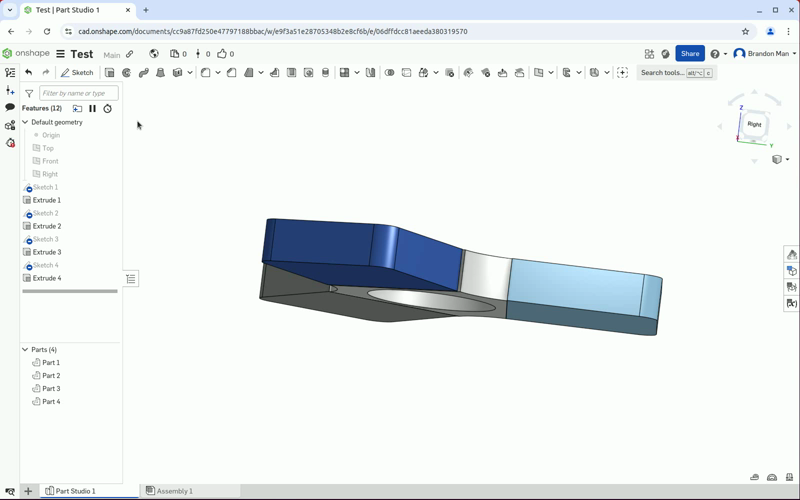
key(right, 3)
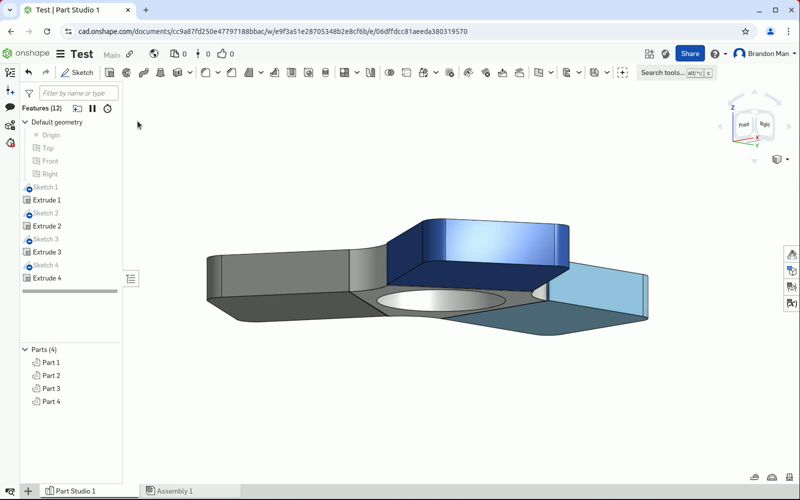
key(down, 3)
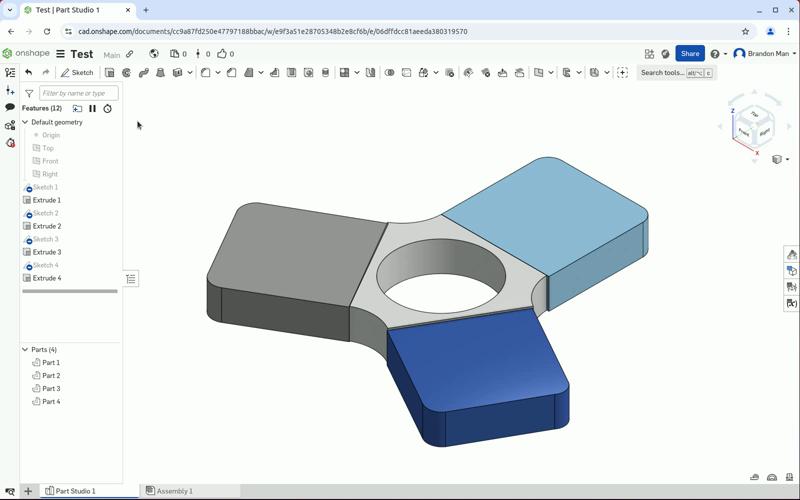
mouse_move(73, 189)
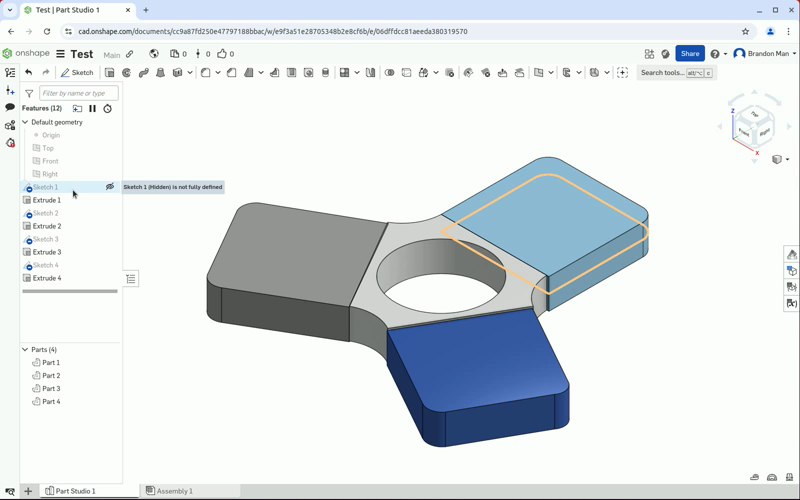
click(73, 189)